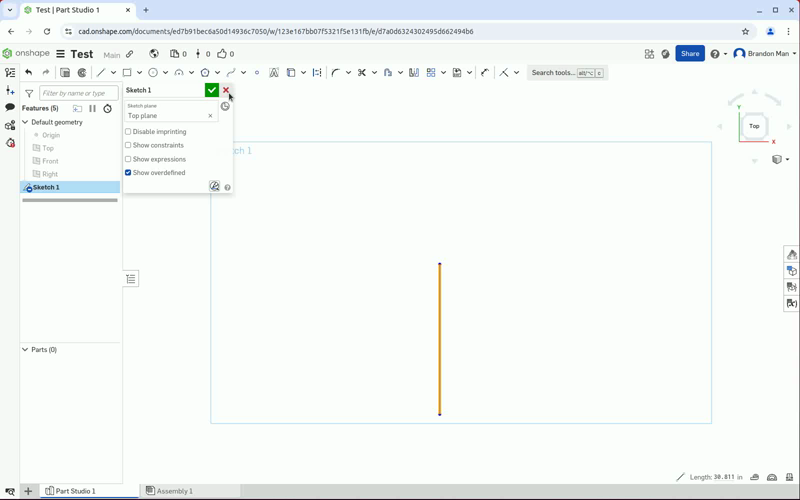
key(shift+h)
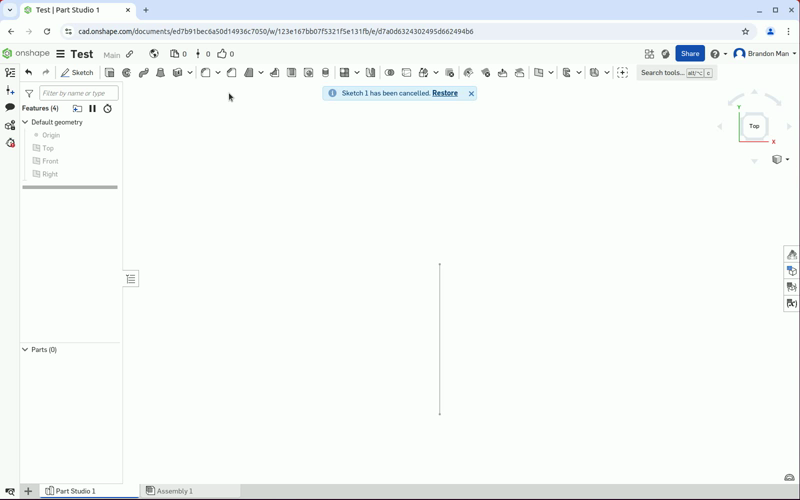
mouse_move(73, 352)
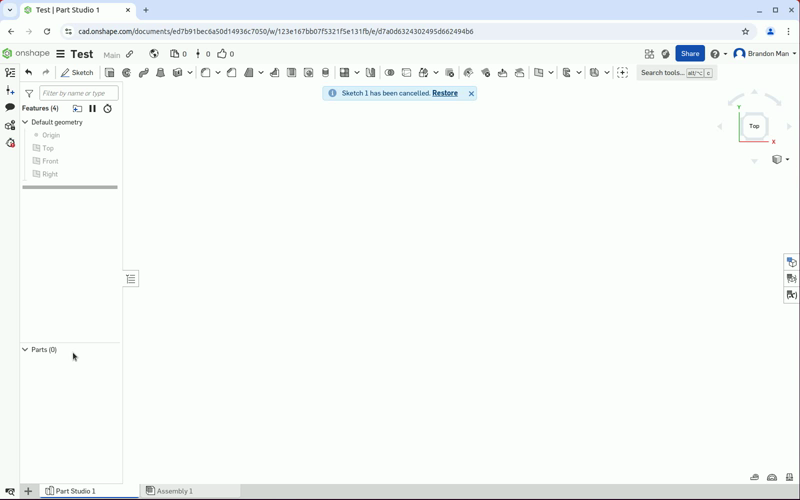
key(y)
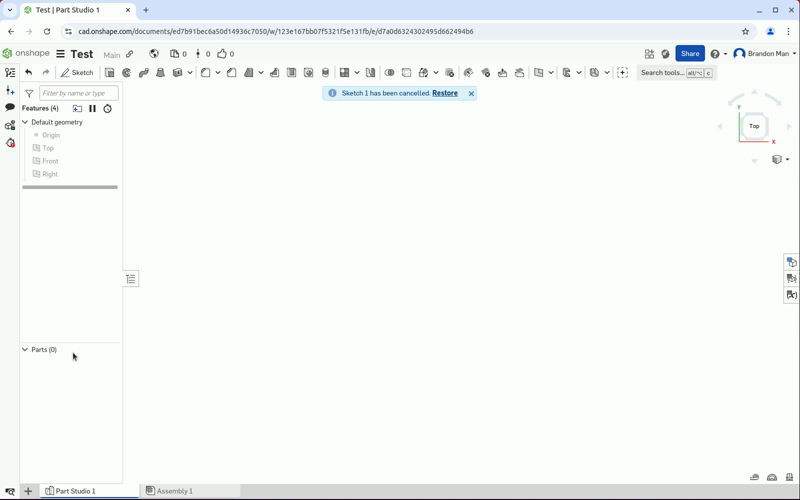
key(shift+p)
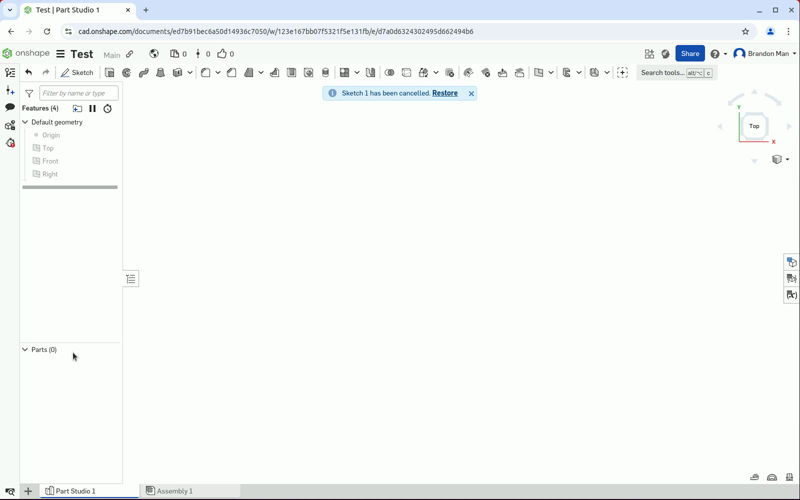
key(space)
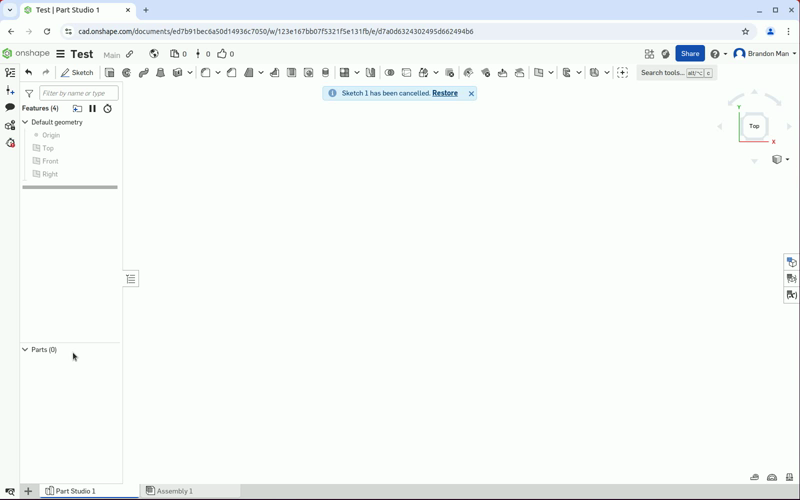
key_down(shift)
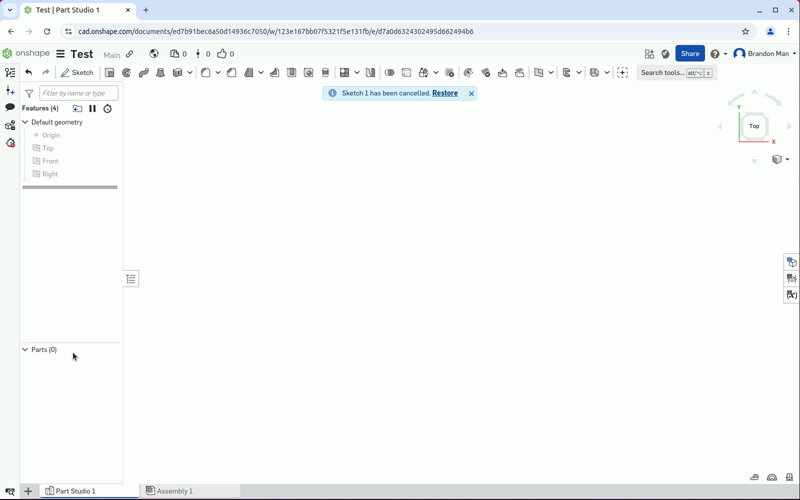
key(up)
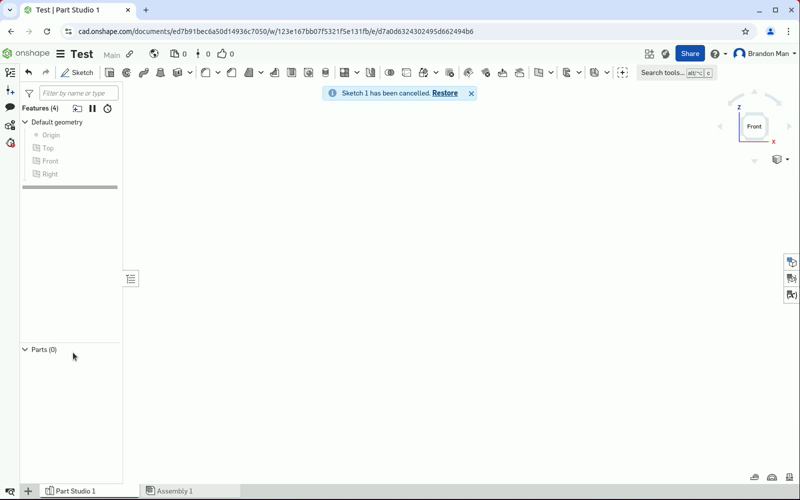
key_up(shift)
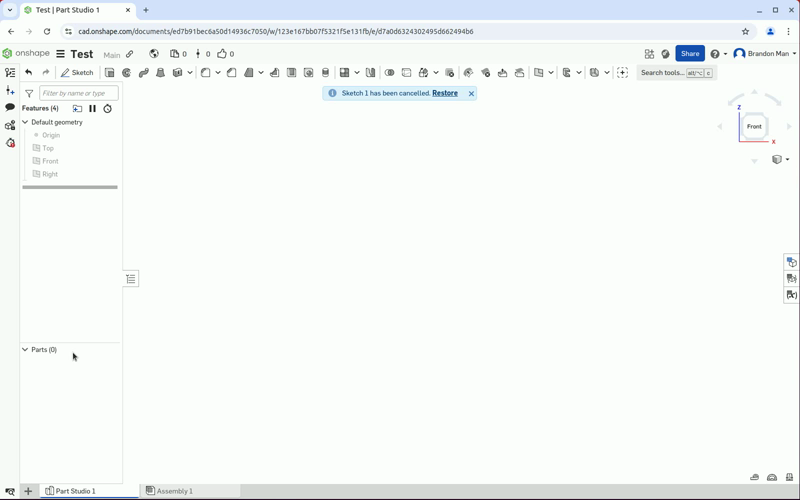
mouse_move(73, 352)
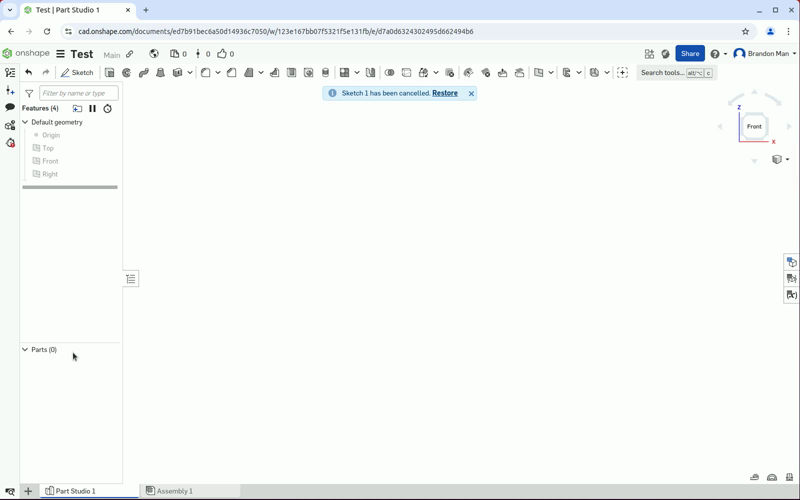
key(shift+y)
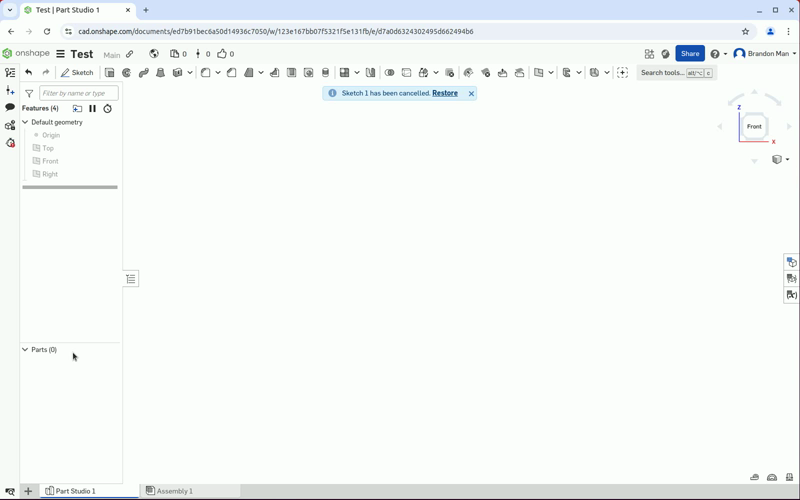
key(shift+s)
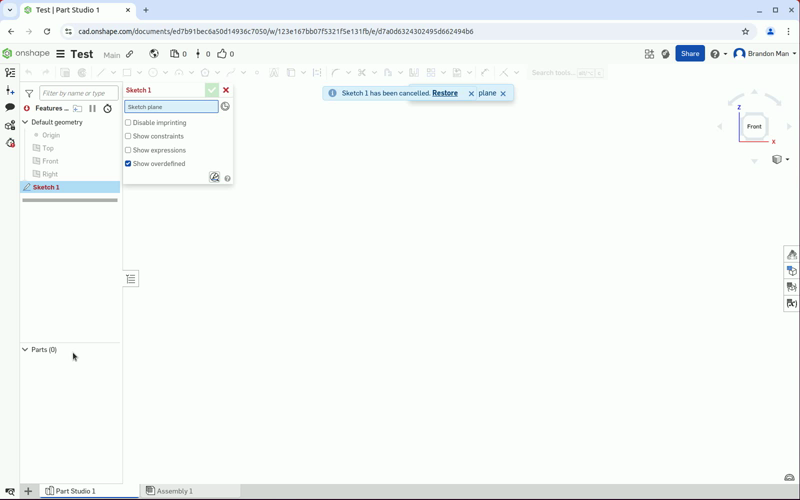
mouse_move(73, 163)
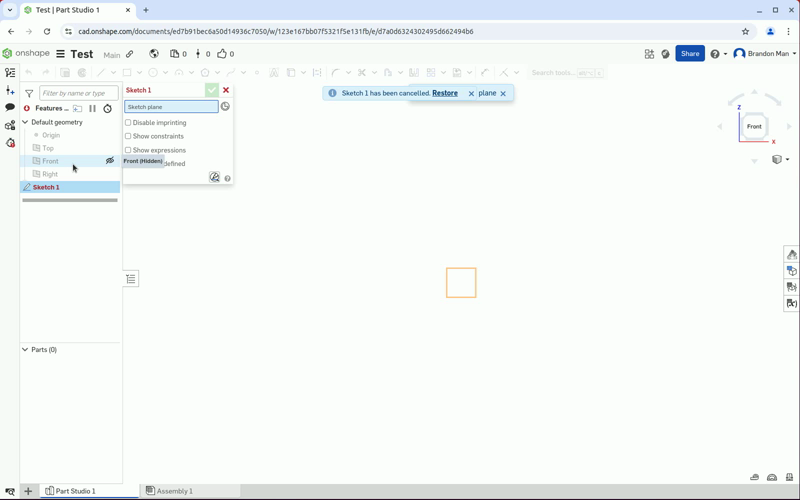
click(73, 163)
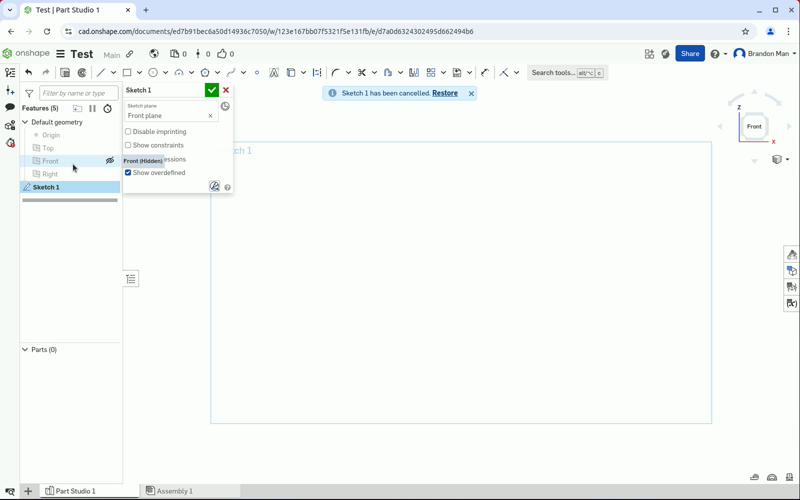
mouse_move(73, 352)
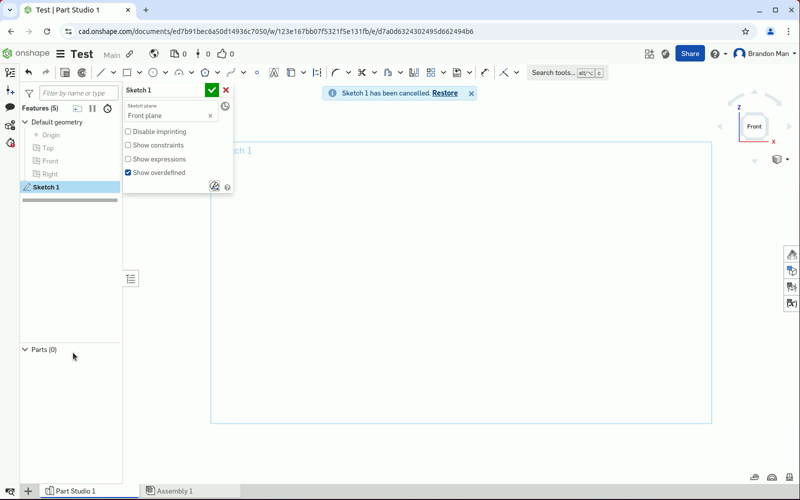
key(y)
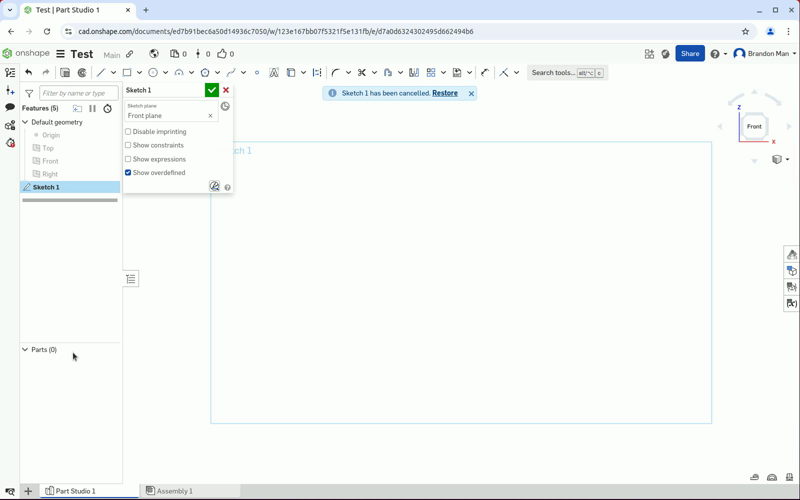
key(c)
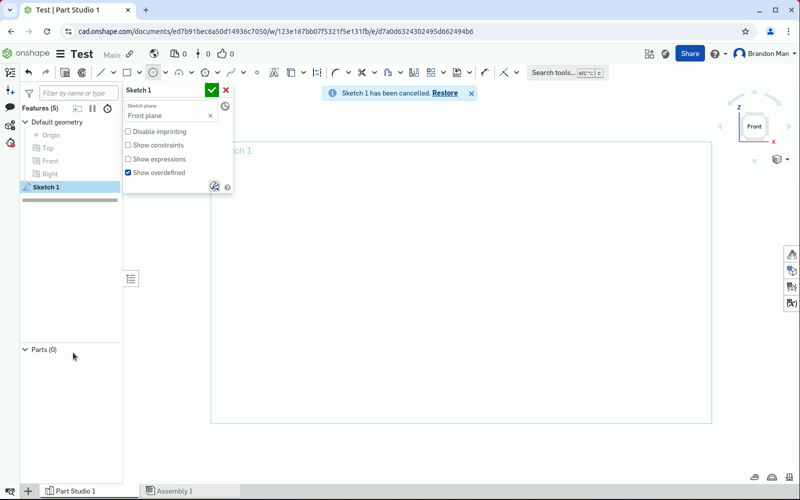
key_down(shift)
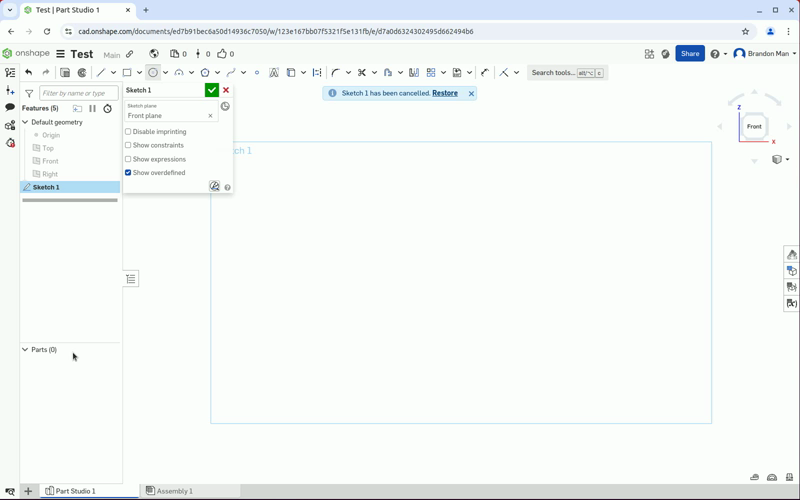
mouse_move(461, 282)
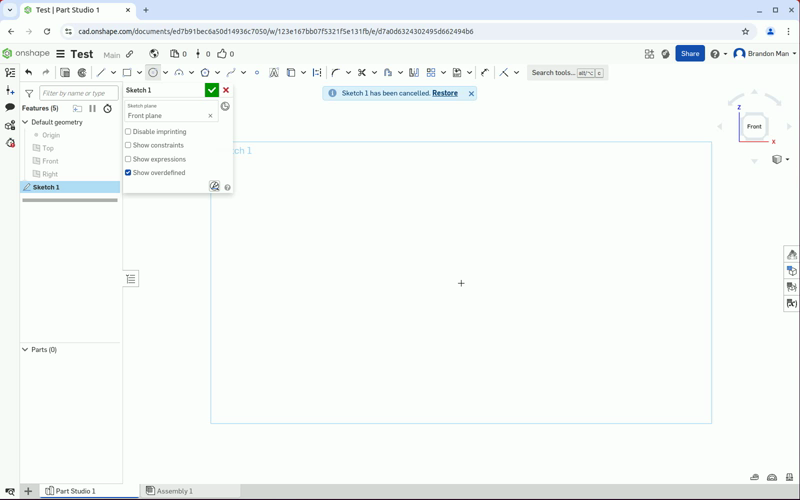
click(461, 282)
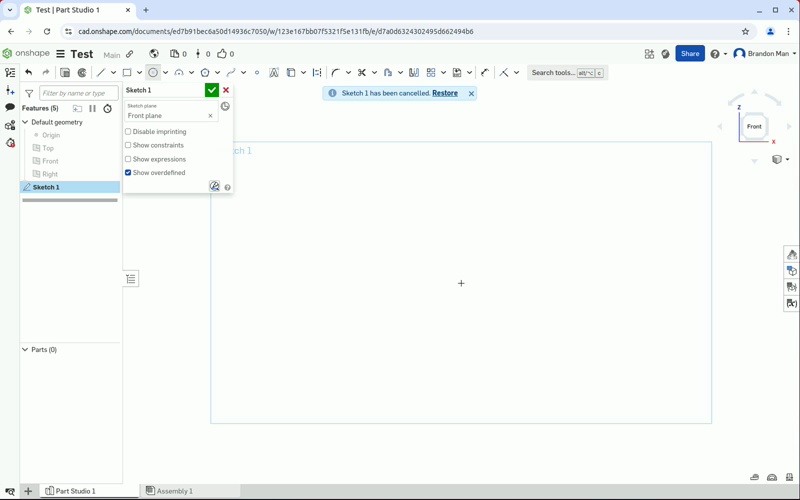
key_up(shift)
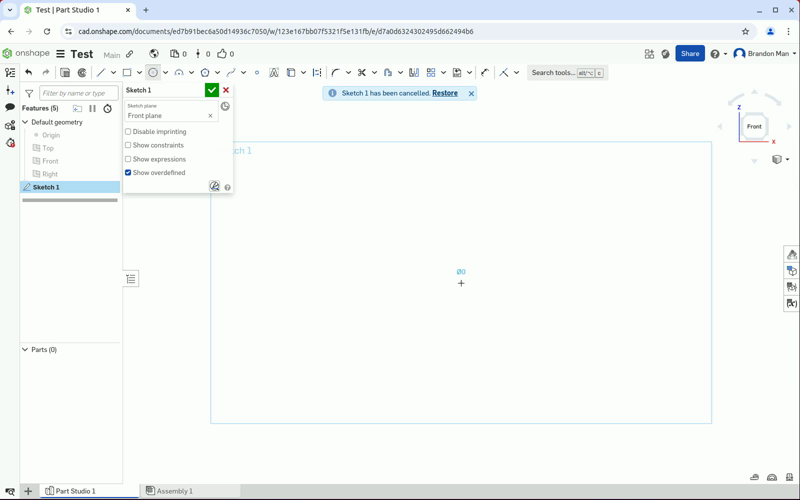
mouse_move(494, 282)
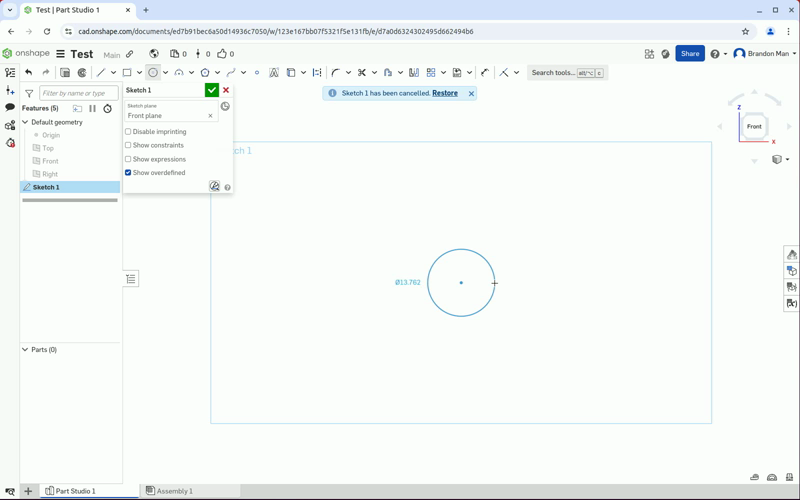
click(494, 282)
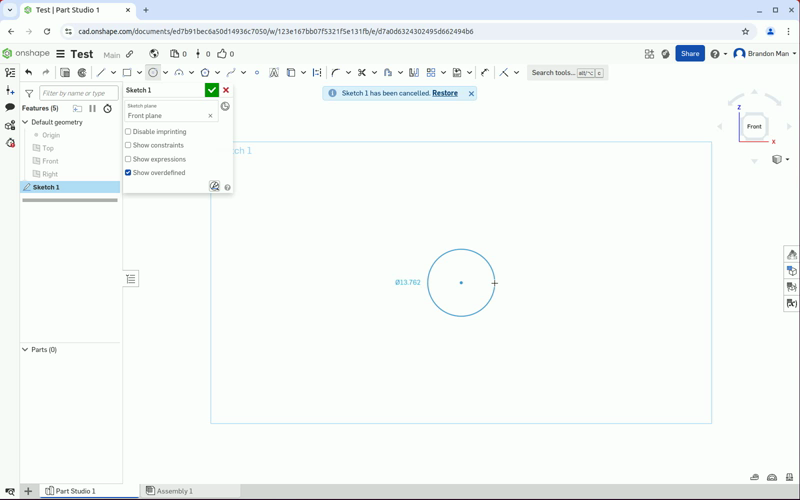
key(esc)
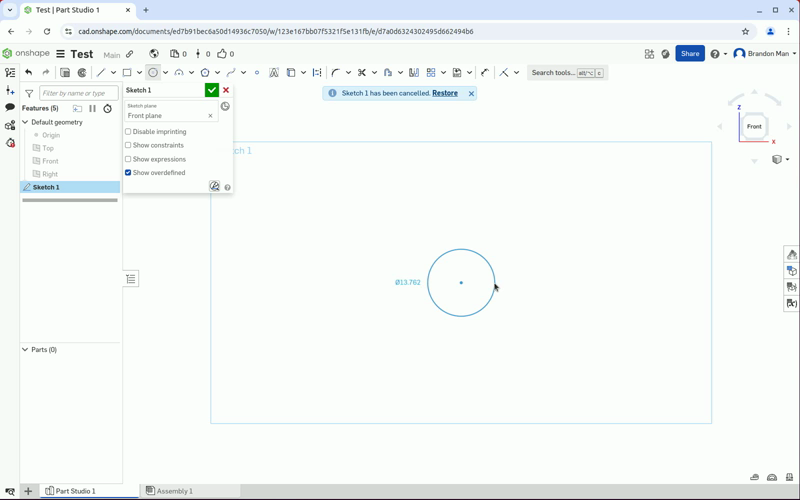
key(l)
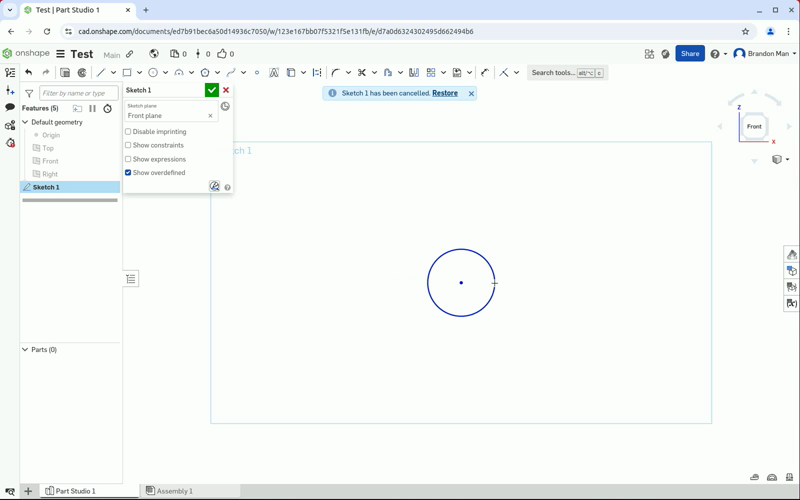
key_down(shift)
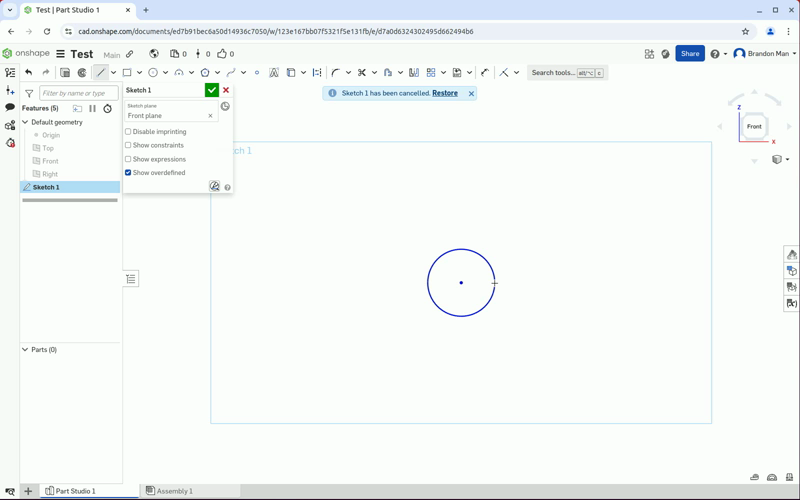
mouse_move(455, 288)
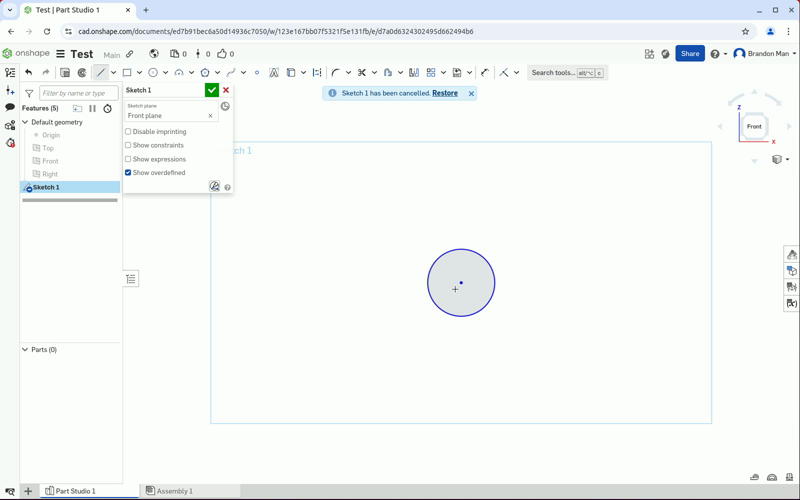
click(455, 288)
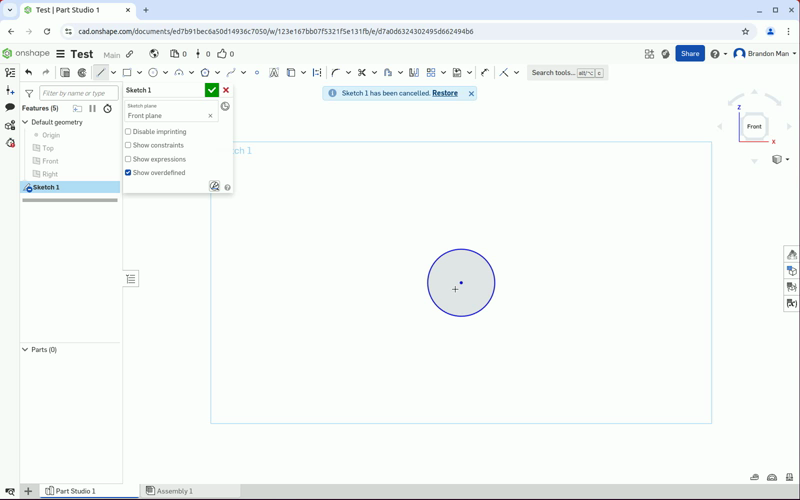
key_up(shift)
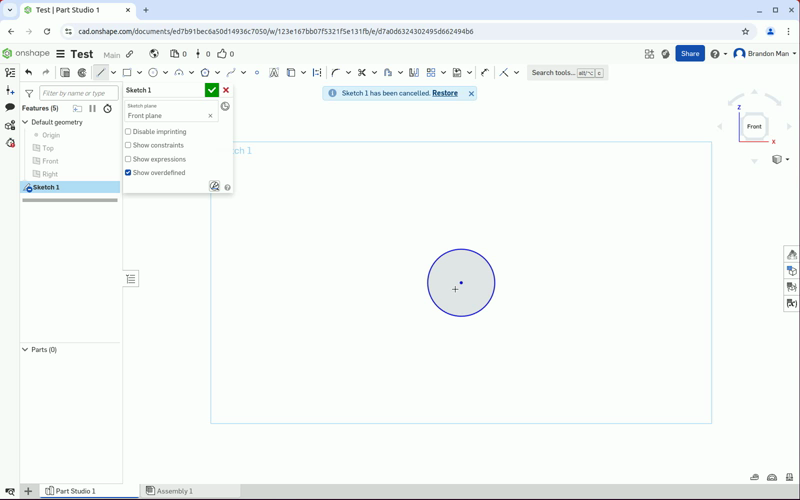
key_down(shift)
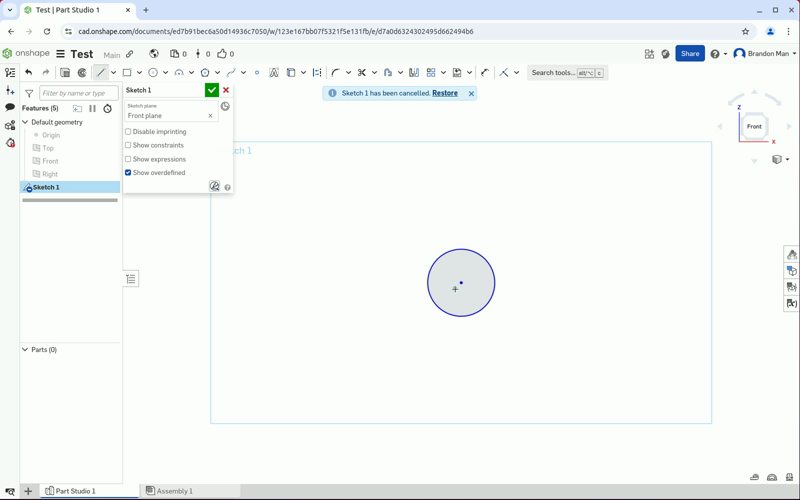
mouse_move(485, 288)
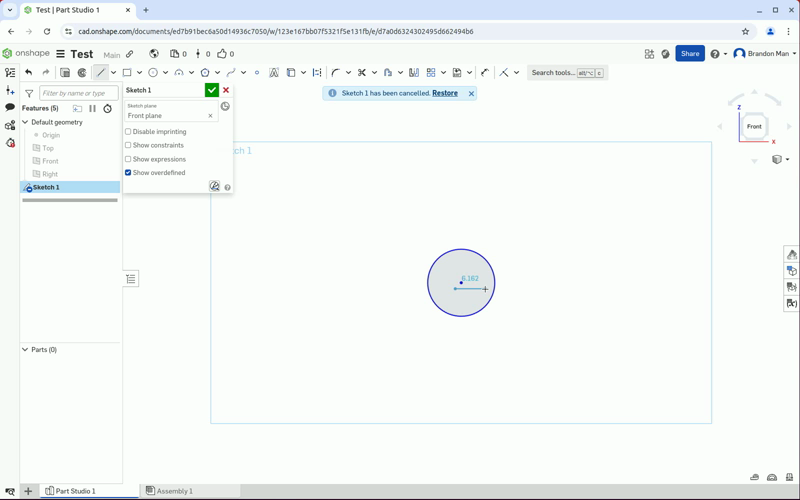
mouse_move(466, 288)
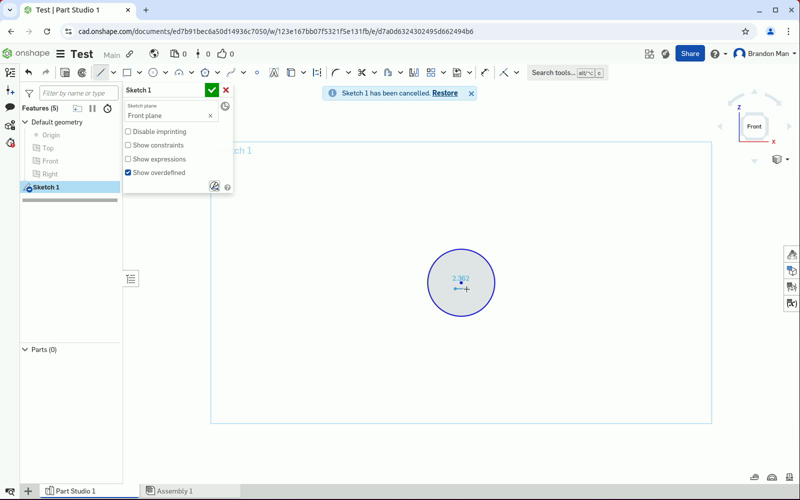
click(466, 288)
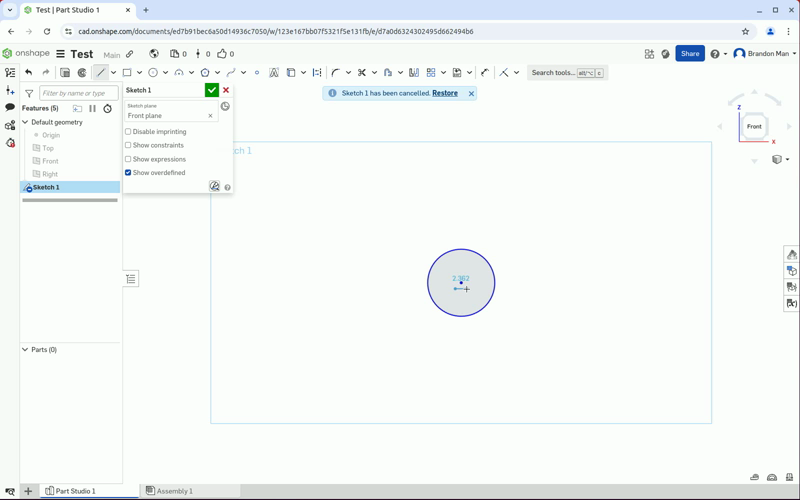
key_up(shift)
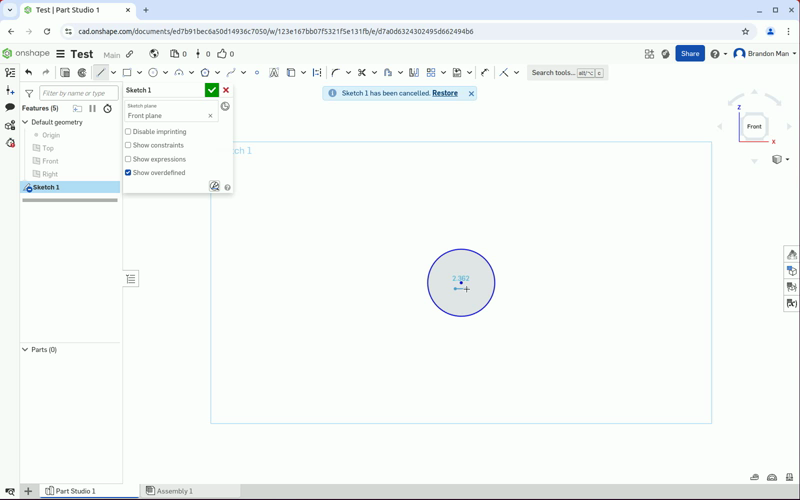
key(esc)
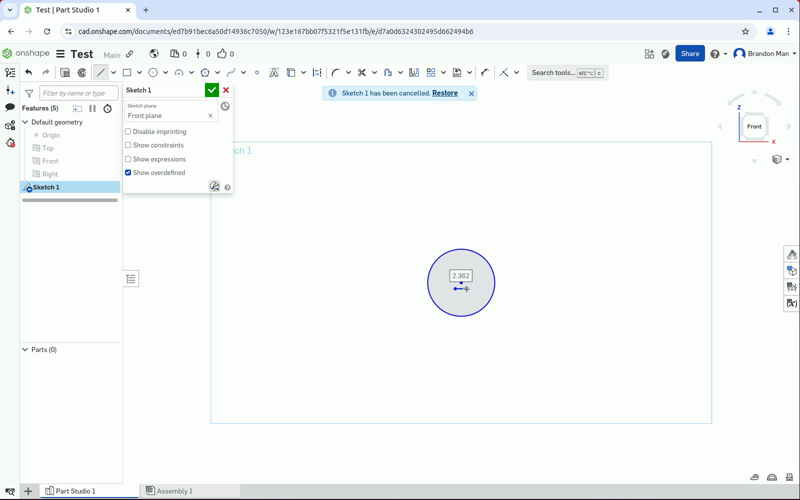
key(a)
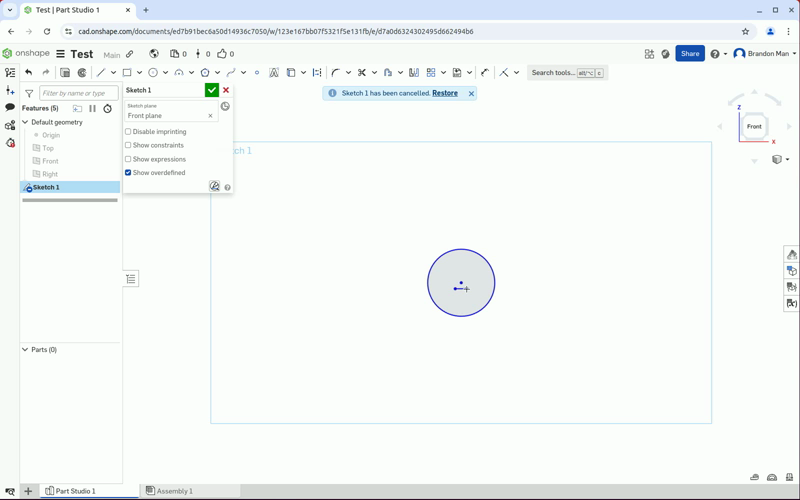
mouse_move(466, 288)
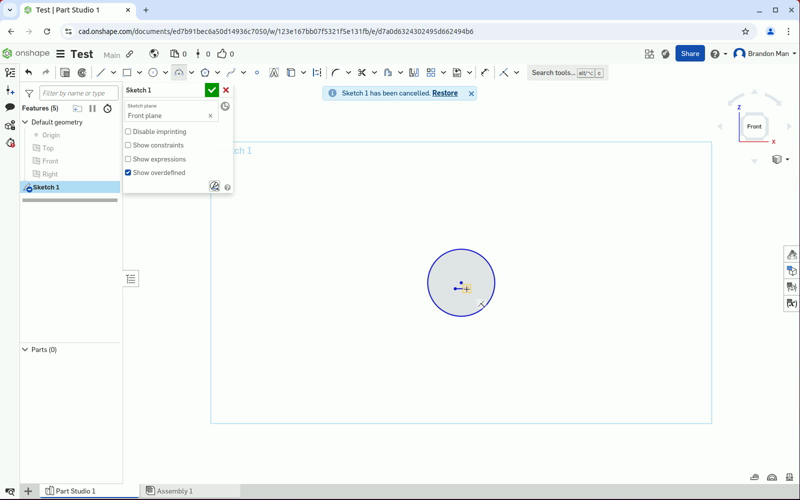
click(466, 288)
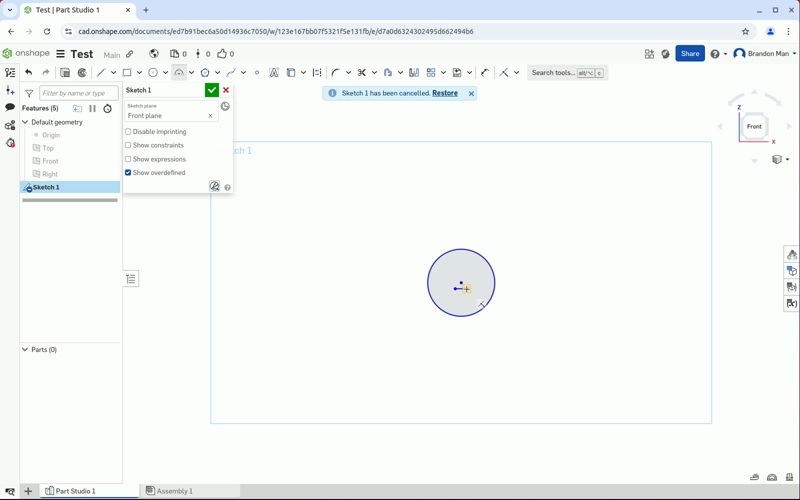
mouse_move(455, 288)
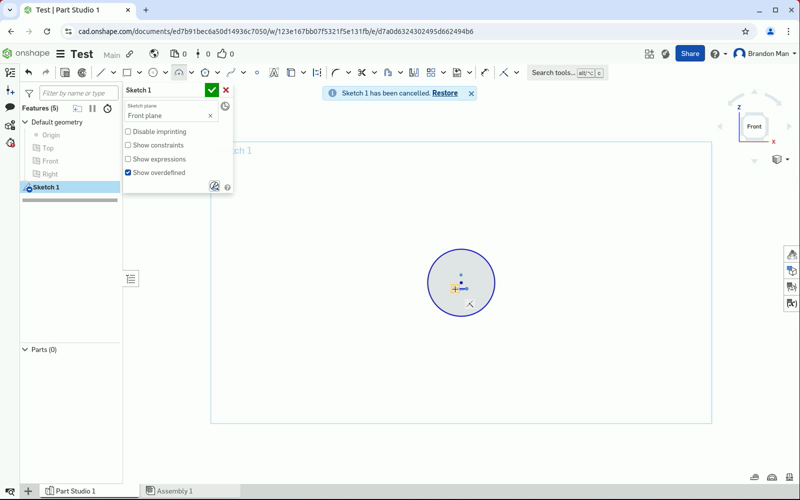
click(455, 288)
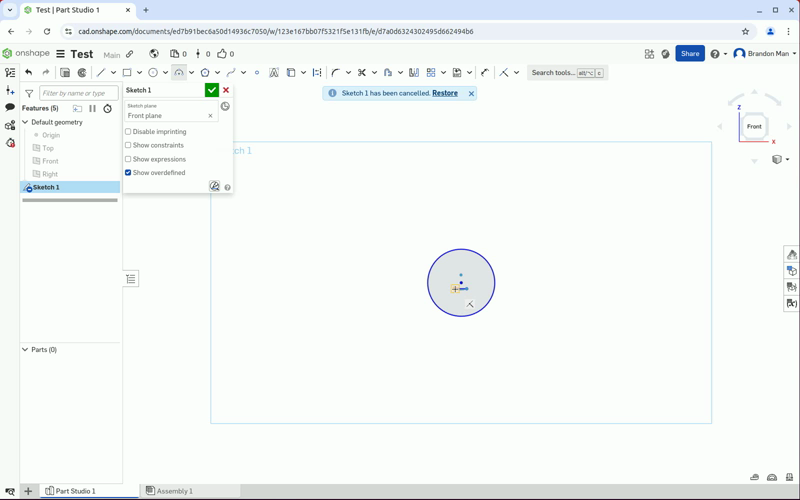
key_down(shift)
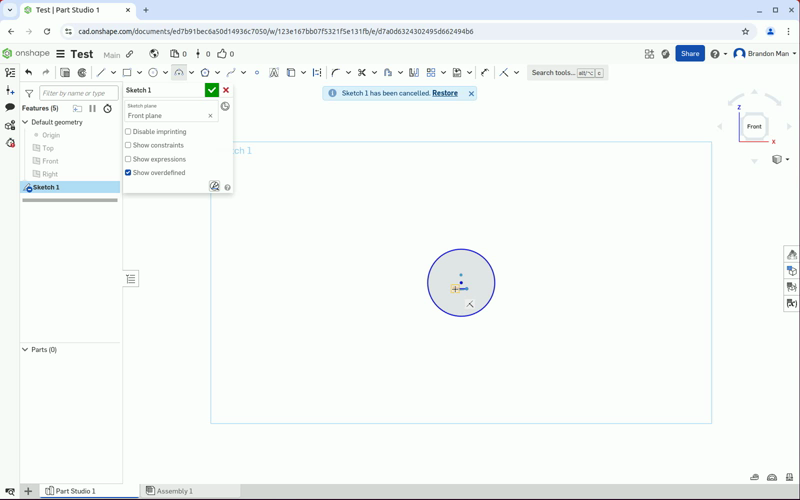
mouse_move(461, 273)
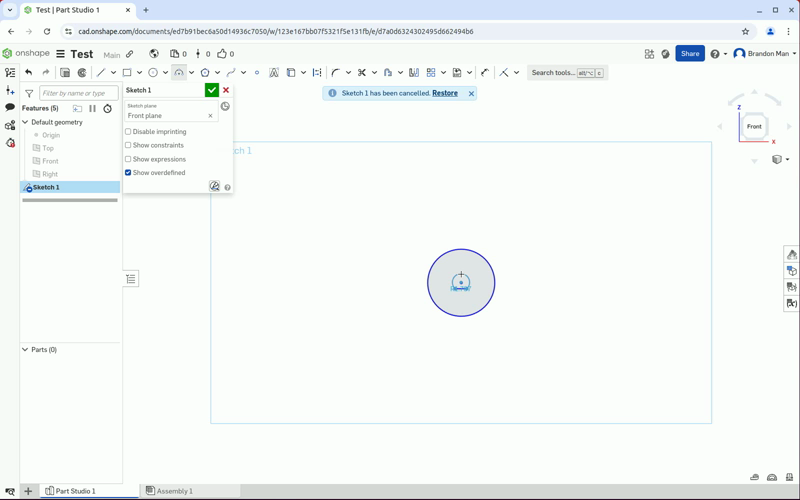
click(461, 273)
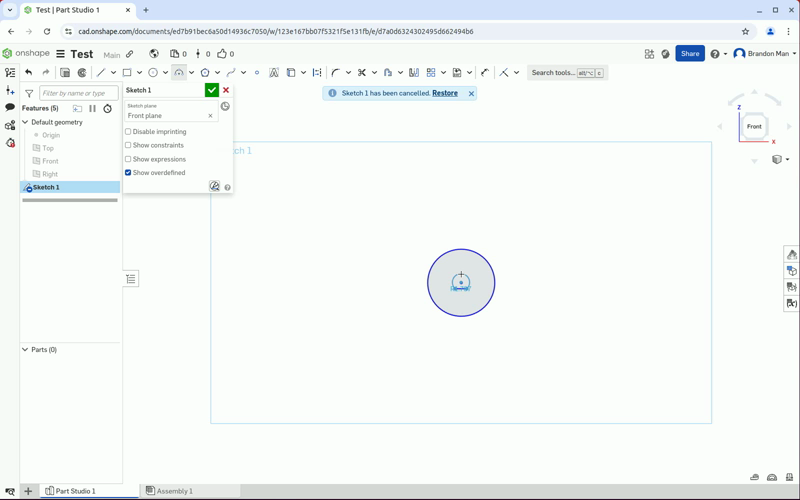
key_up(shift)
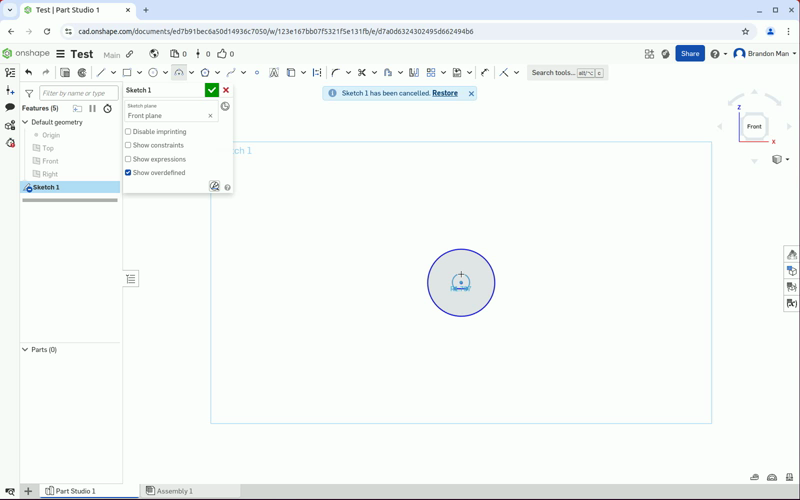
key(esc)
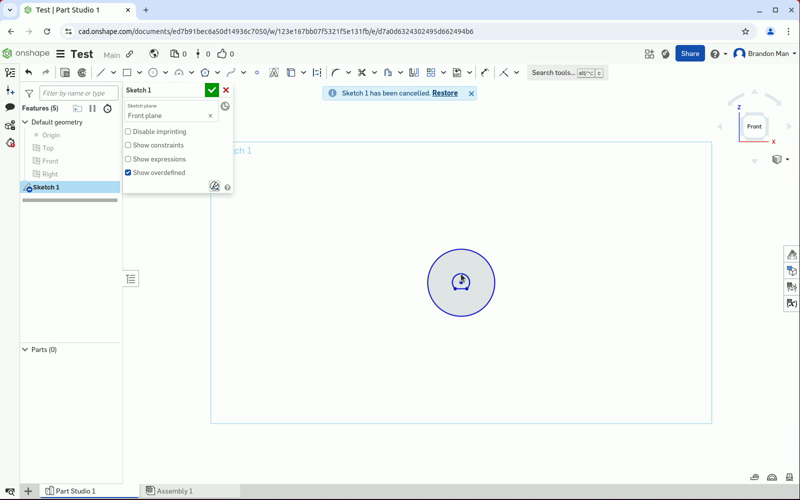
mouse_move(481, 301)
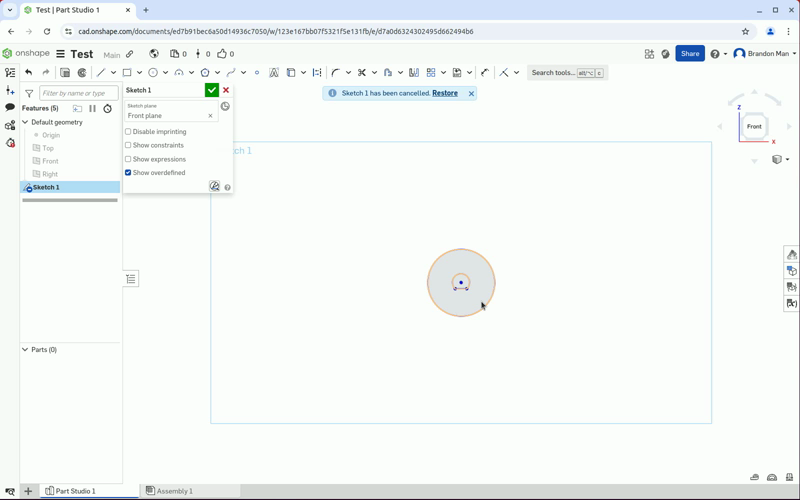
click(481, 301)
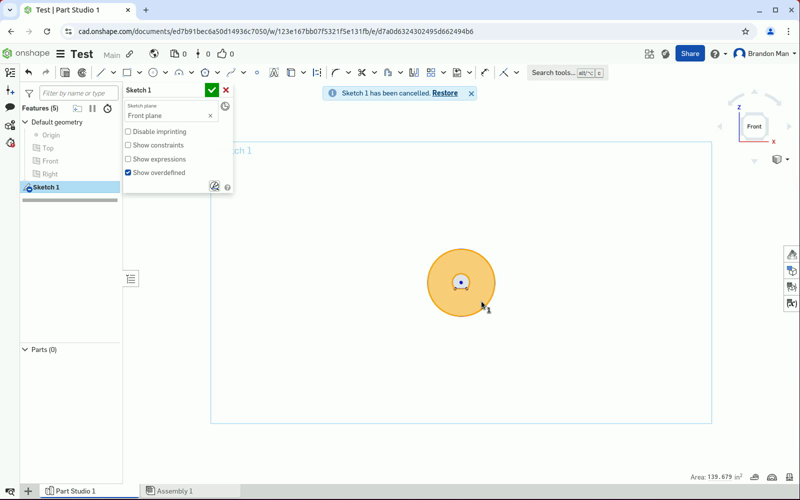
mouse_move(73, 352)
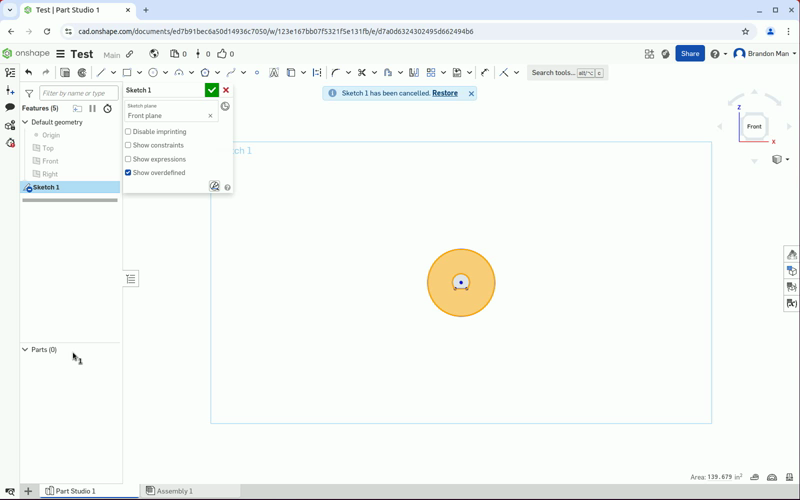
key(shift+y)
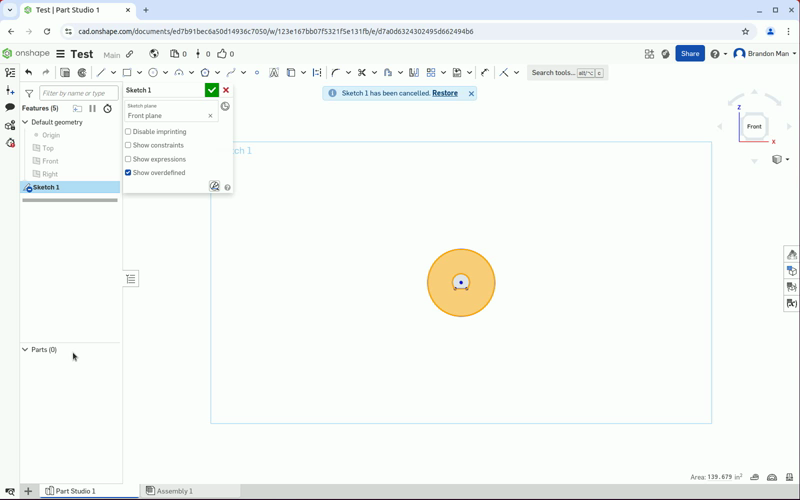
key(shift+e)
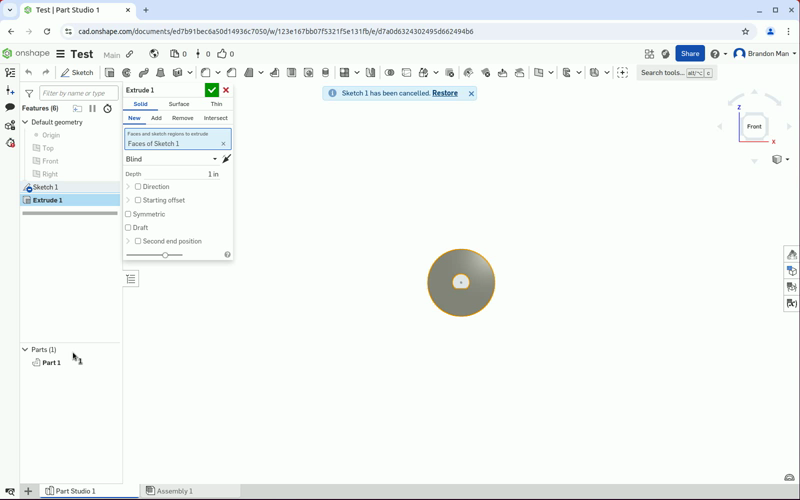
mouse_move(143, 106)
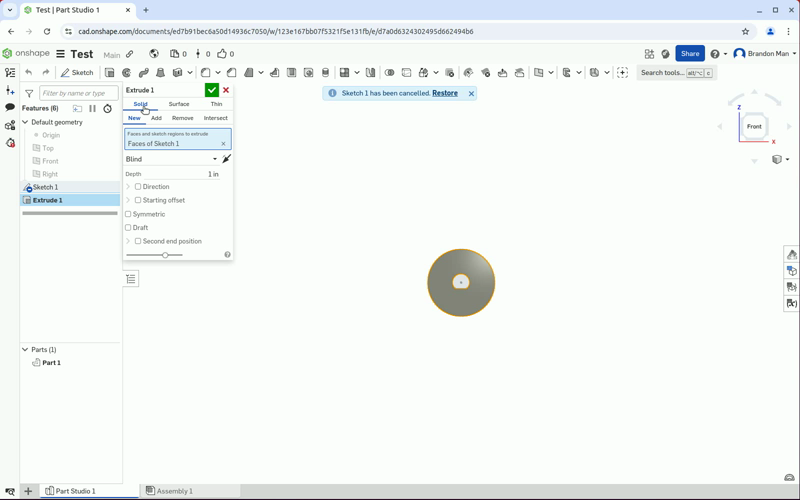
click(143, 106)
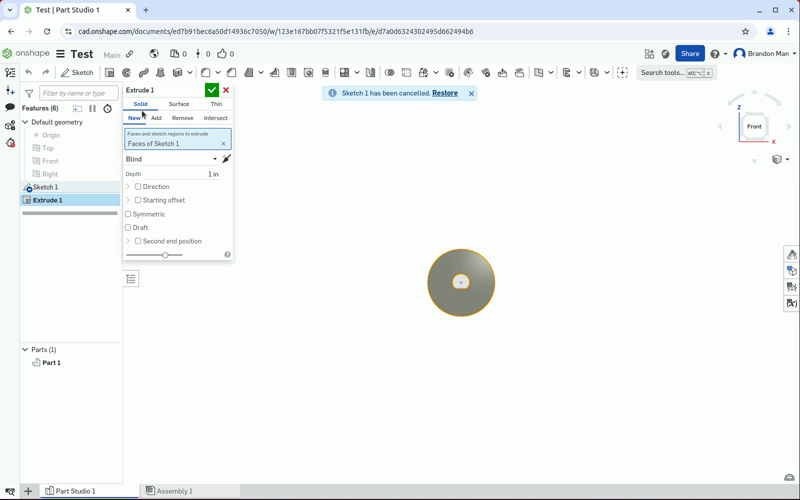
mouse_move(137, 120)
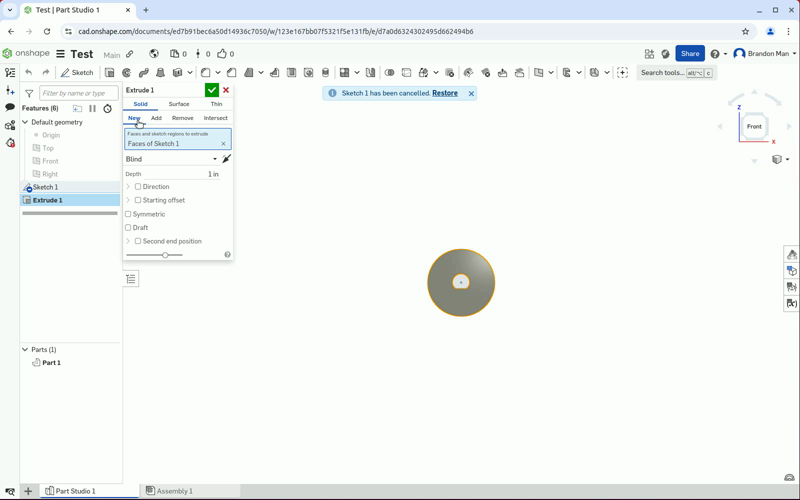
click(137, 120)
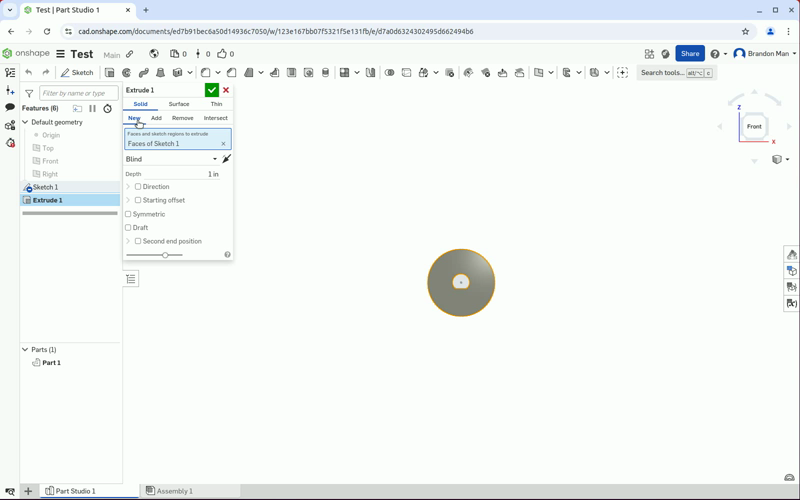
key(tab, 4)
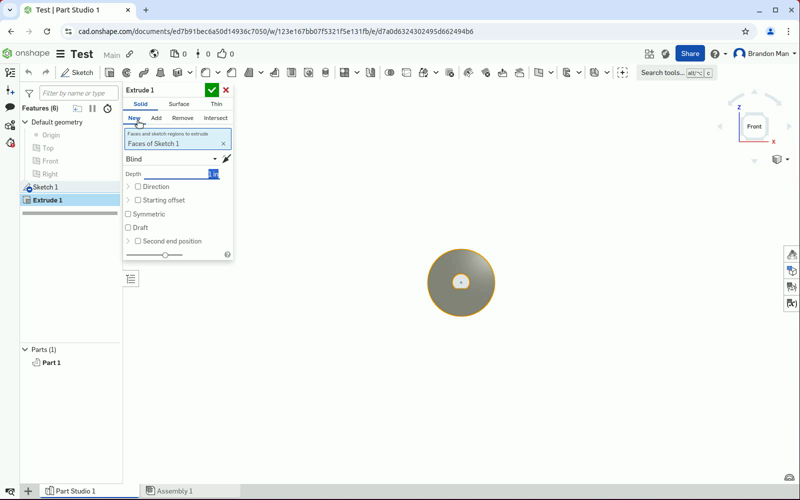
text(-9.147)
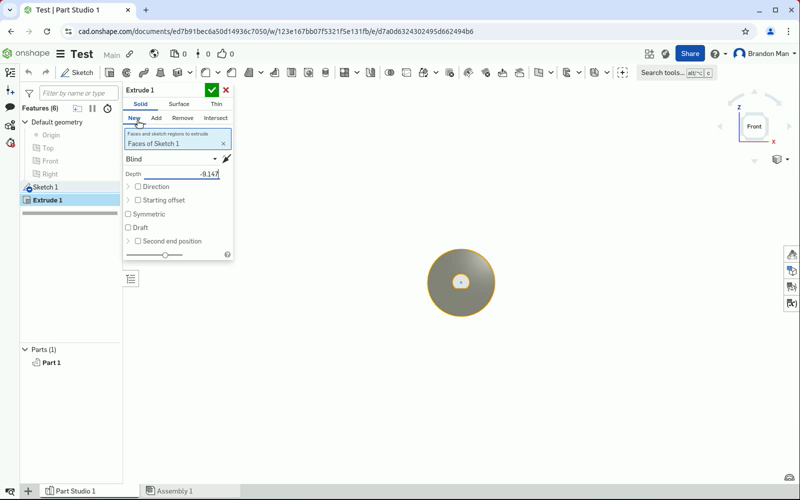
key(enter)
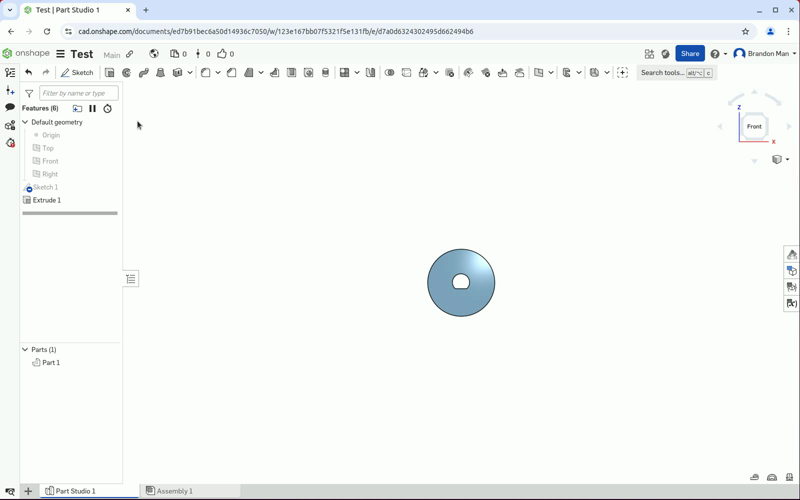
key(shift+h)
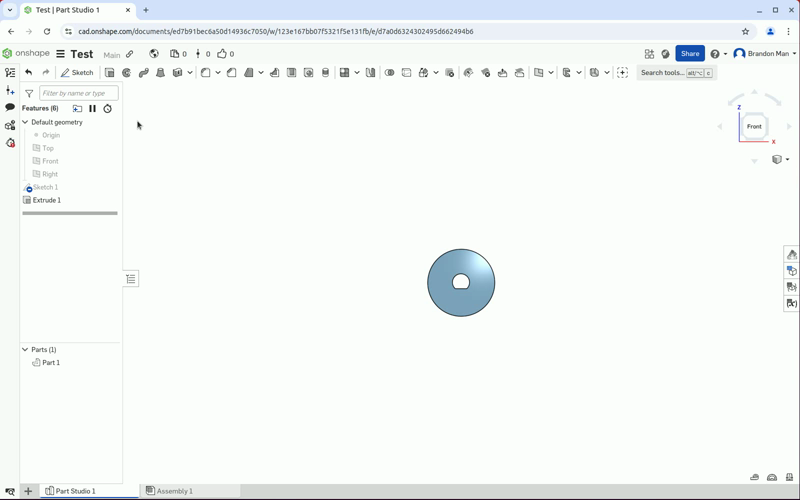
key(shift+h)
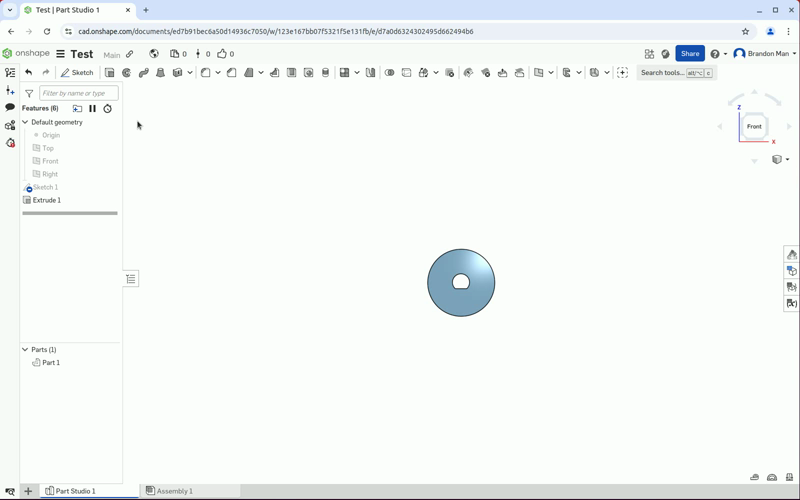
mouse_move(73, 189)
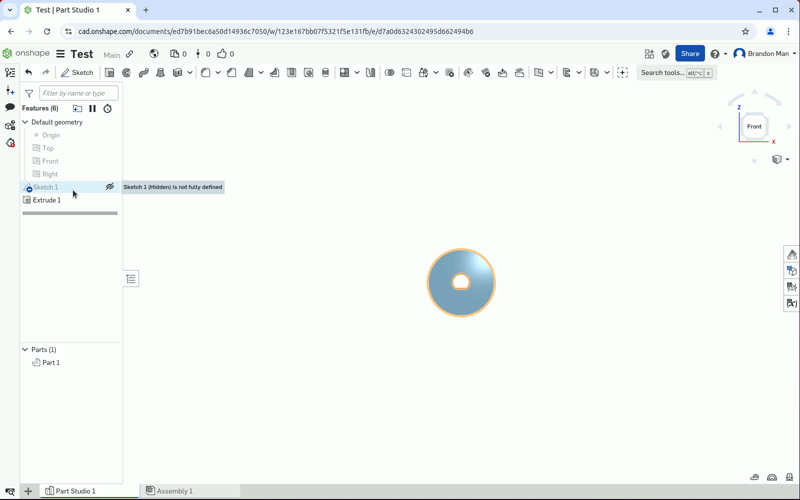
click(73, 189)
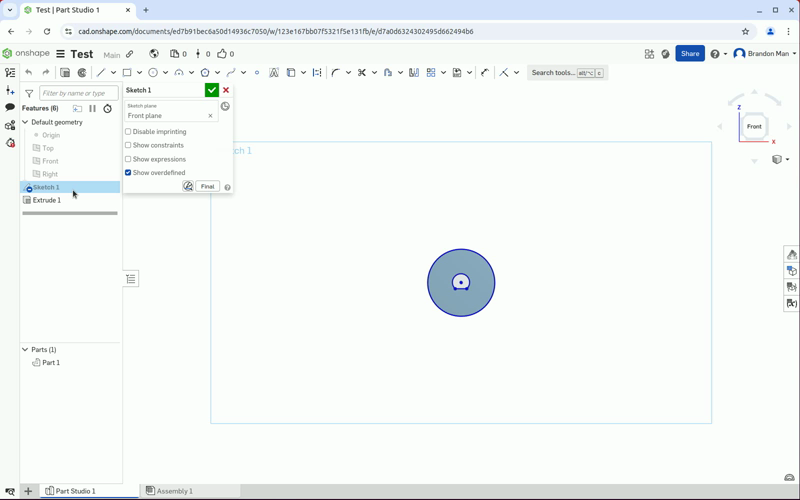
mouse_move(229, 92)
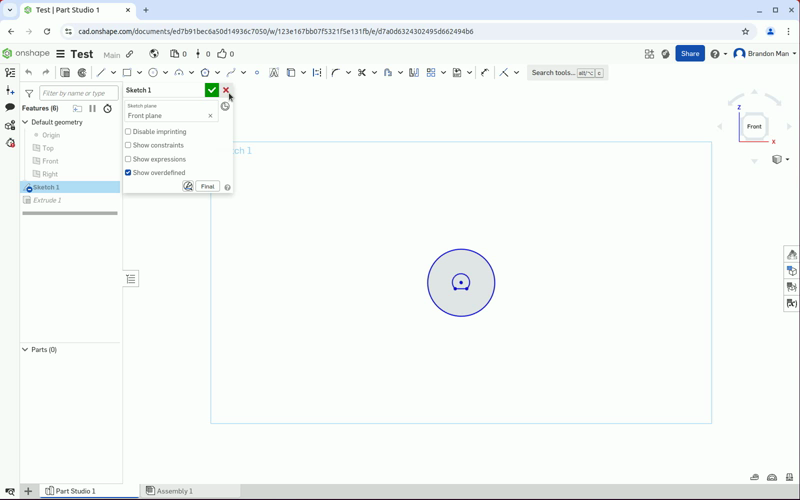
click(229, 92)
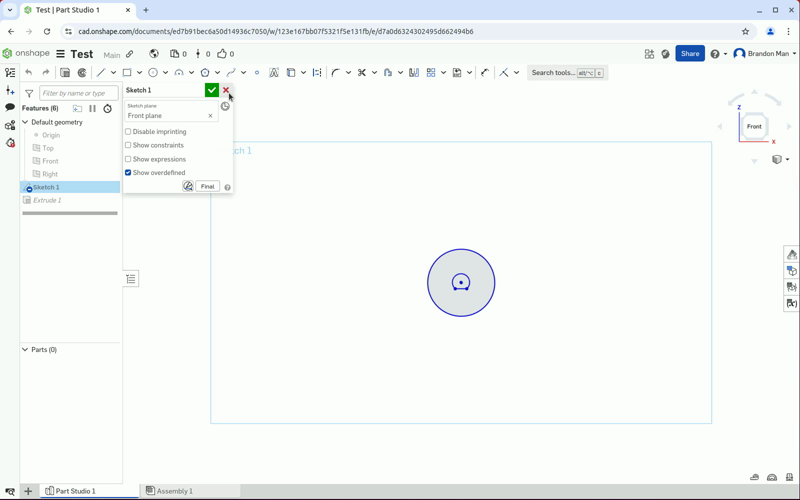
key(shift+s)
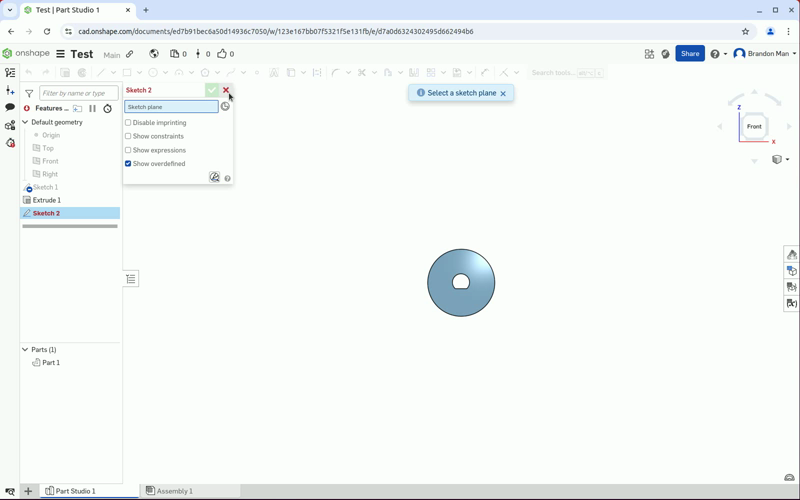
mouse_move(73, 163)
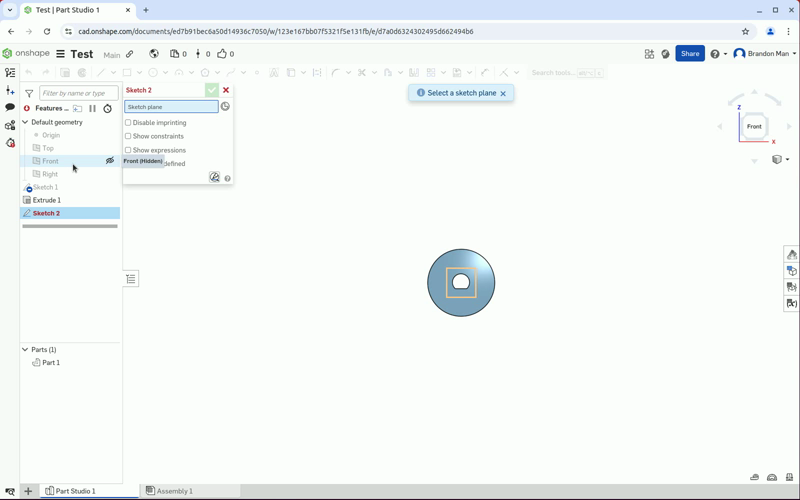
click(73, 163)
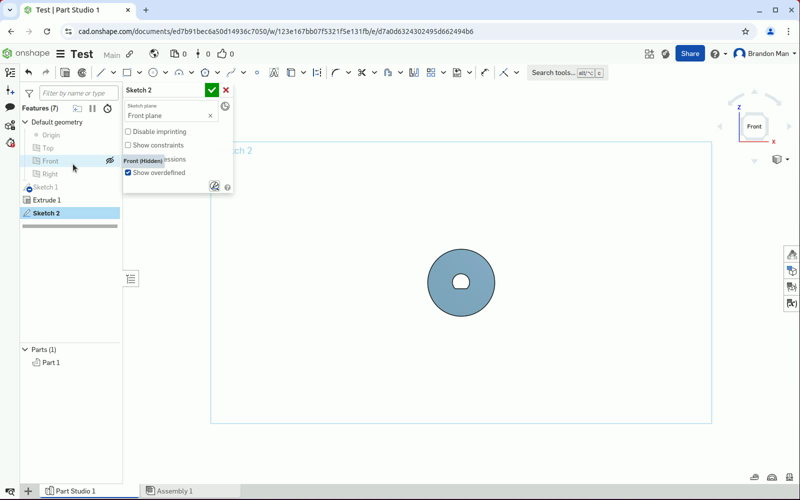
mouse_move(73, 352)
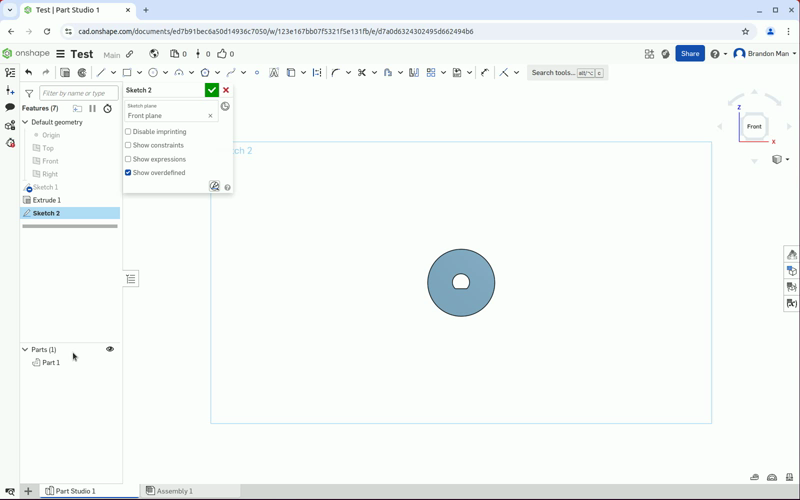
key(y)
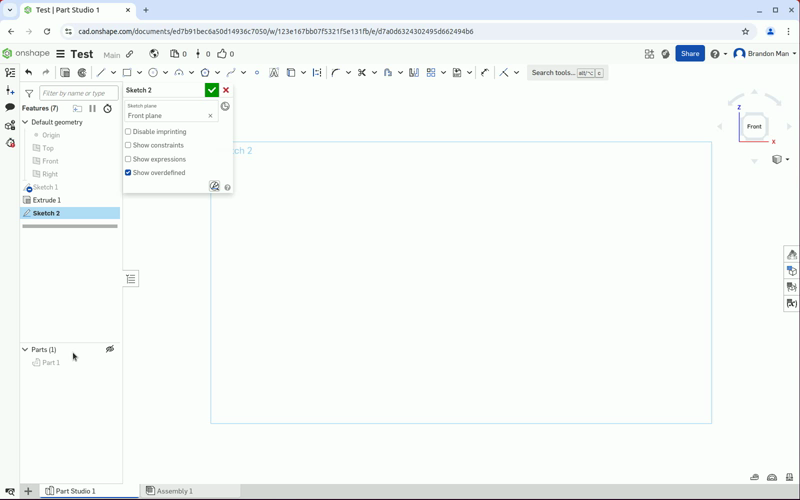
key(c)
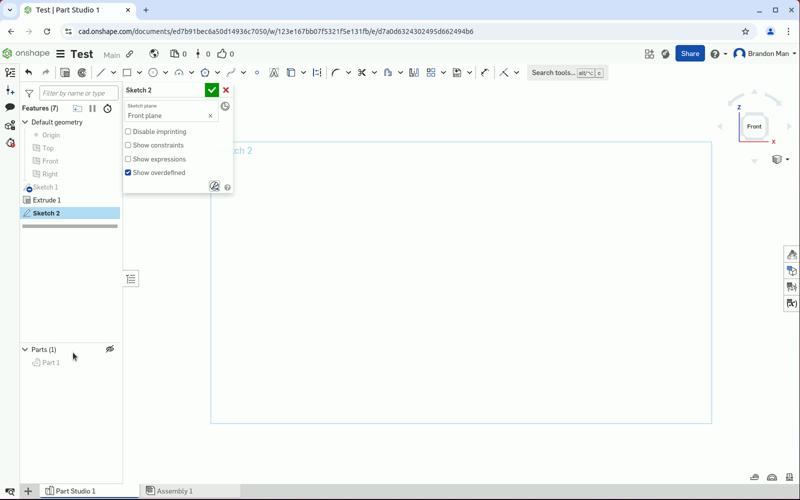
key_down(shift)
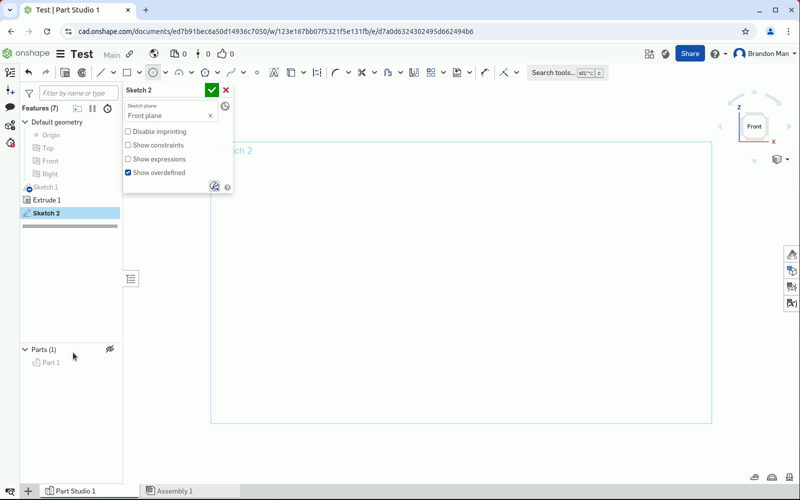
mouse_move(461, 282)
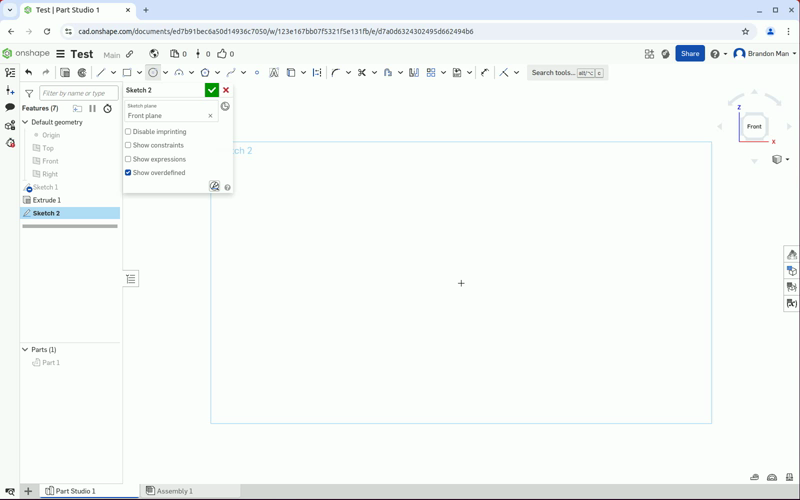
click(461, 282)
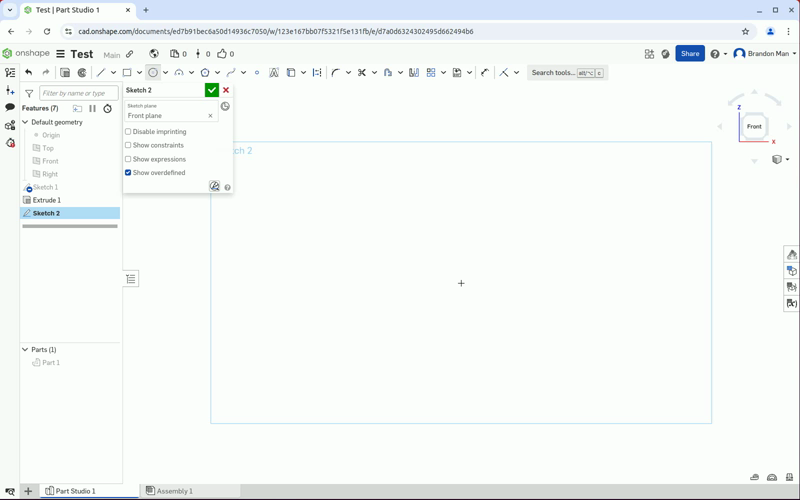
key_up(shift)
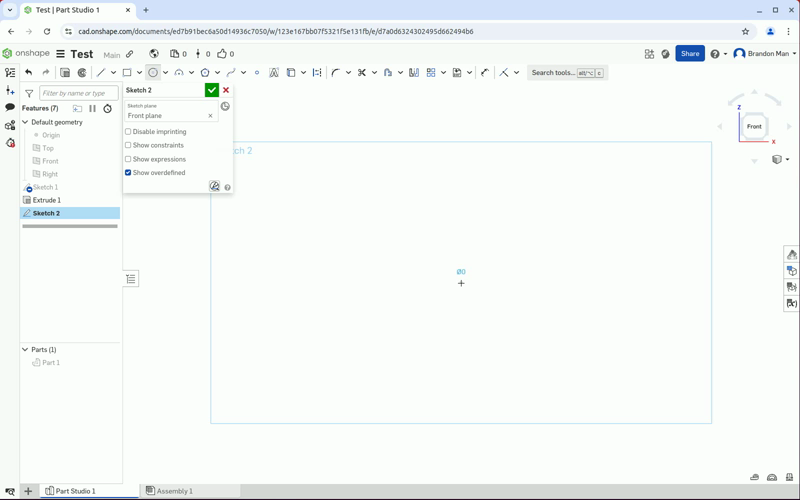
mouse_move(574, 282)
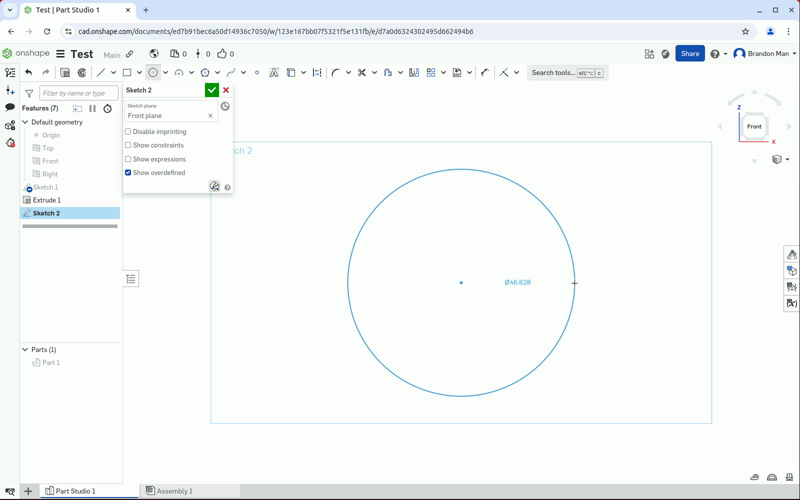
click(574, 282)
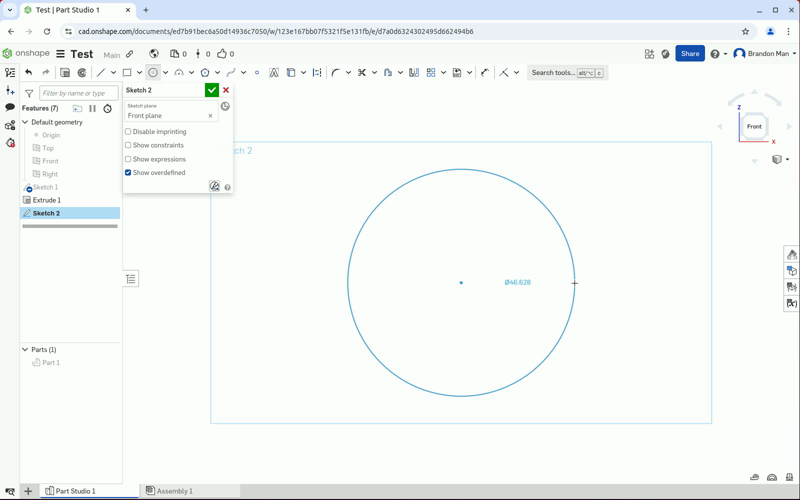
key(esc)
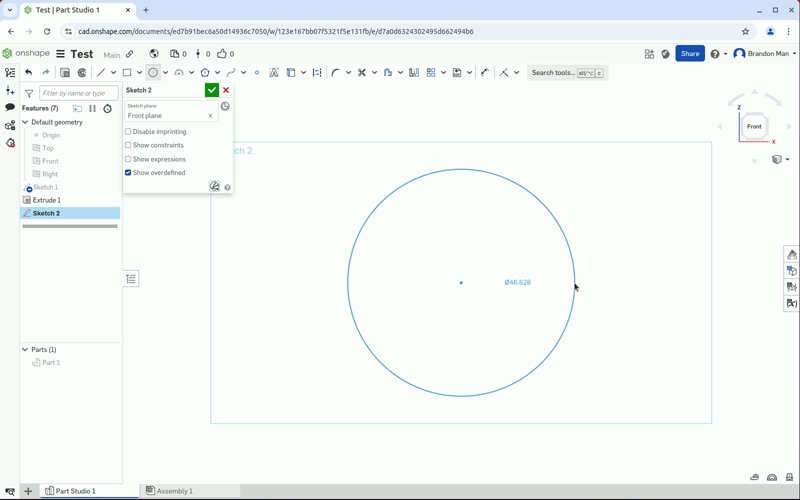
key(c)
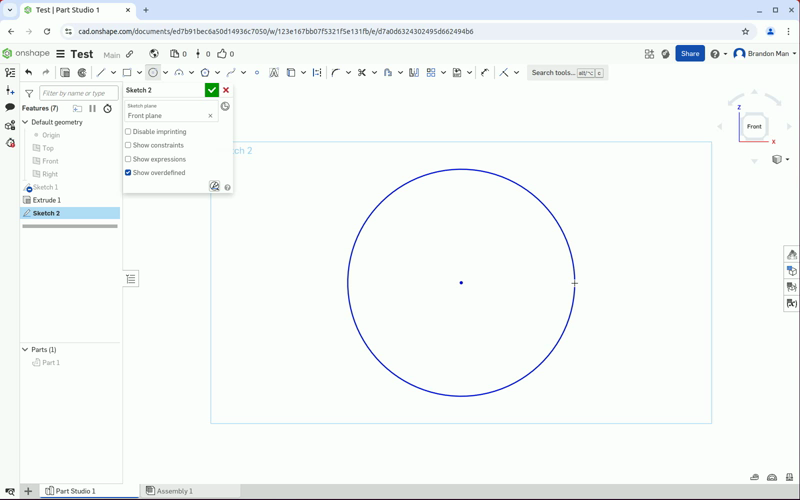
key_down(shift)
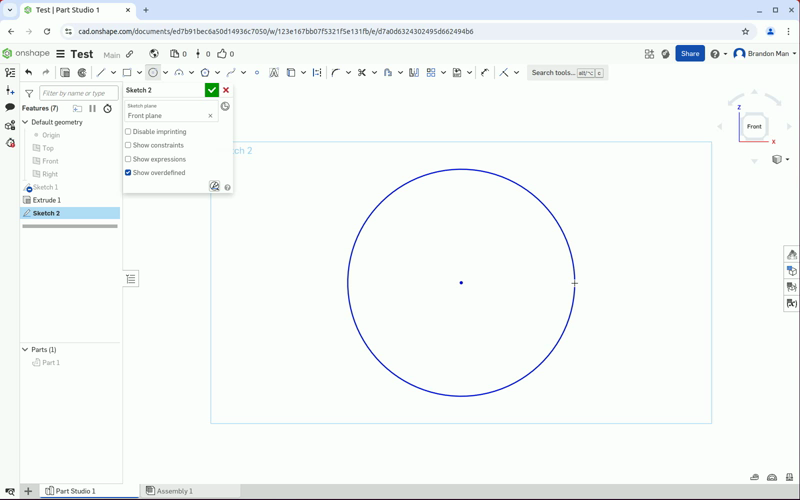
mouse_move(397, 346)
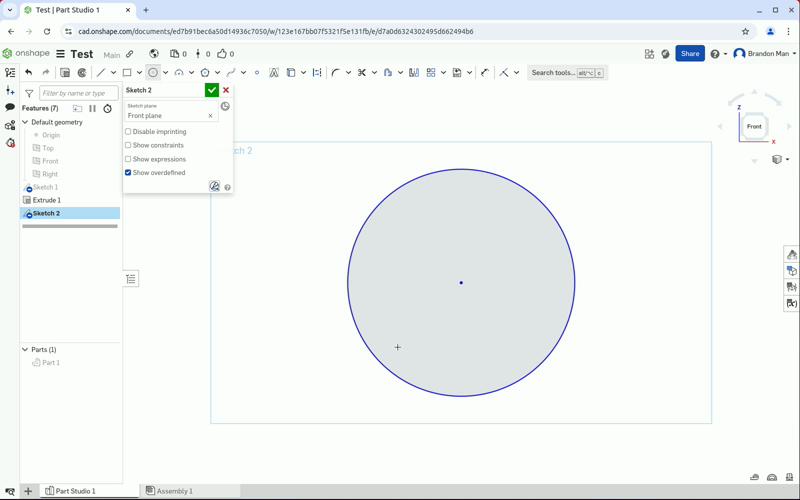
click(397, 346)
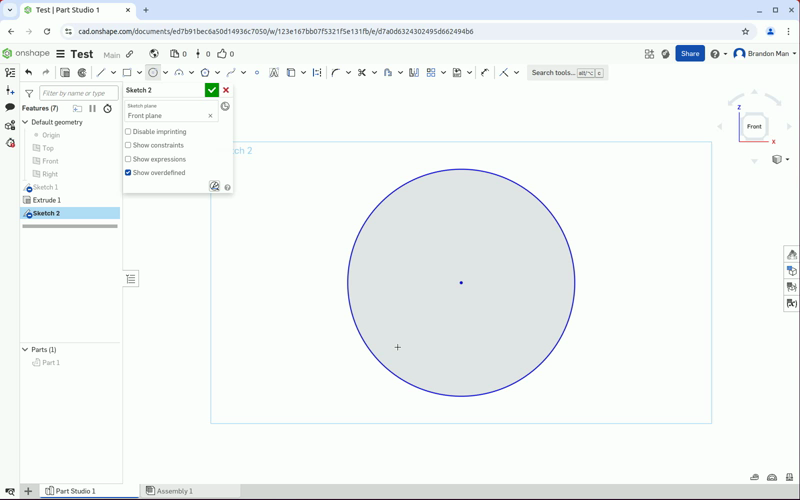
key_up(shift)
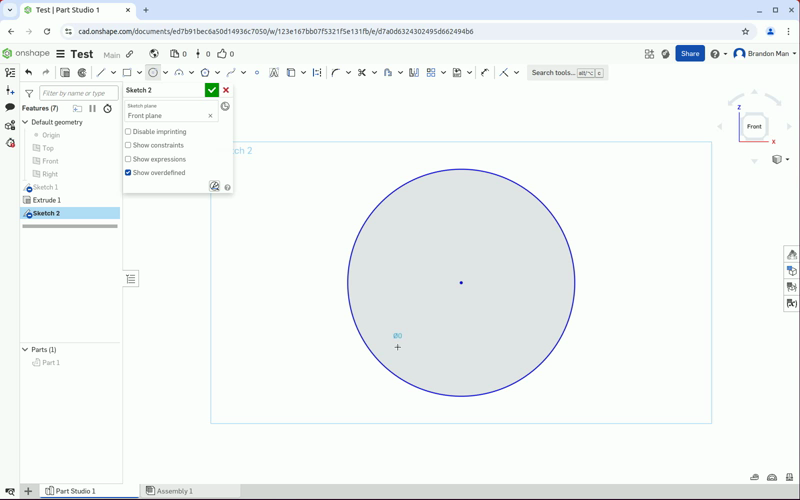
mouse_move(404, 346)
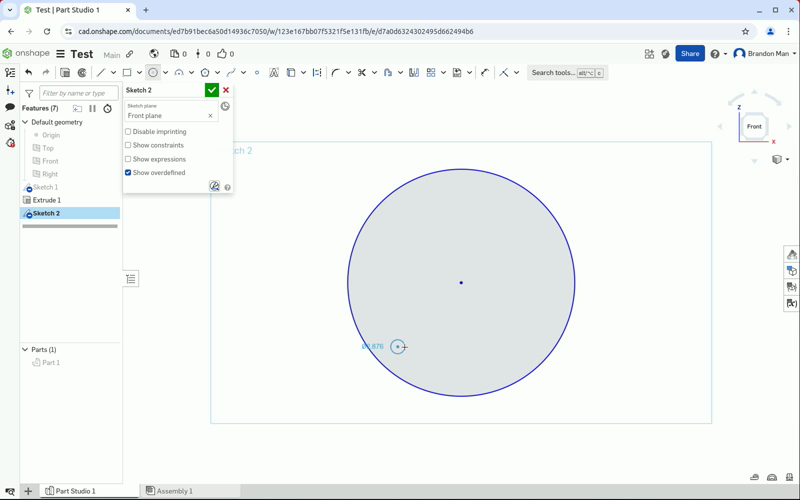
click(404, 346)
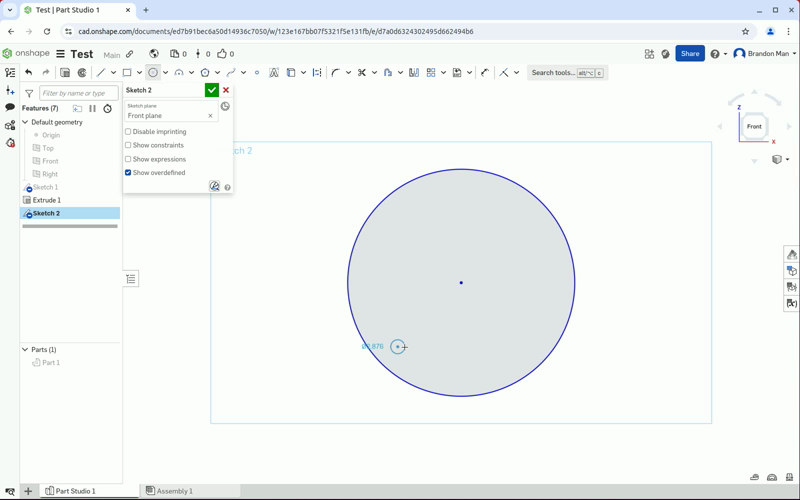
key(esc)
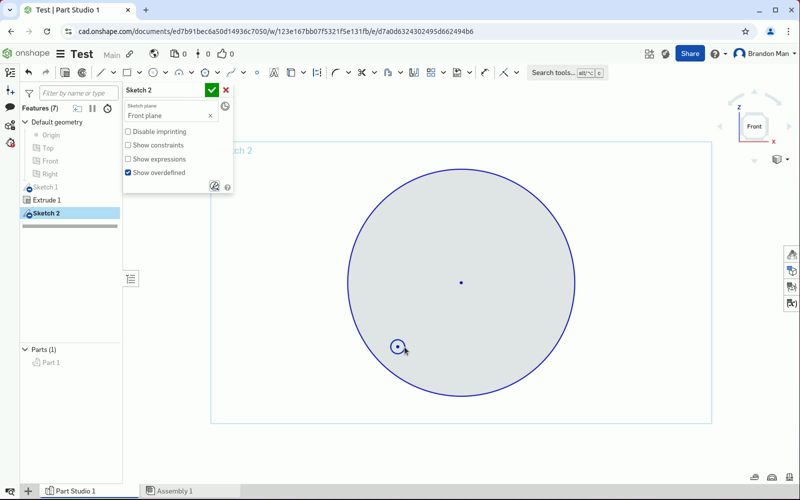
key(c)
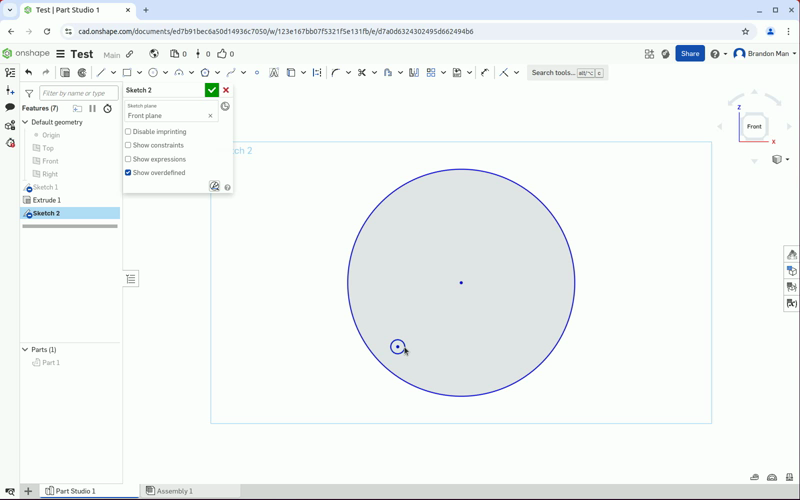
key_down(shift)
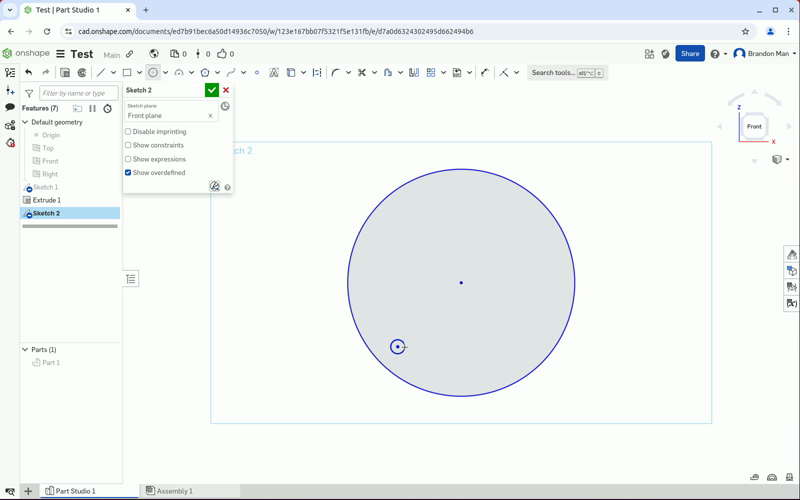
mouse_move(397, 219)
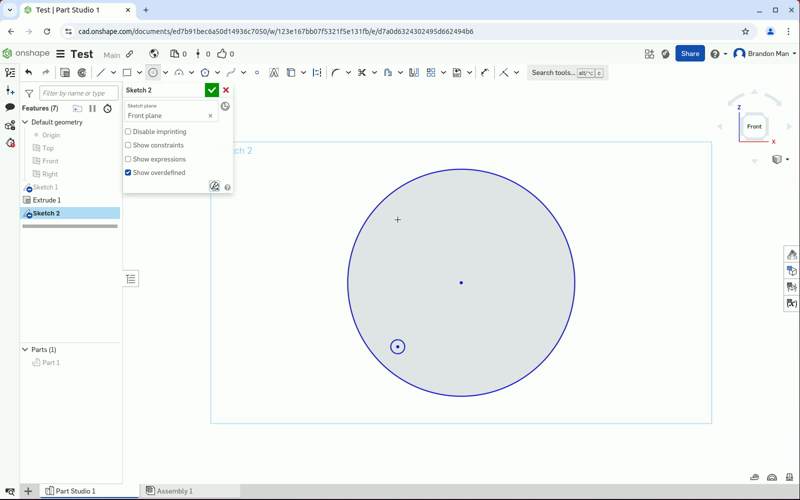
click(397, 219)
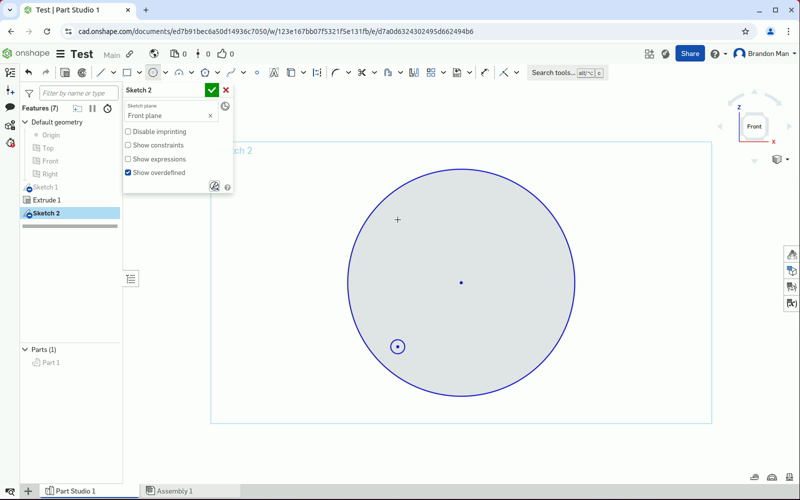
key_up(shift)
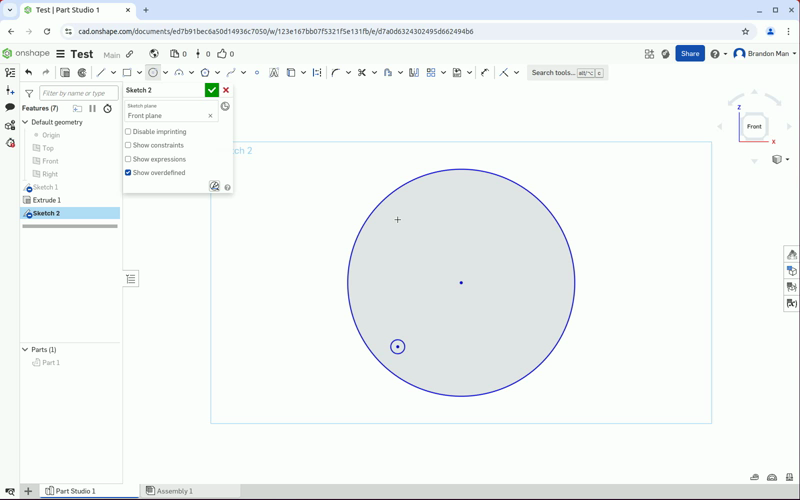
mouse_move(404, 219)
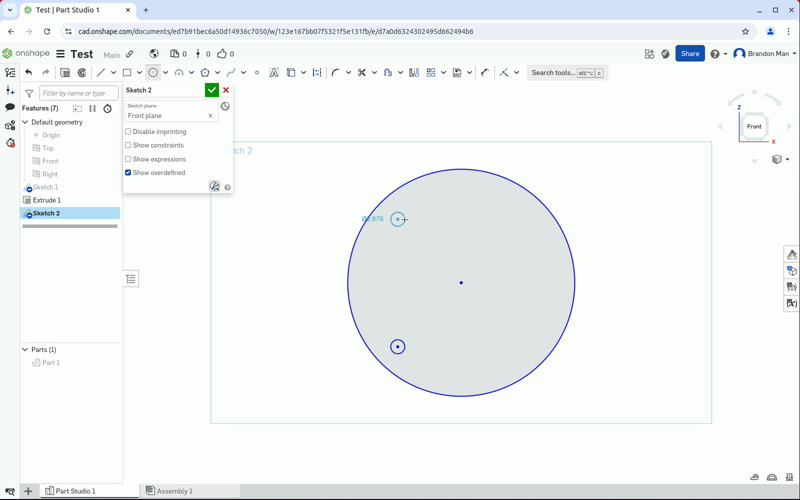
click(404, 219)
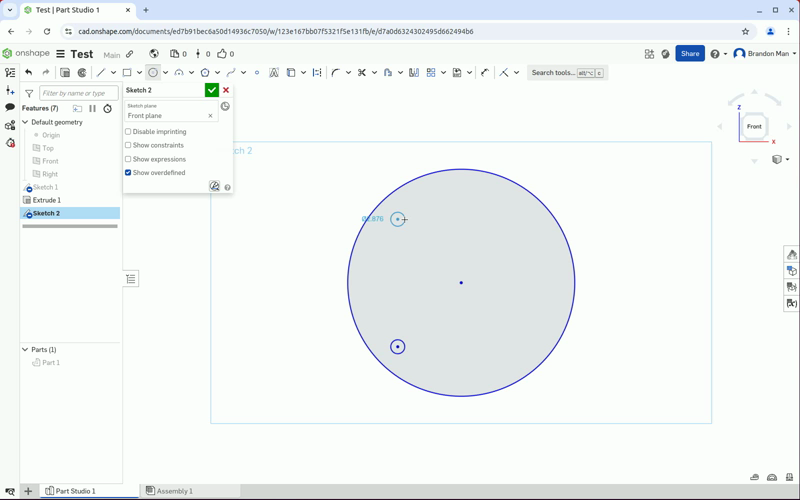
key(esc)
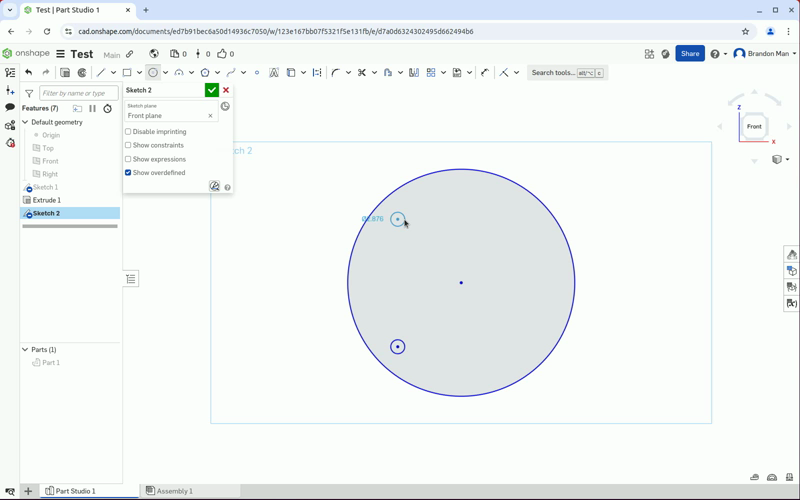
key(c)
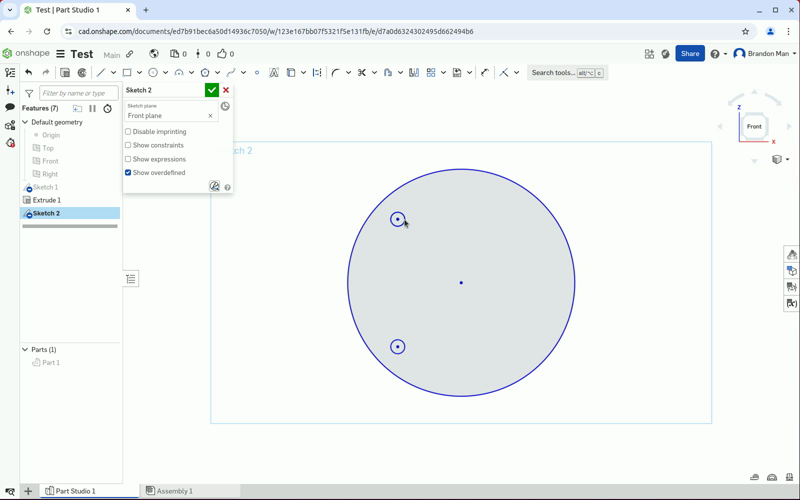
key_down(shift)
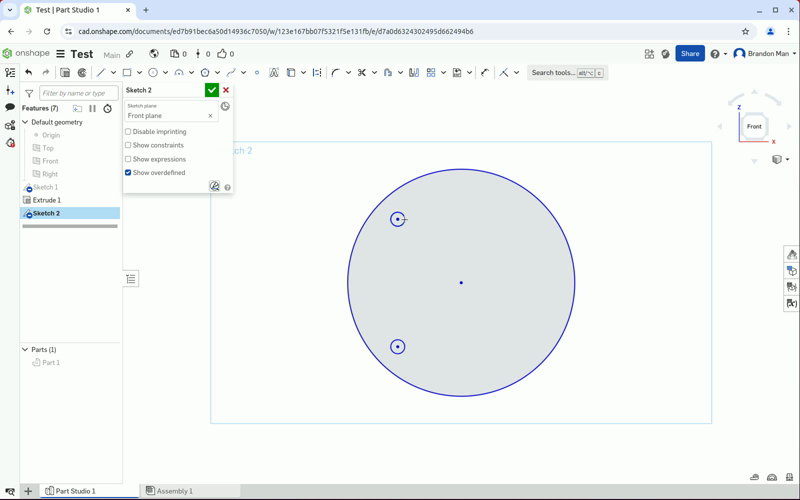
mouse_move(461, 282)
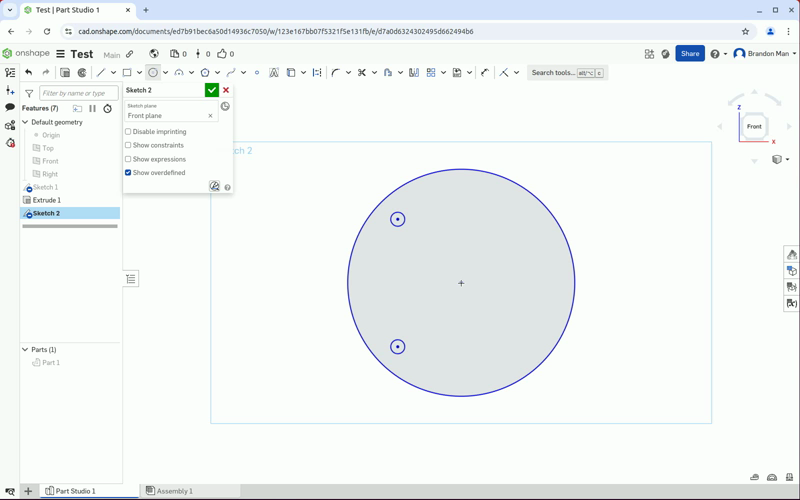
click(461, 282)
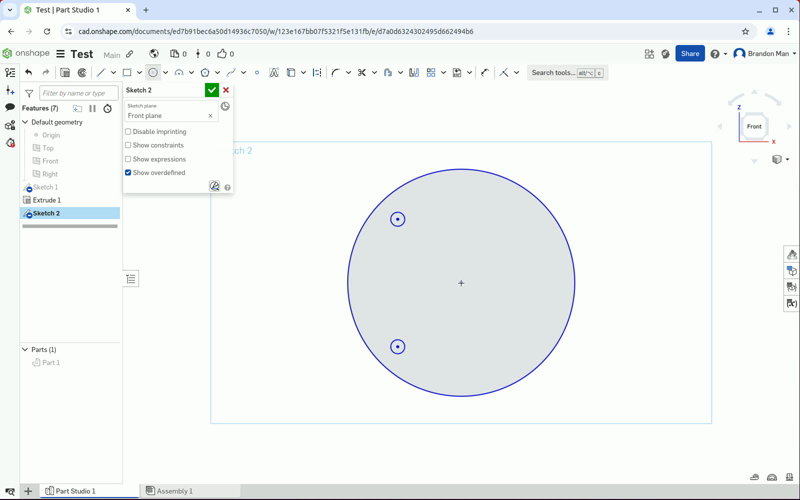
key_up(shift)
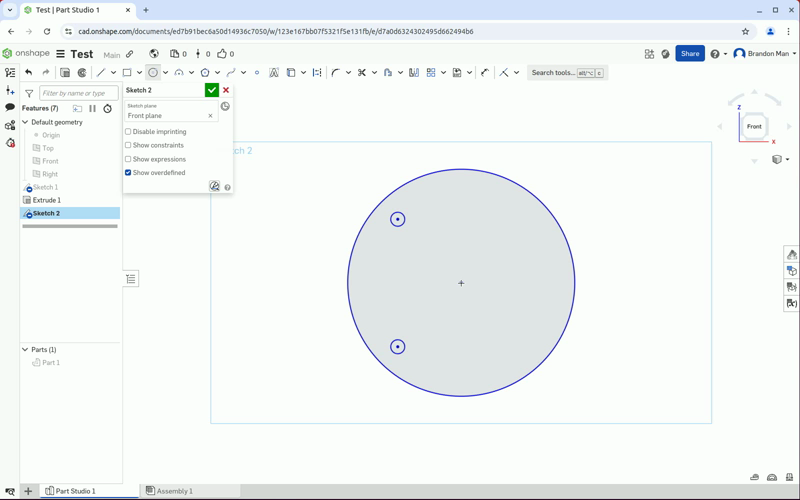
mouse_move(494, 282)
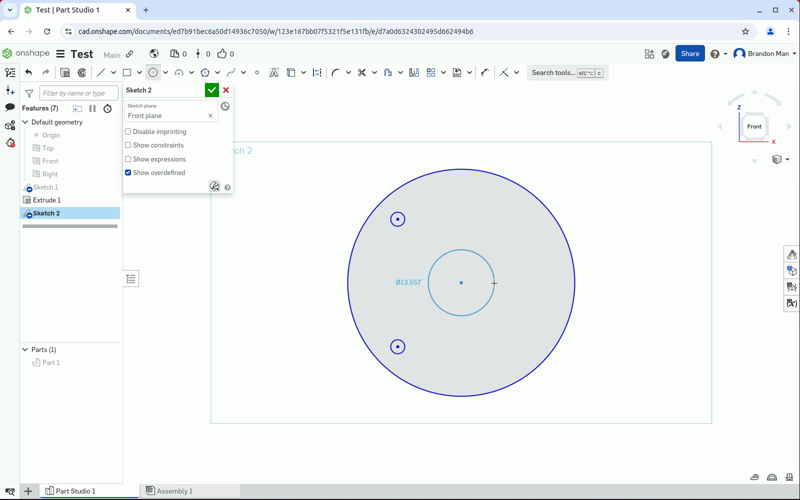
click(494, 282)
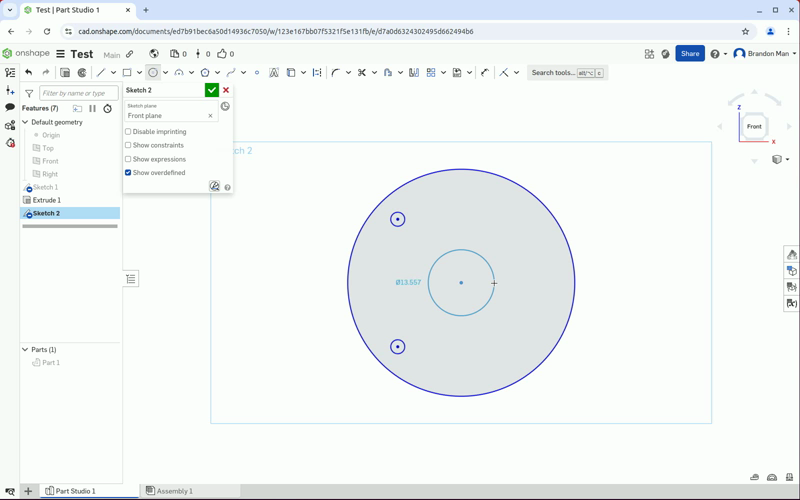
key(esc)
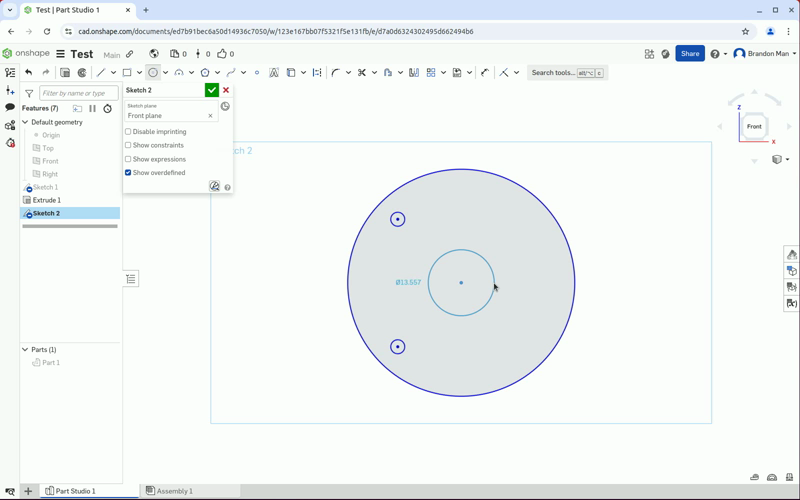
key(c)
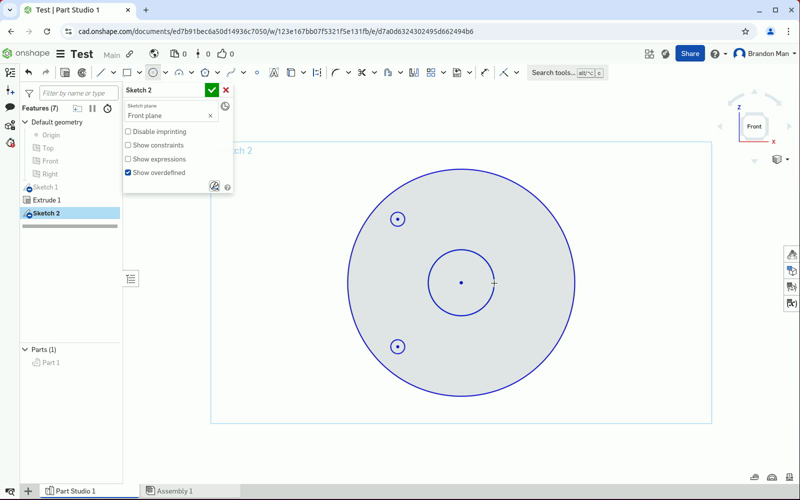
key_down(shift)
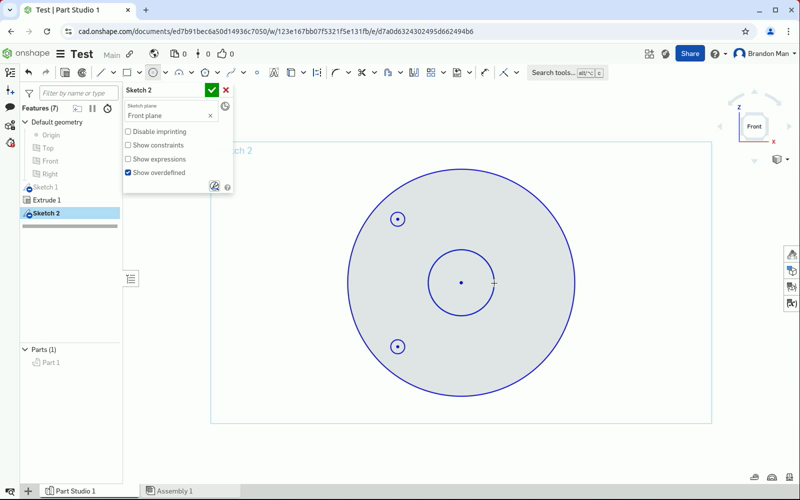
mouse_move(522, 346)
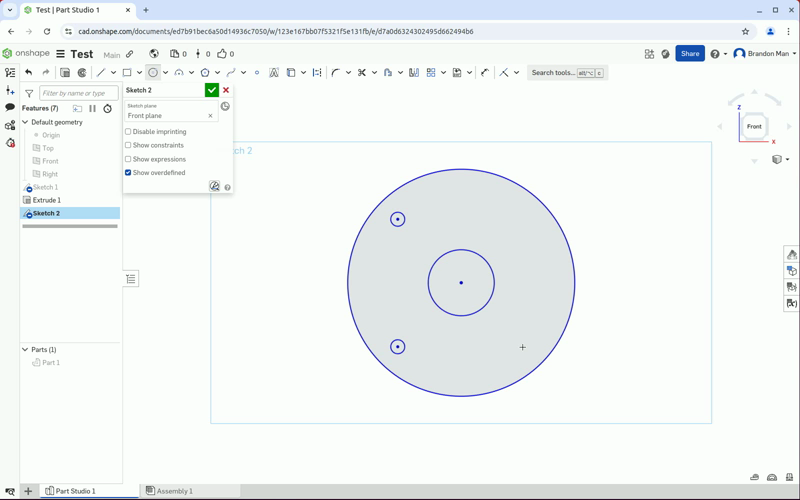
click(522, 346)
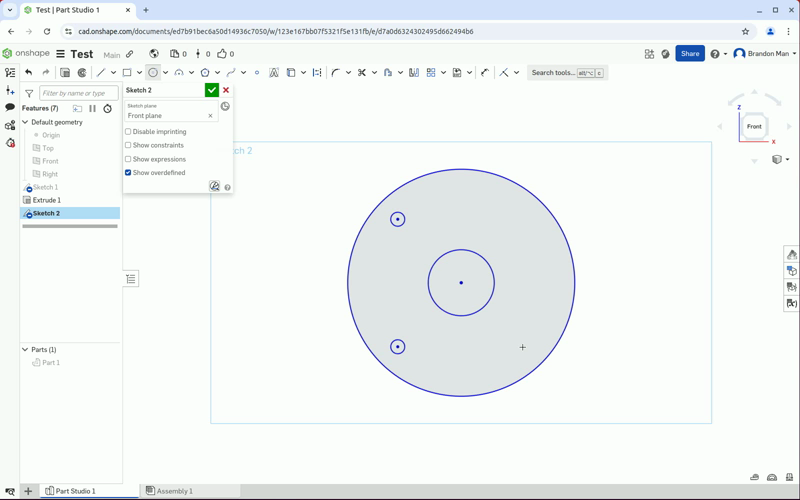
key_up(shift)
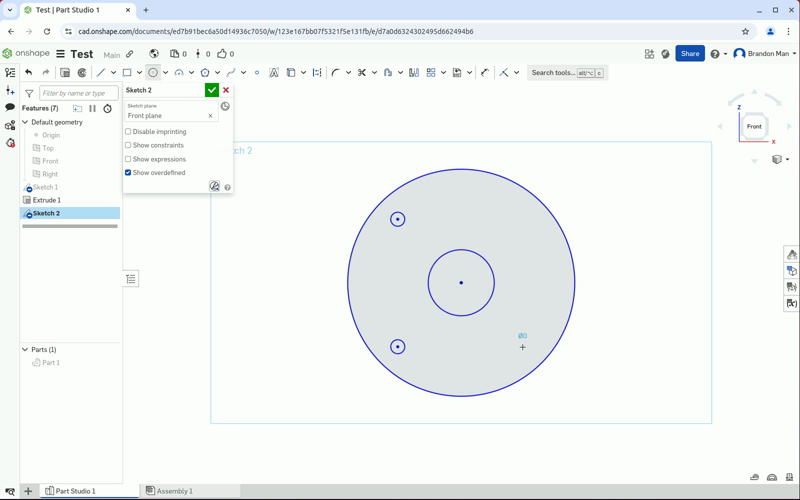
mouse_move(529, 346)
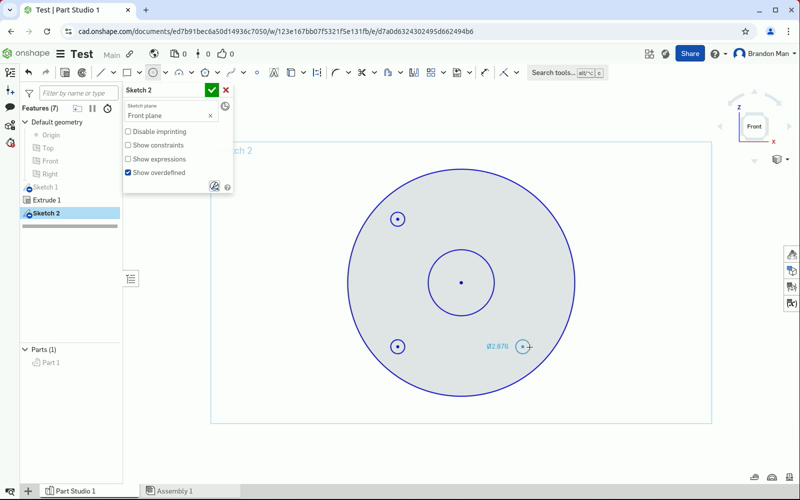
click(529, 346)
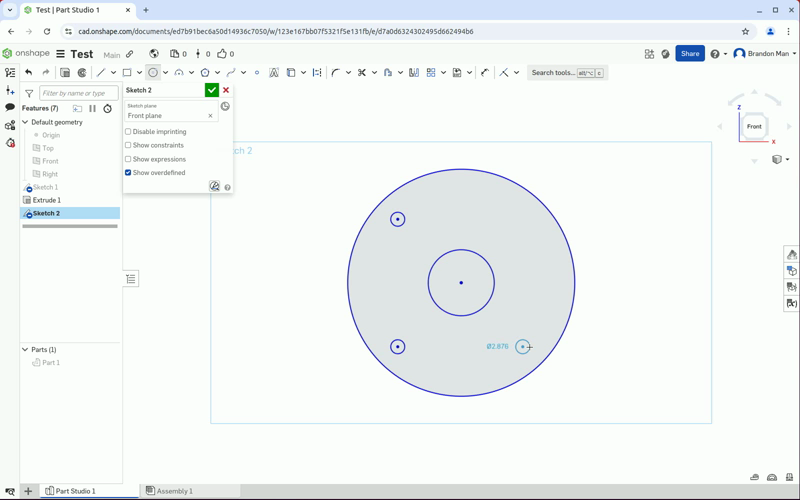
key(esc)
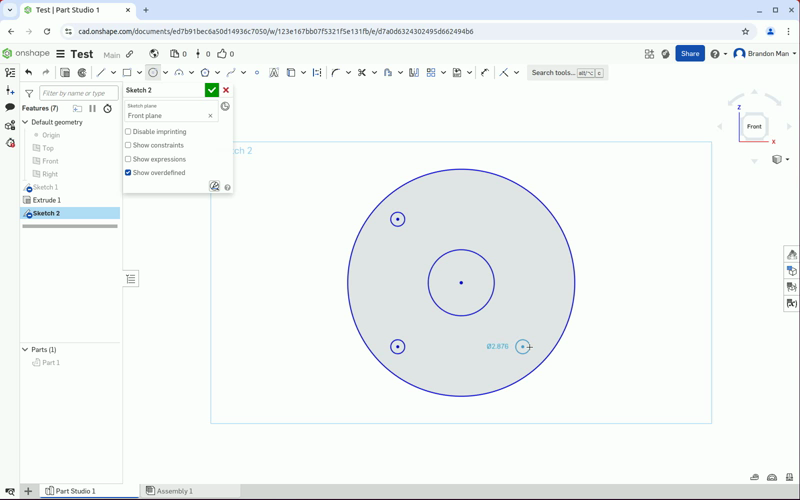
key(c)
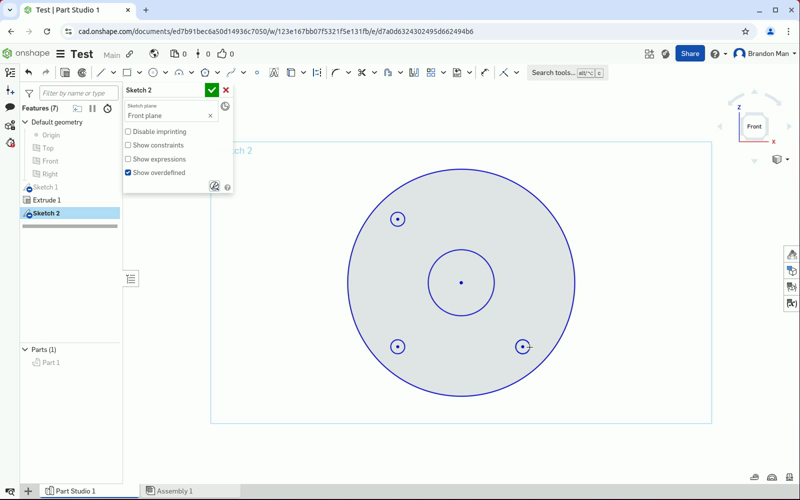
key_down(shift)
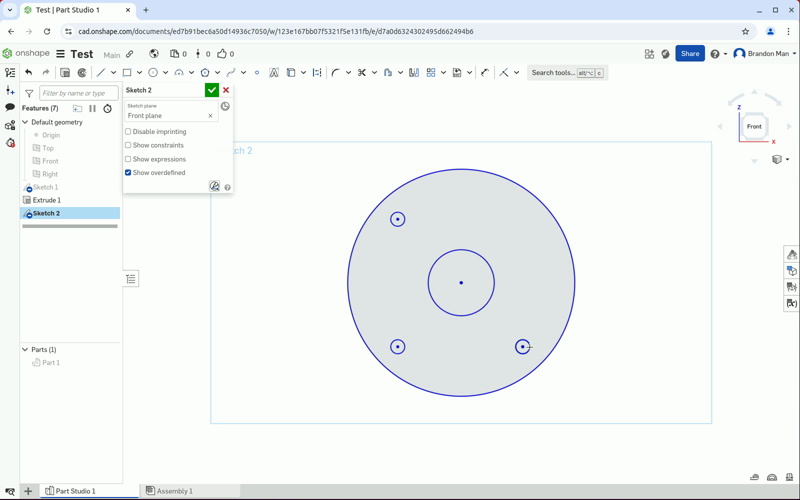
mouse_move(522, 219)
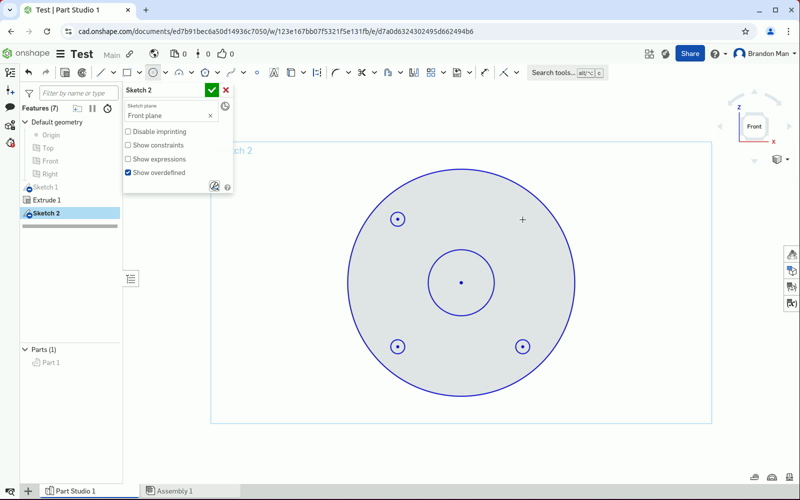
click(522, 219)
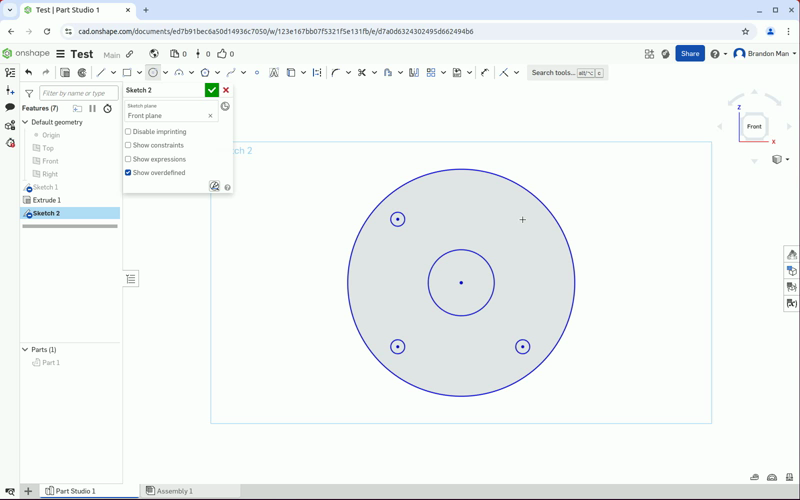
key_up(shift)
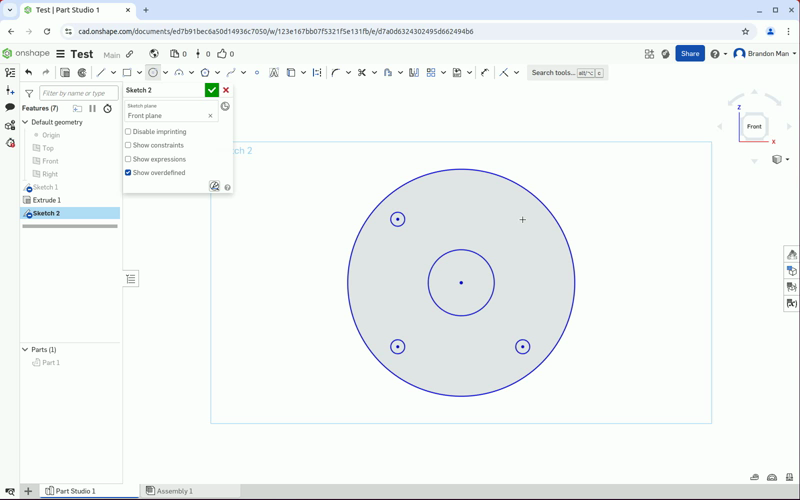
mouse_move(529, 219)
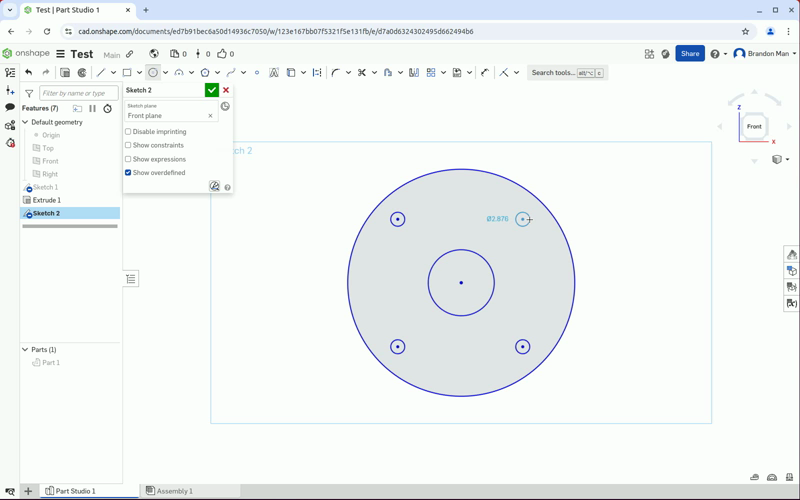
click(529, 219)
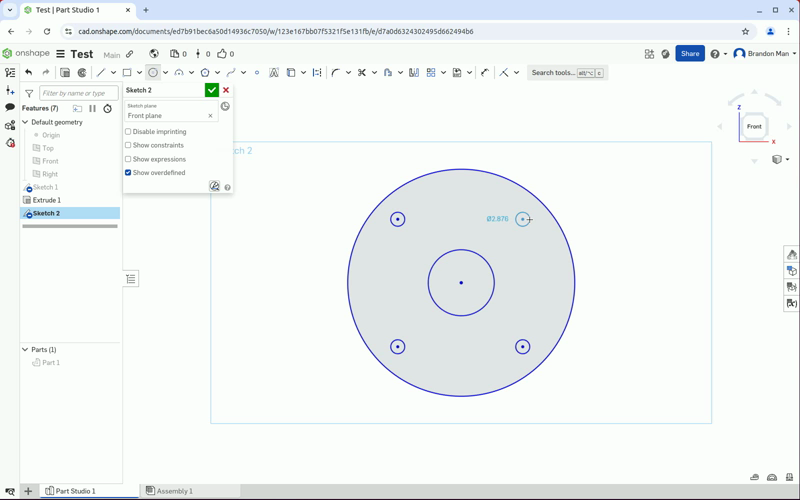
key(esc)
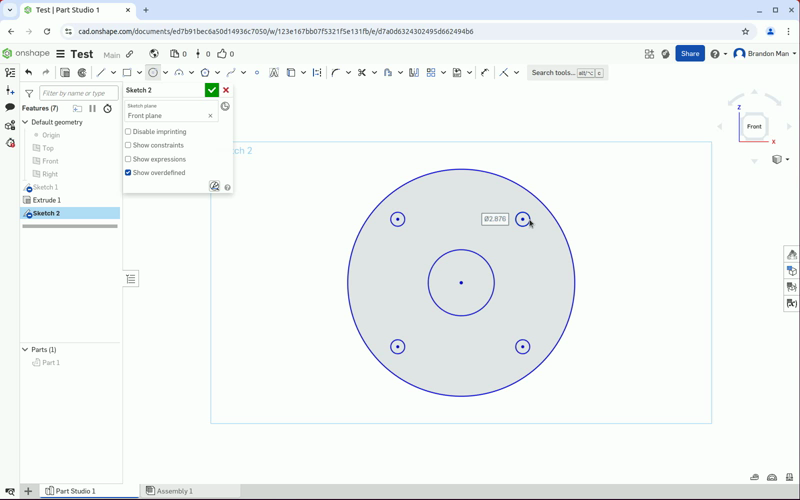
mouse_move(394, 290)
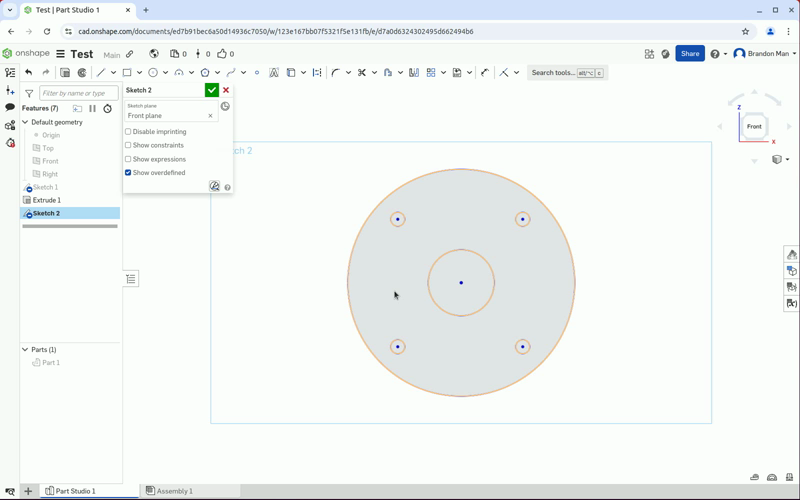
click(394, 290)
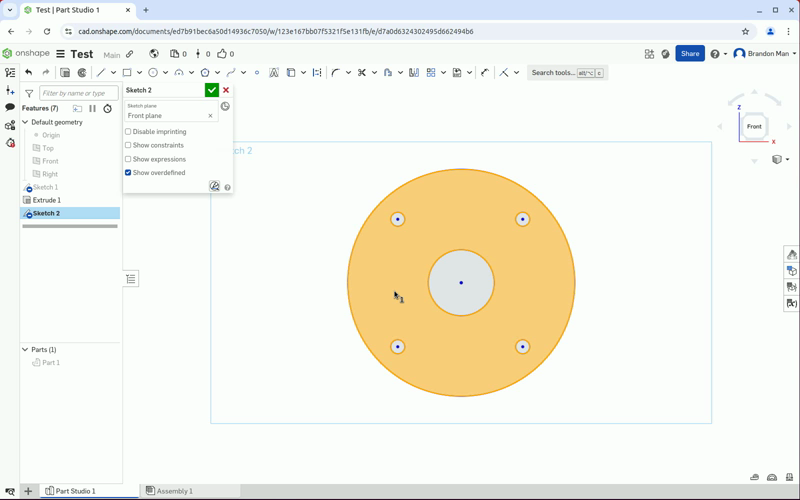
mouse_move(73, 352)
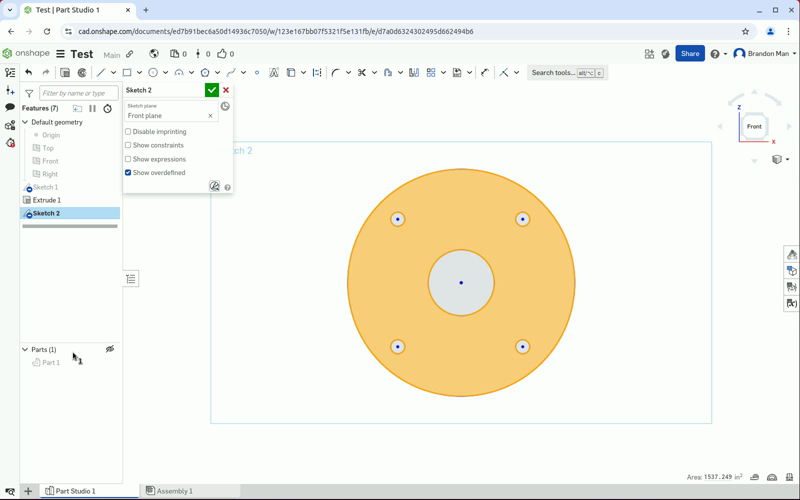
key(shift+y)
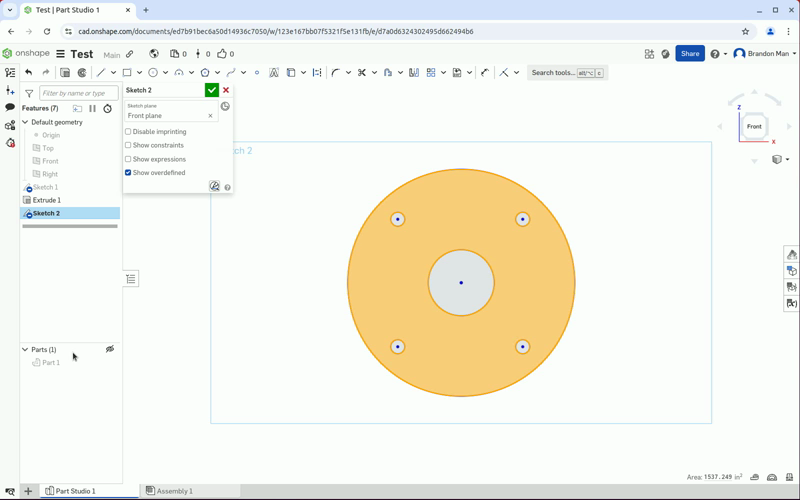
key(shift+e)
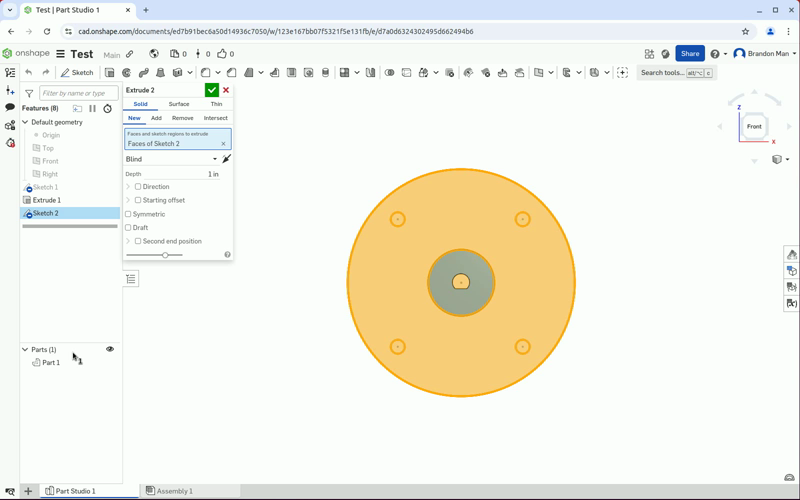
mouse_move(143, 106)
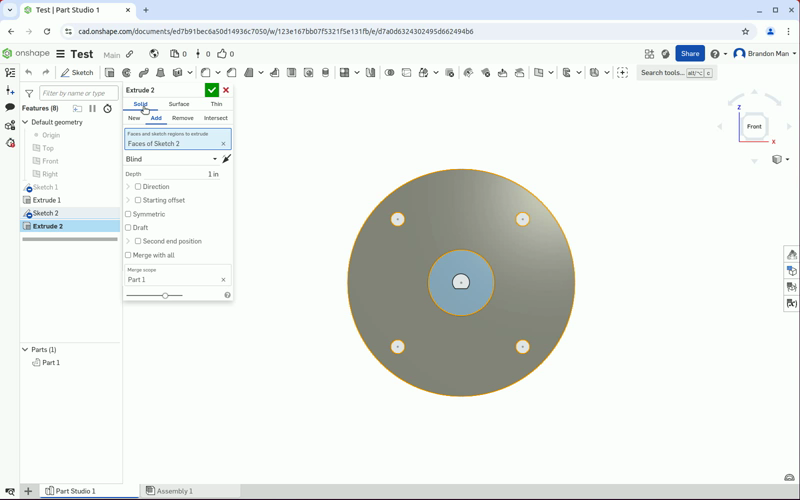
click(143, 106)
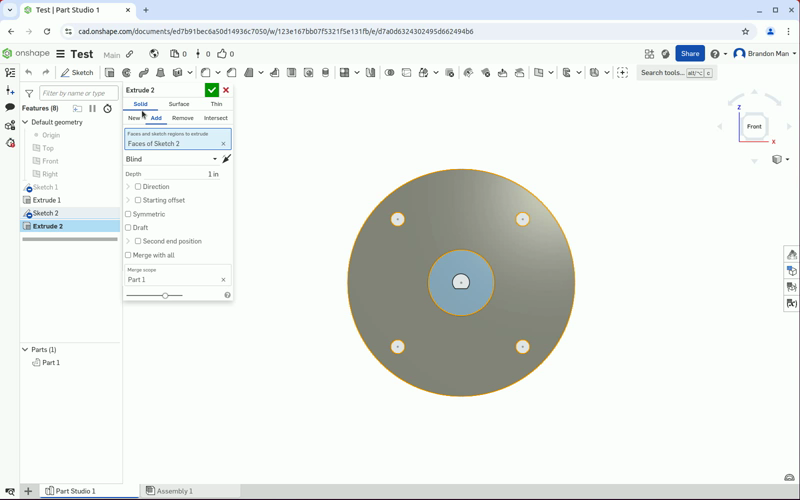
mouse_move(137, 120)
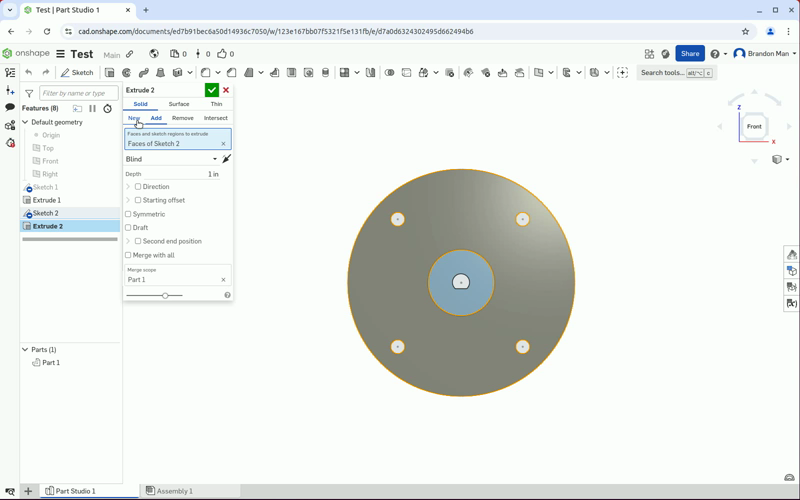
click(137, 120)
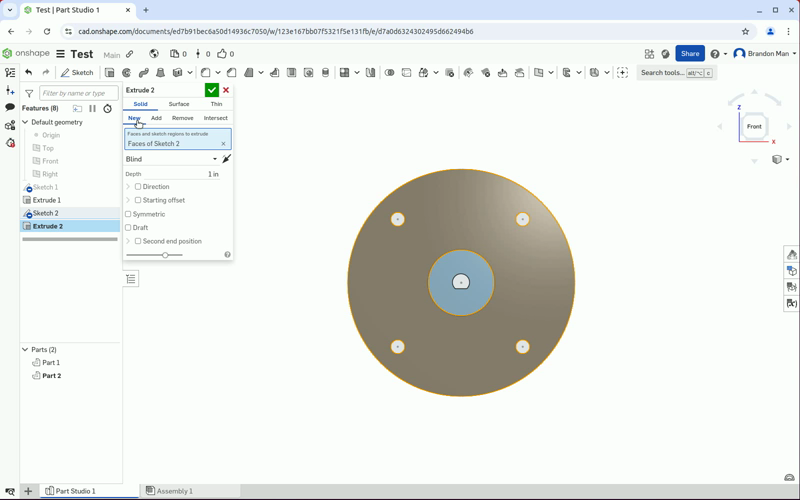
key(tab, 4)
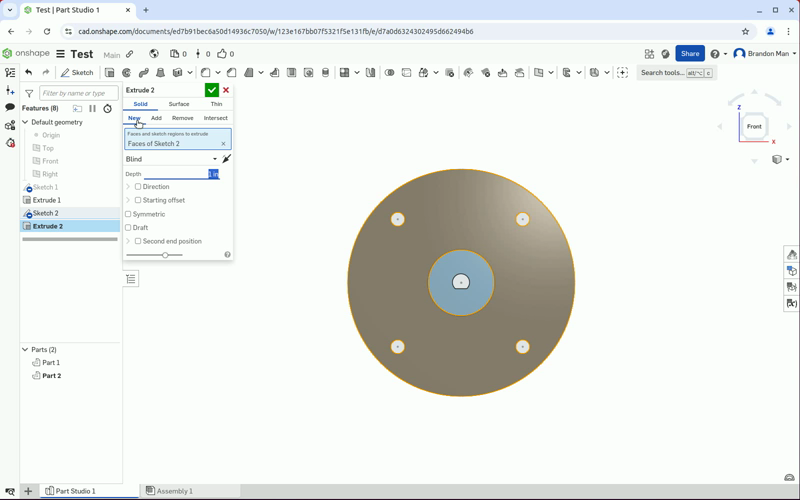
text(1.444)
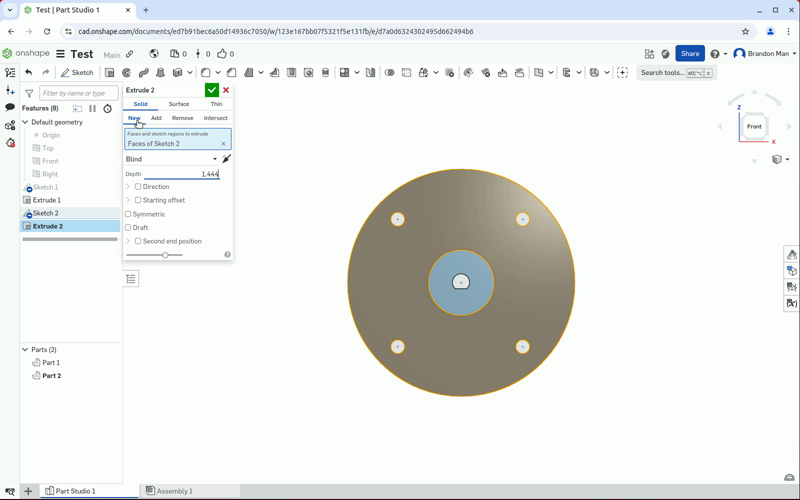
key(enter)
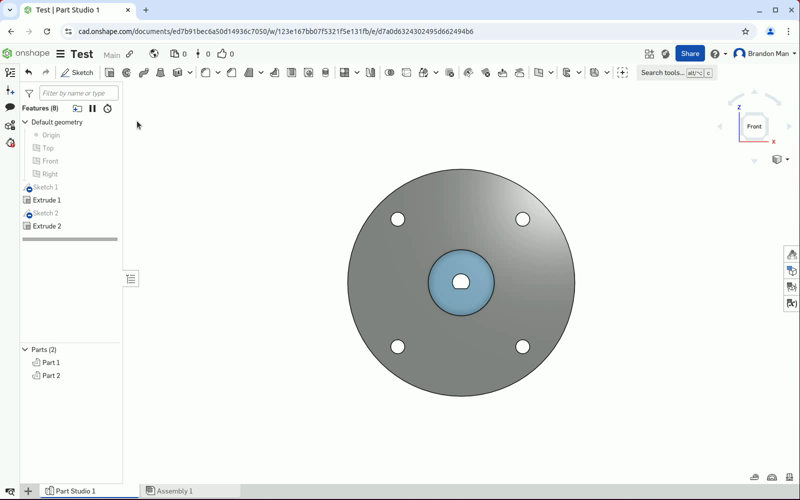
key(shift+h)
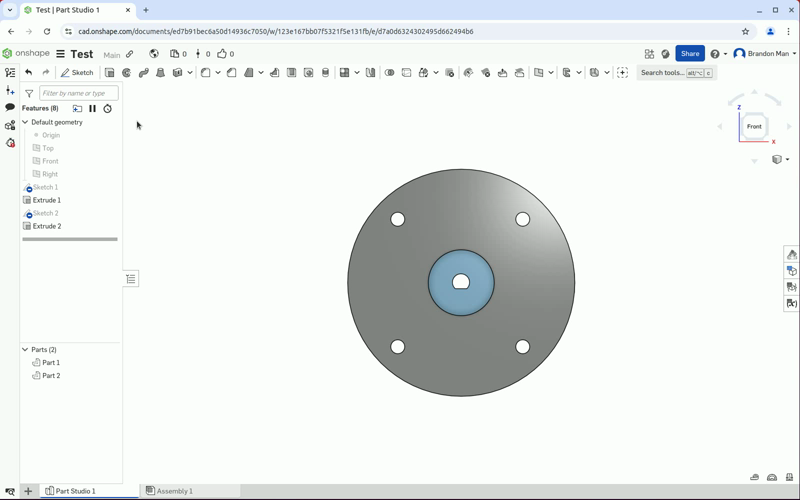
key(shift+h)
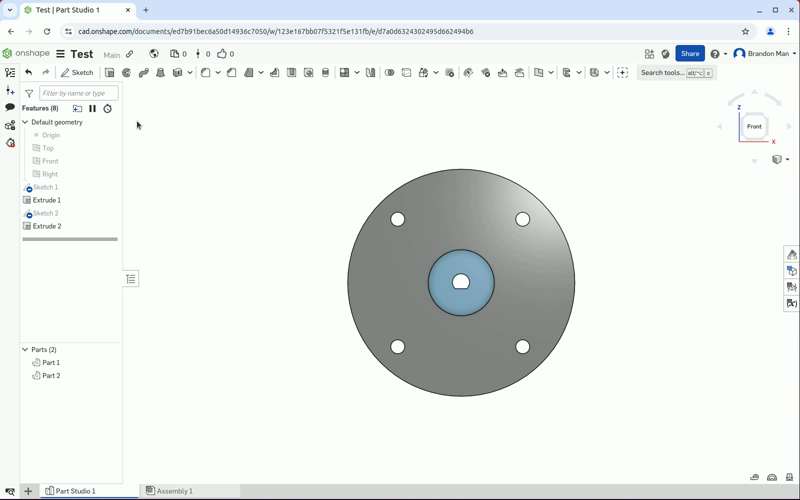
mouse_move(73, 189)
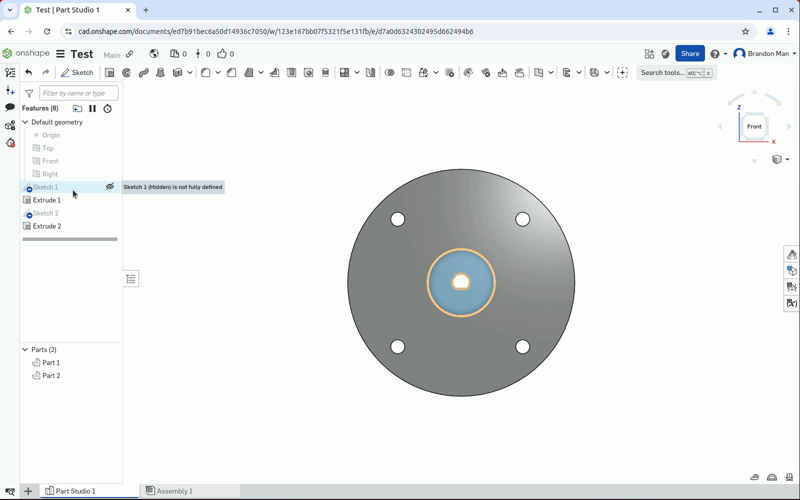
click(73, 189)
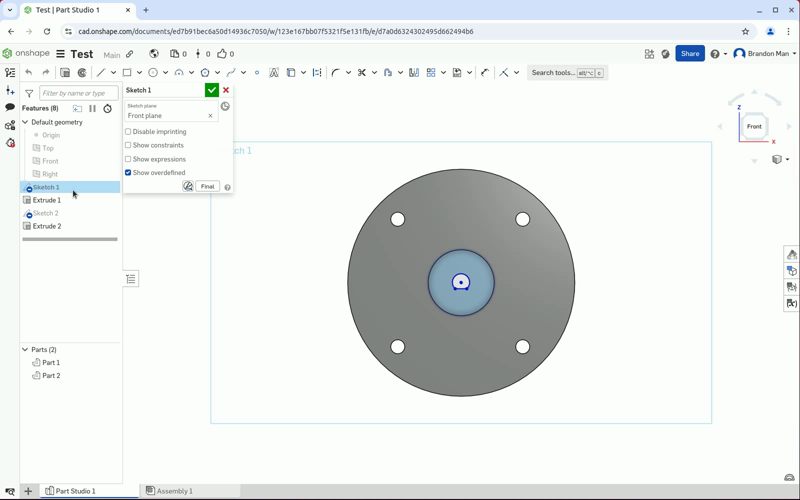
mouse_move(229, 92)
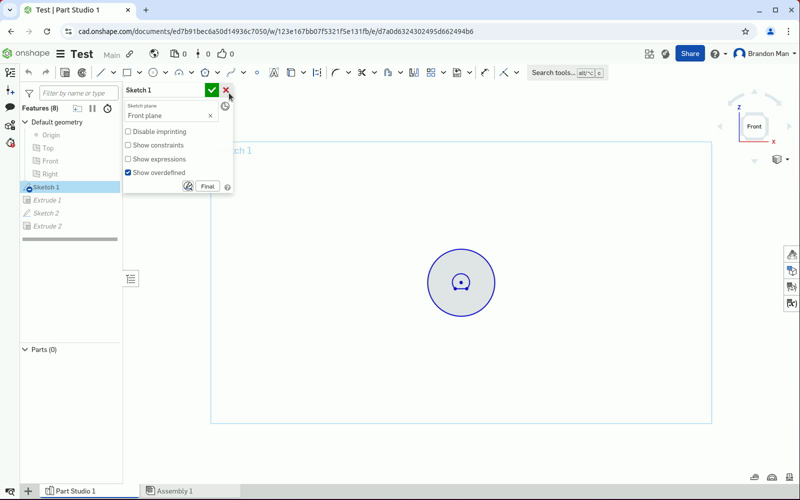
click(229, 92)
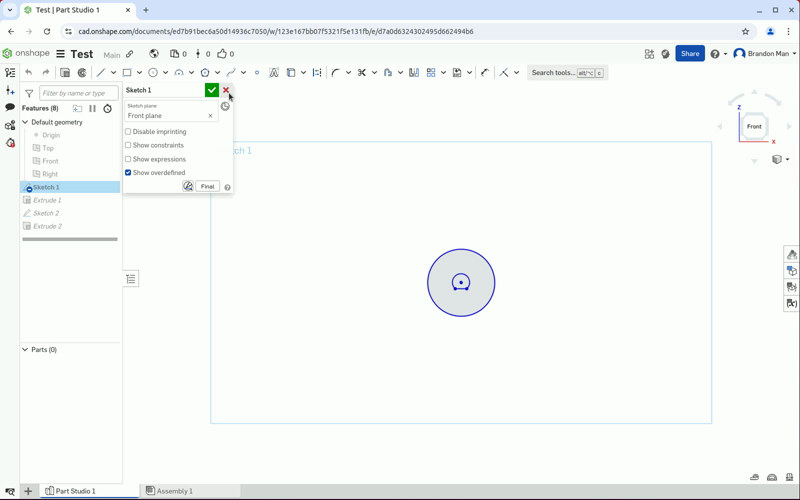
key(shift+s)
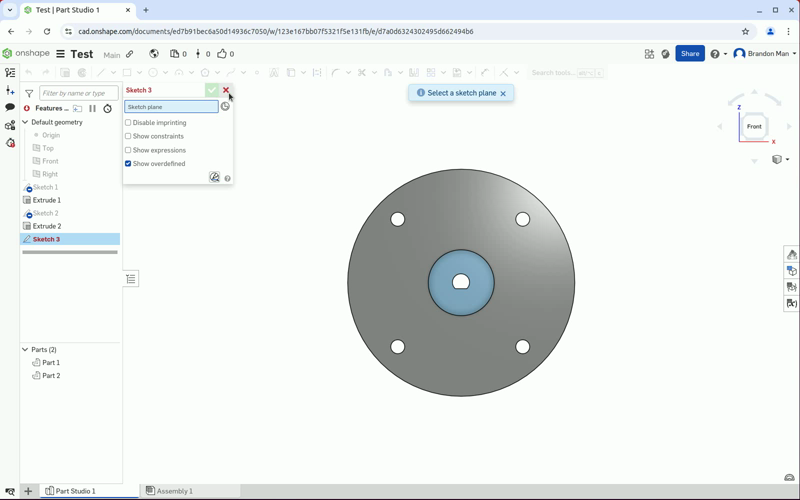
mouse_move(73, 163)
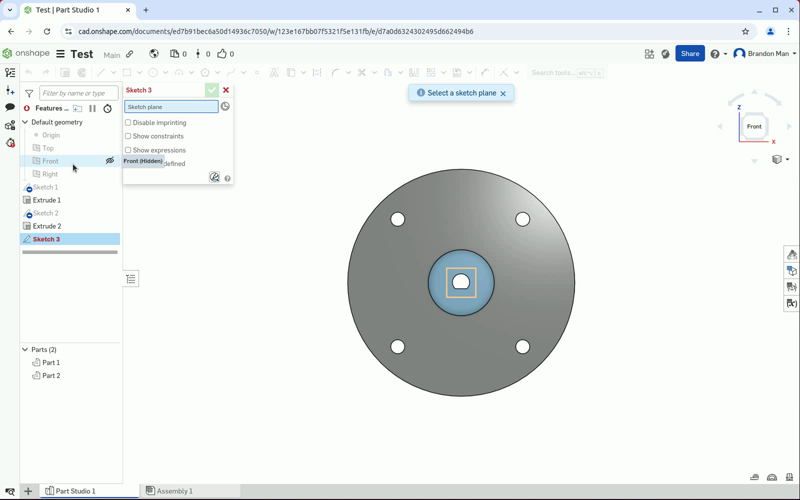
click(73, 163)
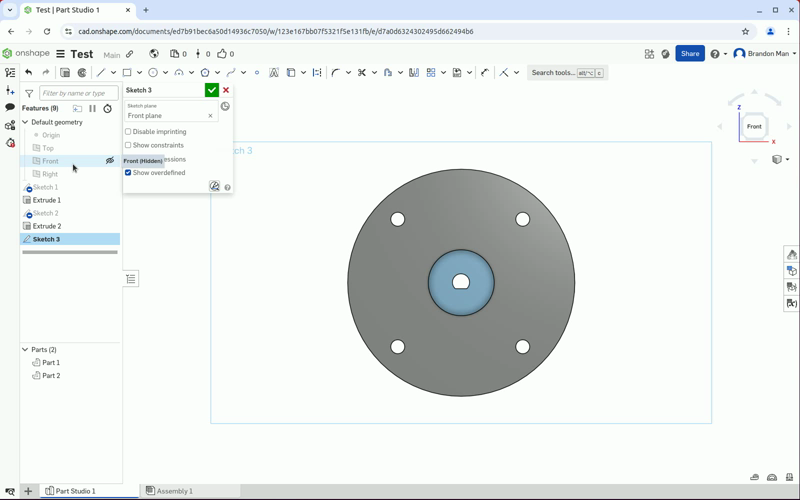
mouse_move(73, 352)
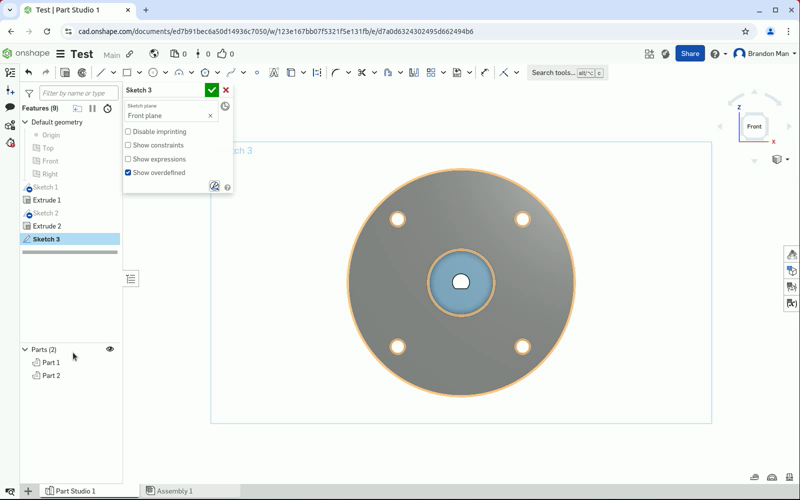
key(y)
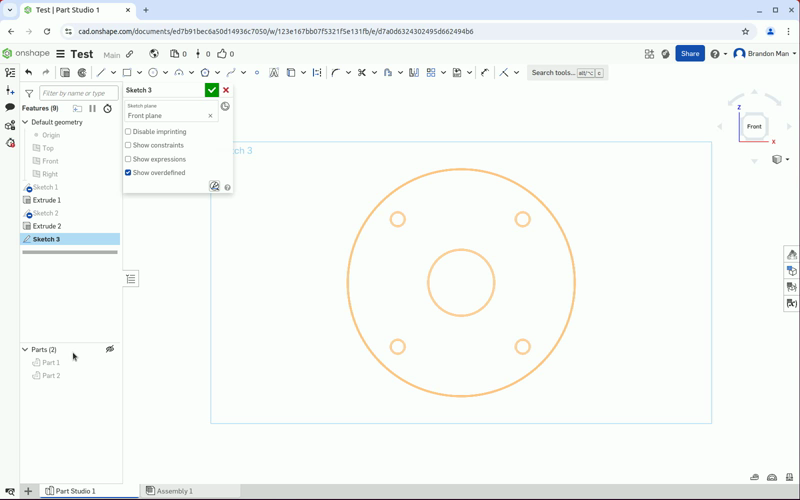
key(c)
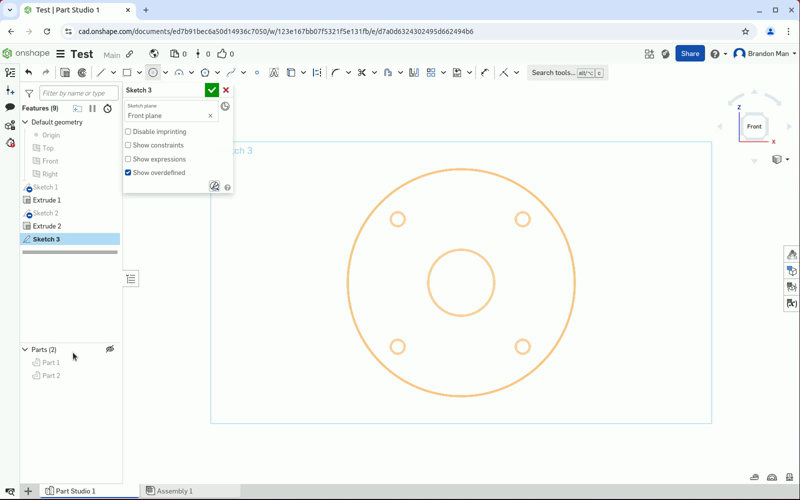
key_down(shift)
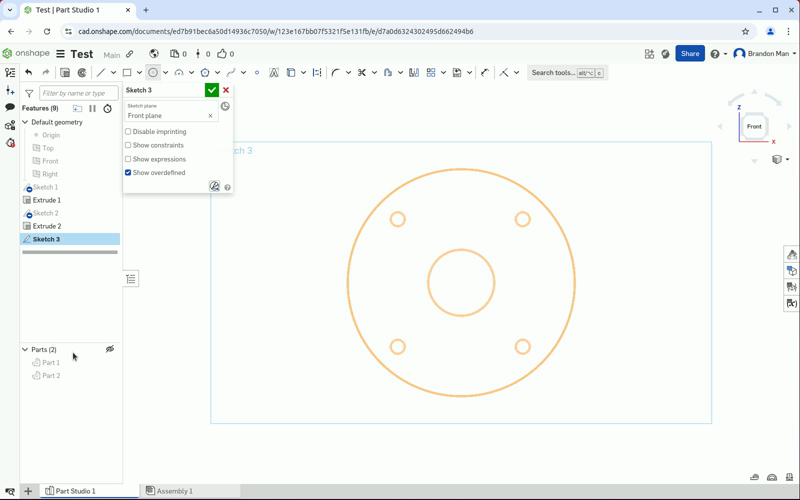
mouse_move(461, 282)
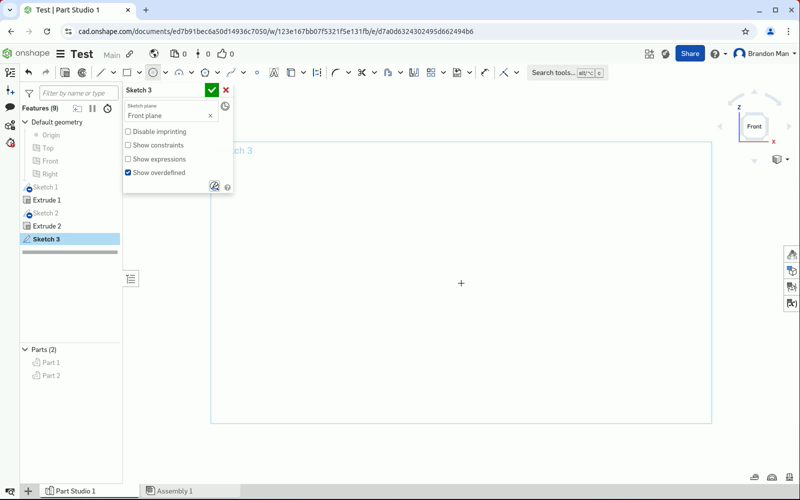
click(461, 282)
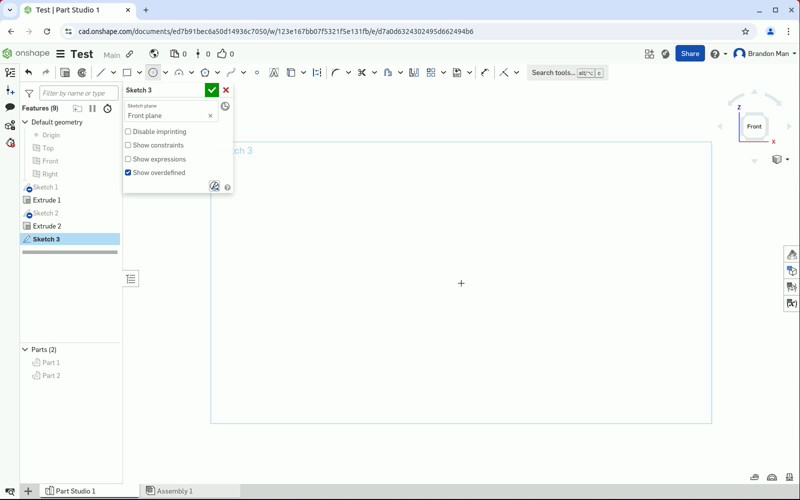
key_up(shift)
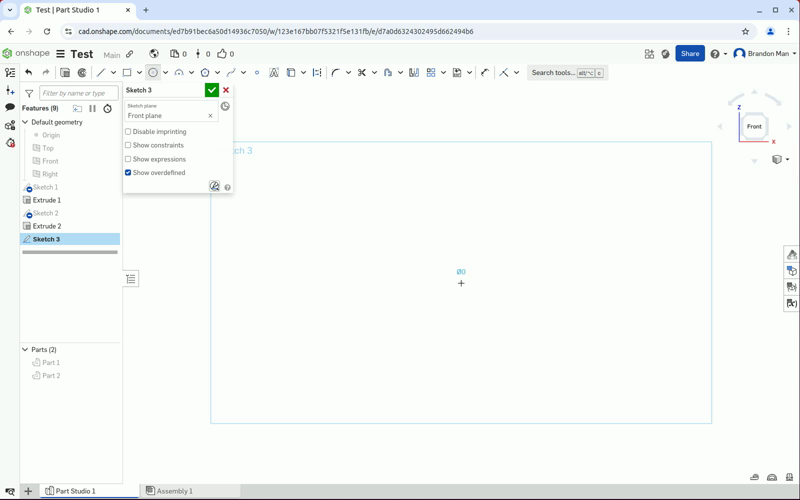
mouse_move(494, 282)
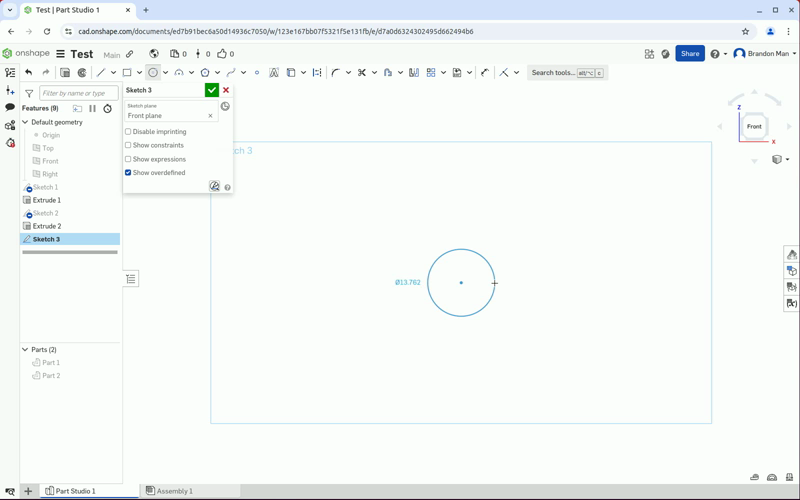
click(494, 282)
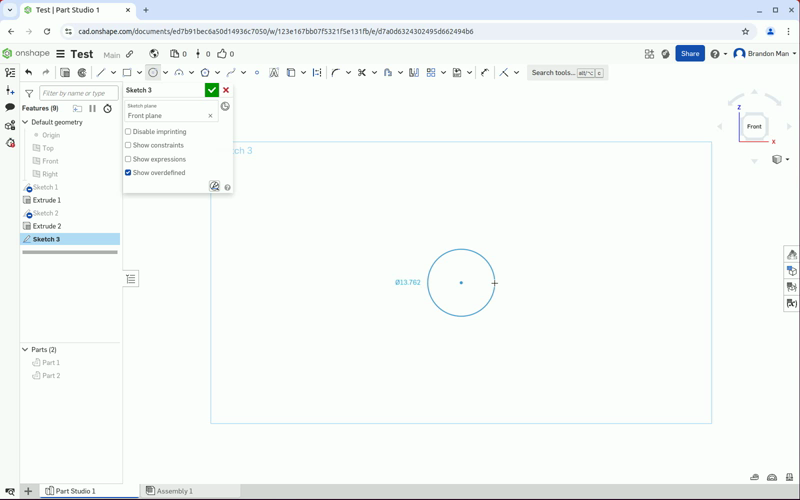
key(esc)
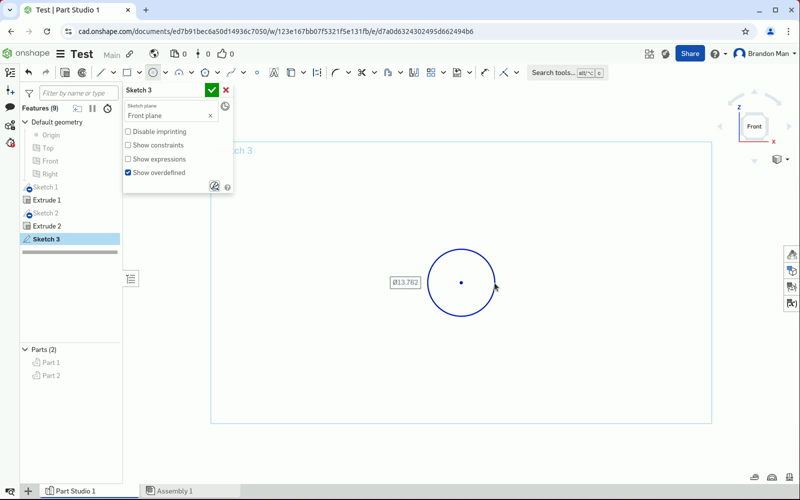
key(l)
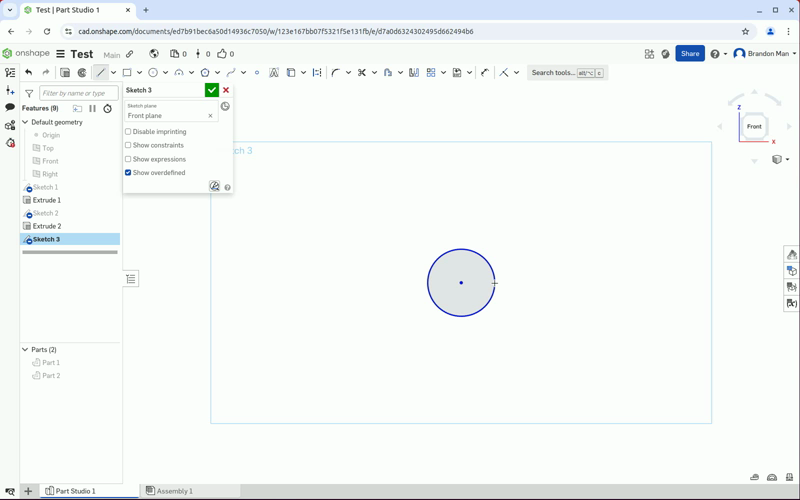
key_down(shift)
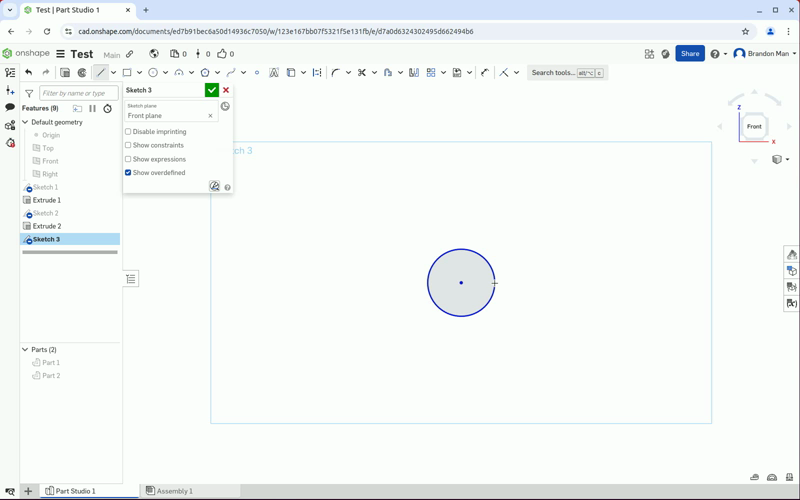
mouse_move(455, 288)
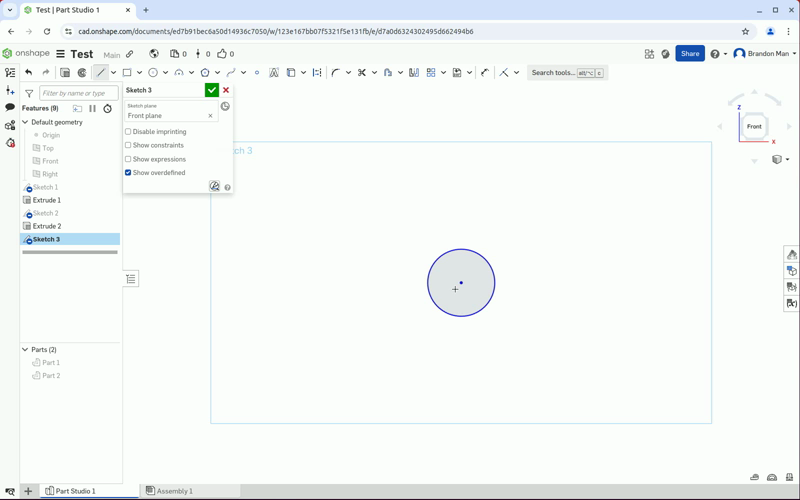
click(455, 288)
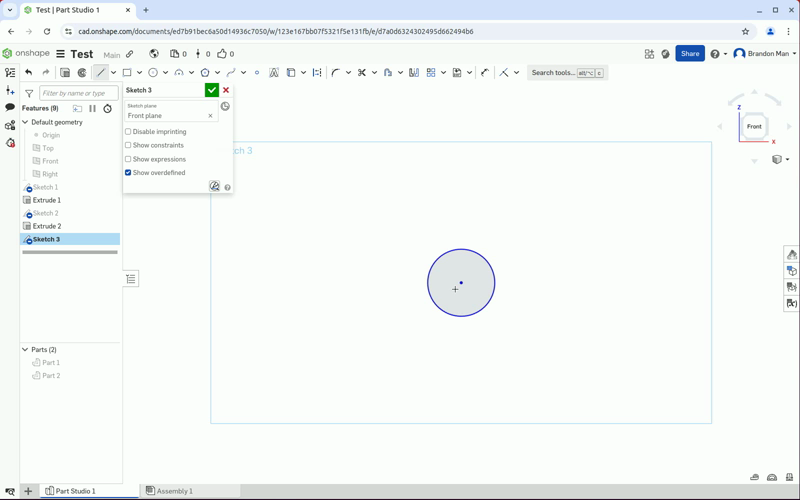
key_up(shift)
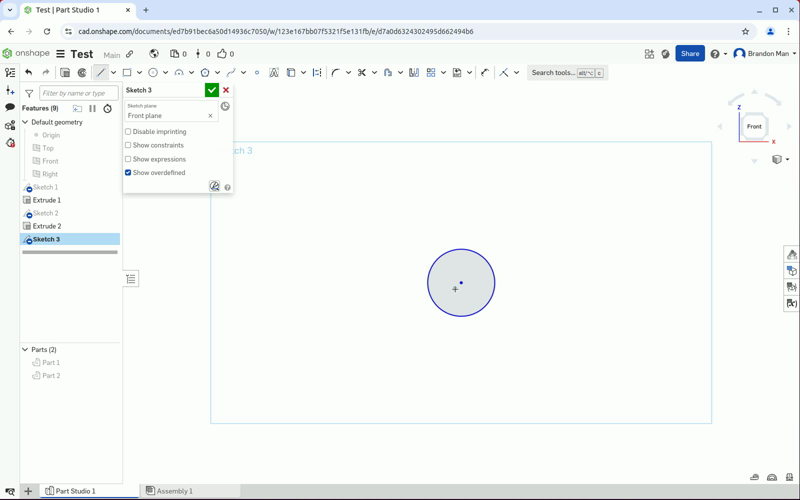
key_down(shift)
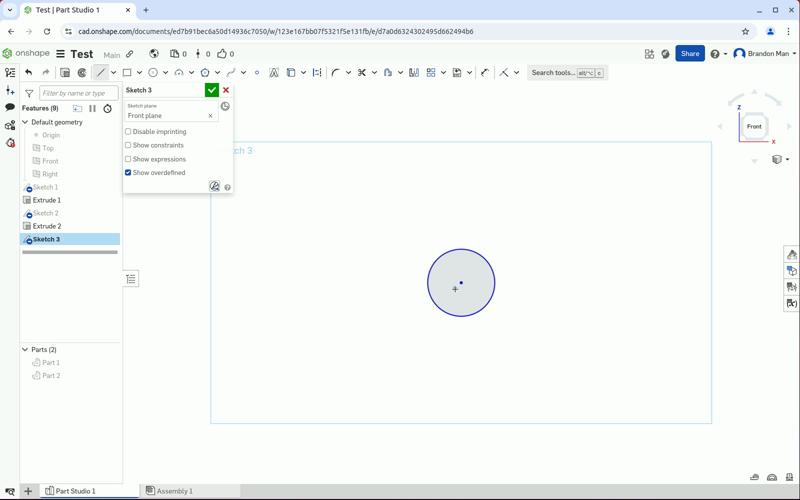
mouse_move(485, 288)
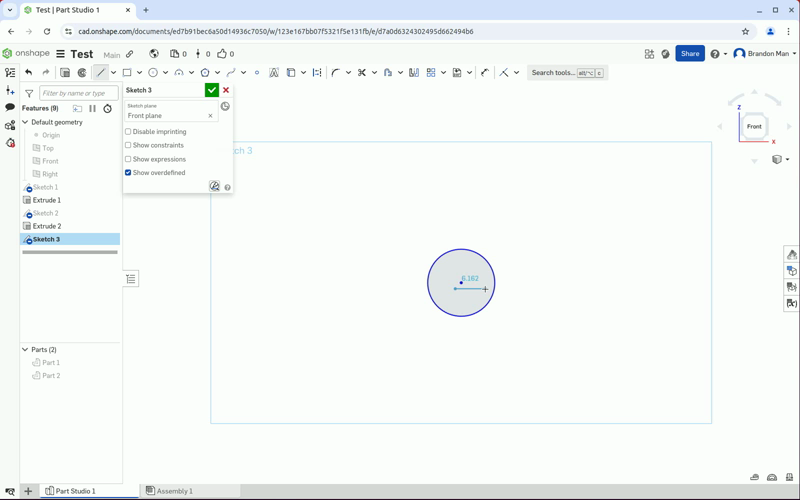
mouse_move(466, 288)
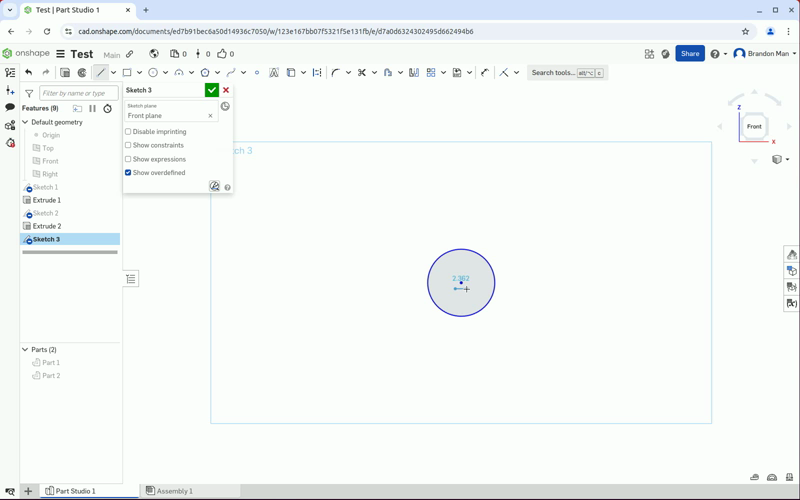
click(466, 288)
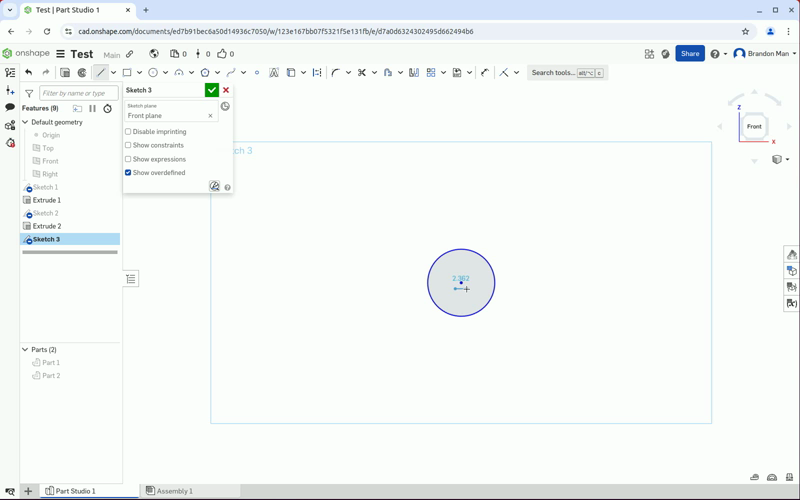
key_up(shift)
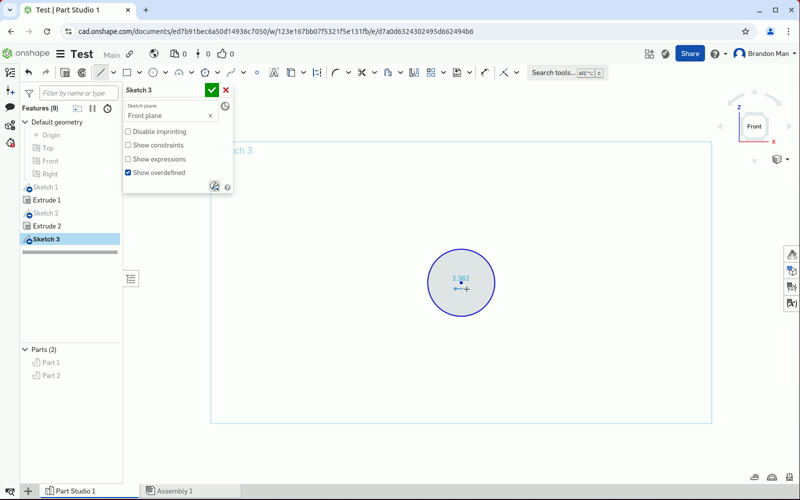
key(esc)
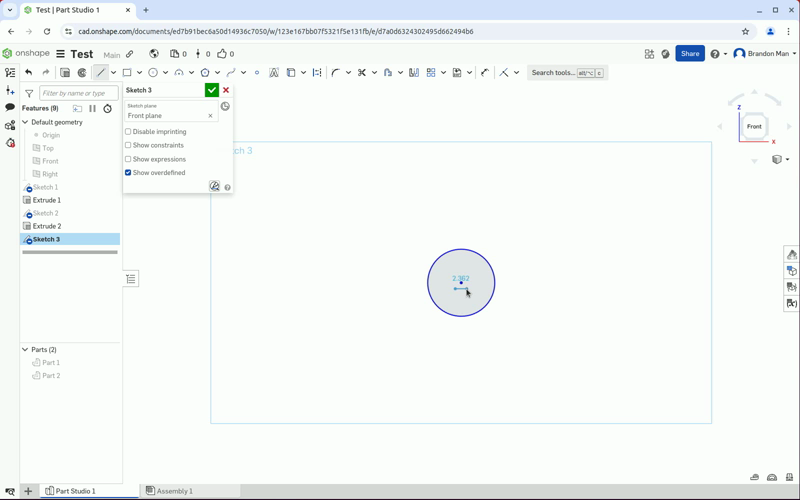
key(a)
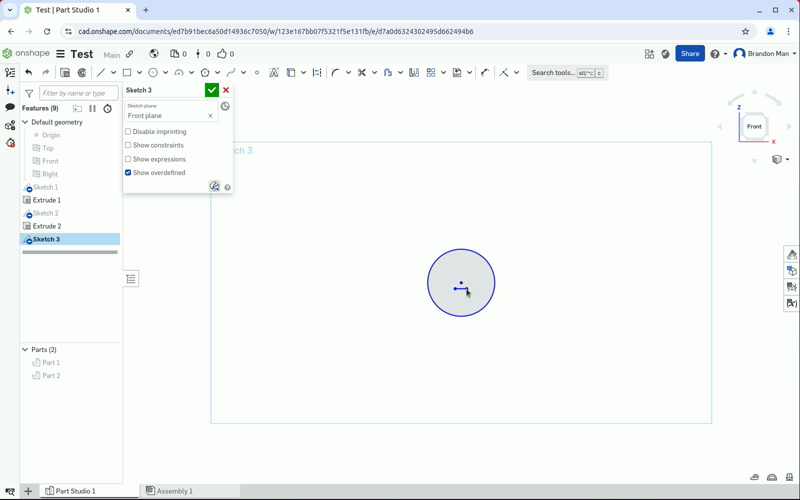
mouse_move(466, 288)
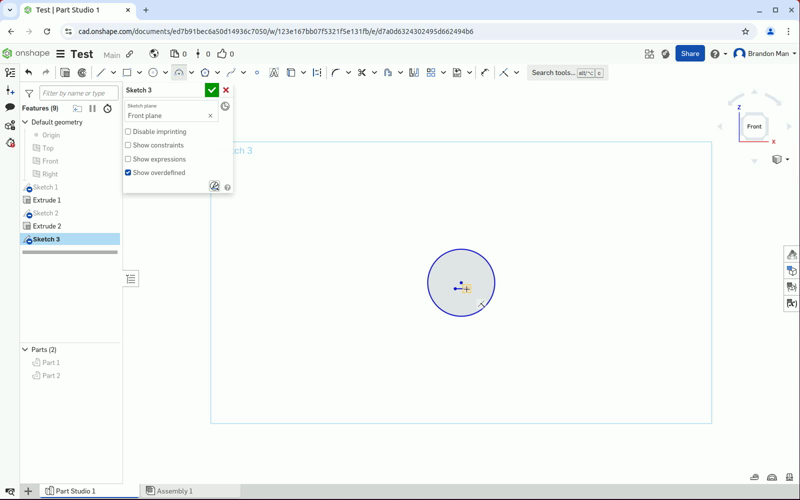
click(466, 288)
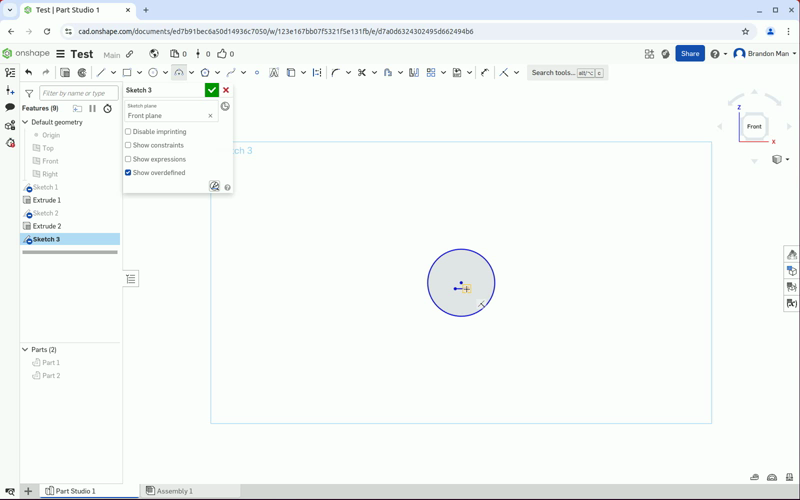
mouse_move(455, 288)
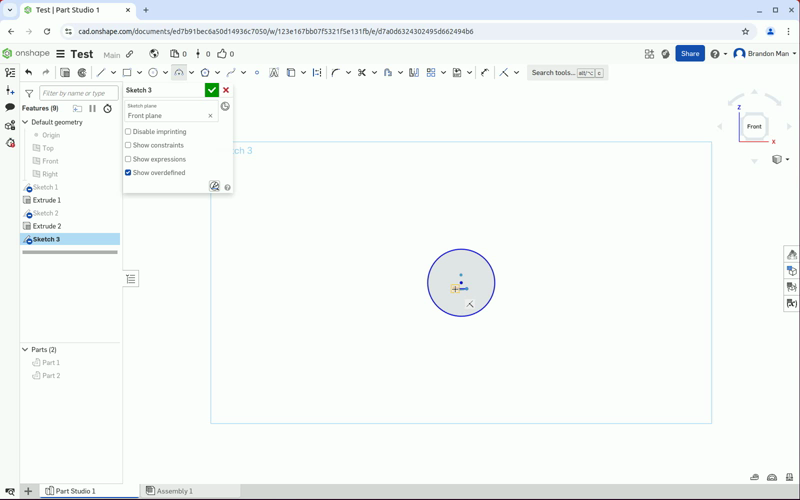
click(455, 288)
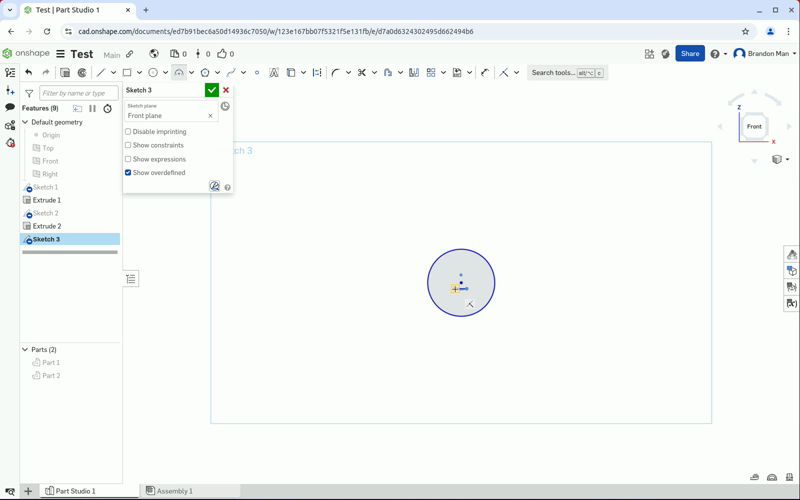
key_down(shift)
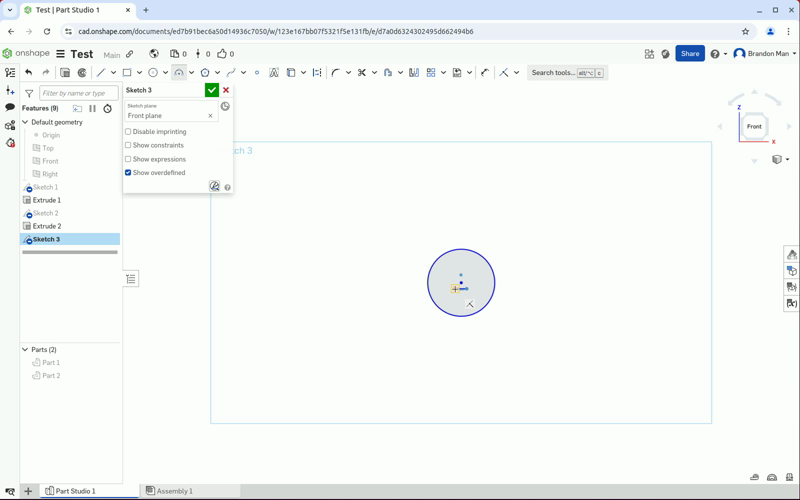
mouse_move(461, 273)
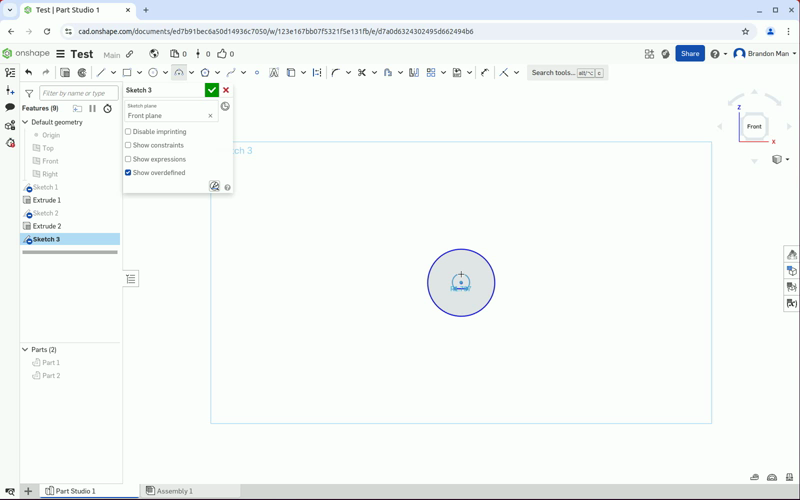
click(461, 273)
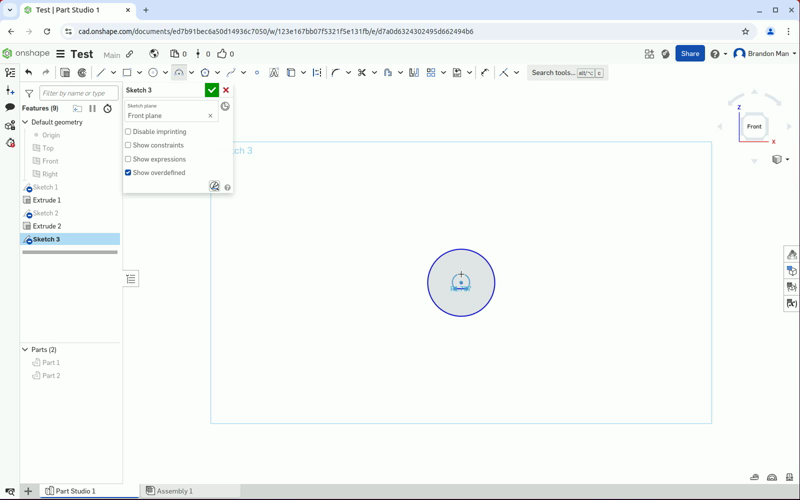
key_up(shift)
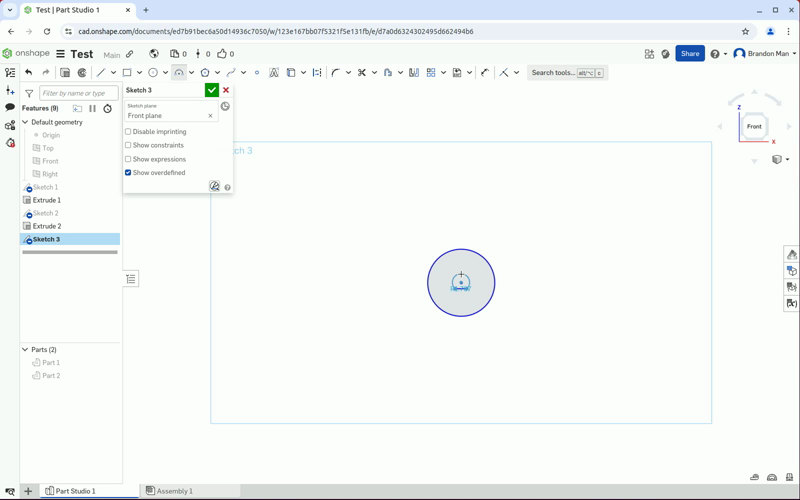
key(esc)
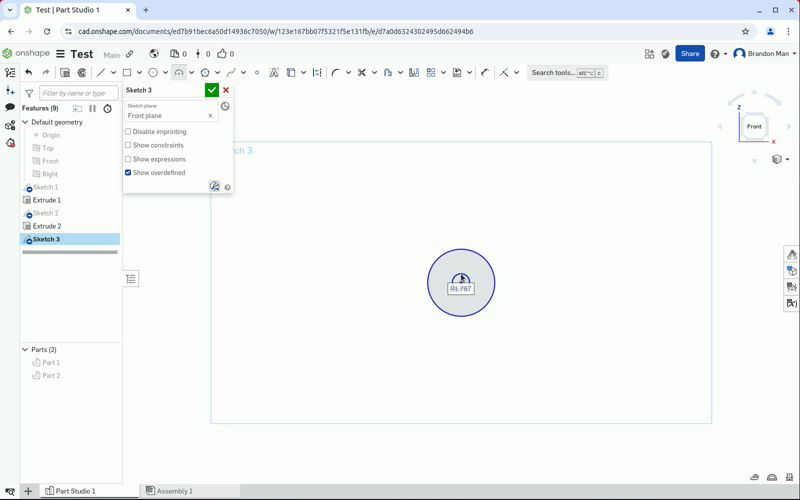
mouse_move(438, 280)
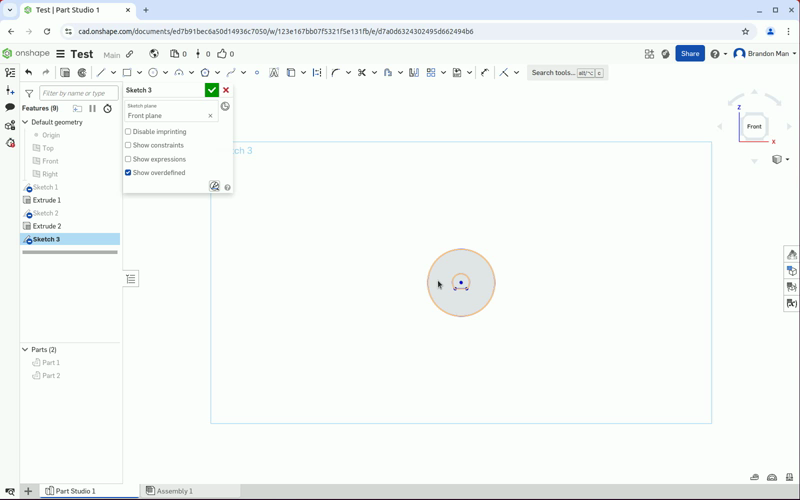
click(438, 280)
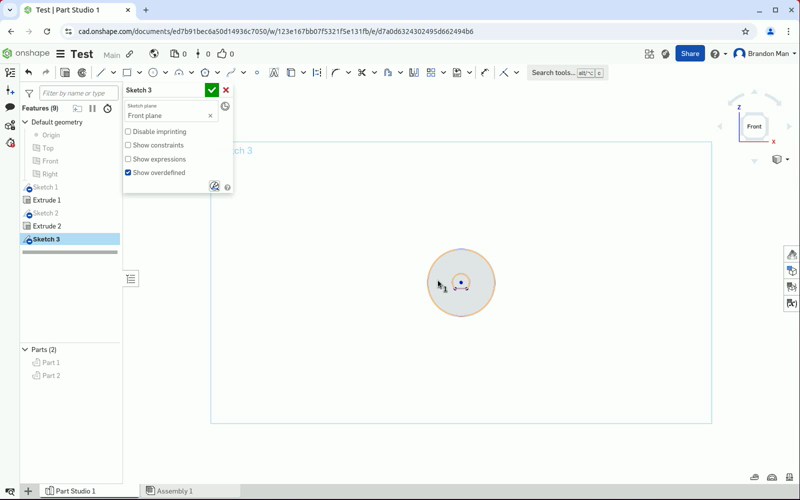
mouse_move(73, 352)
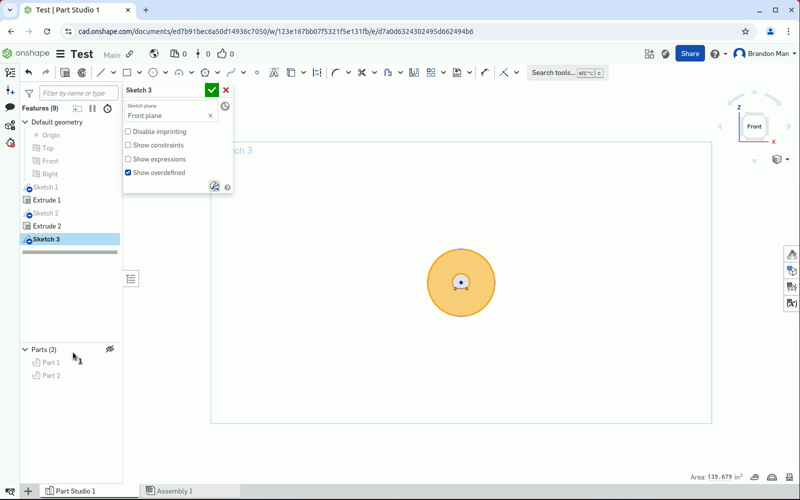
key(shift+y)
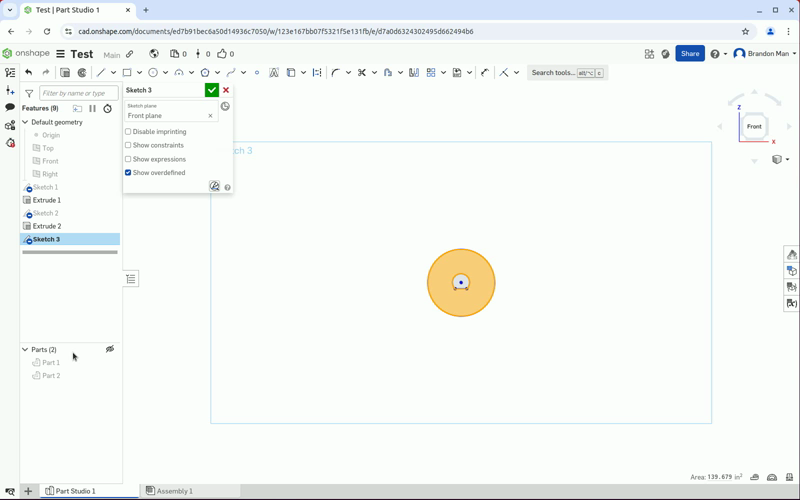
key(shift+e)
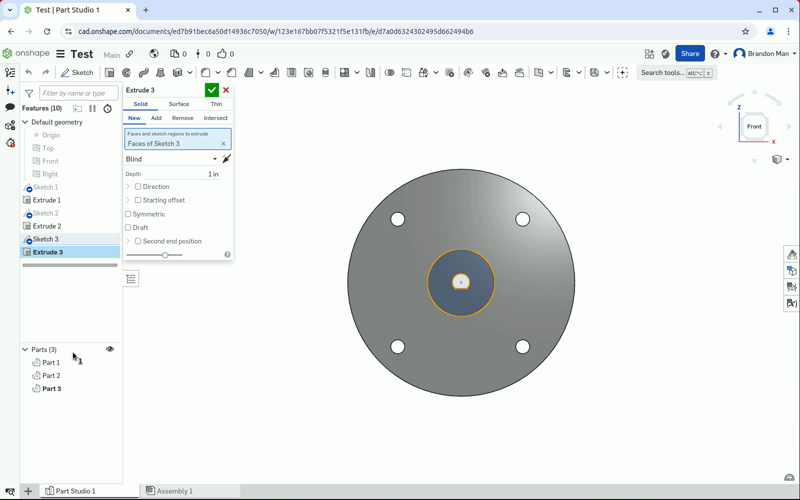
mouse_move(143, 106)
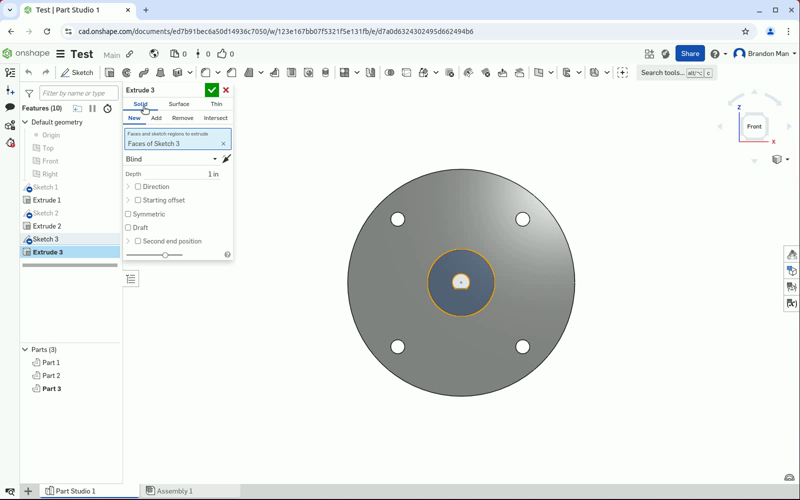
click(143, 106)
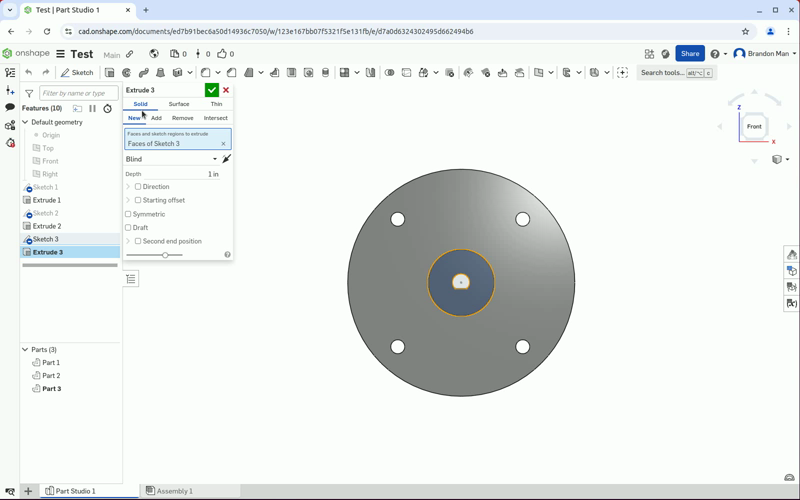
mouse_move(137, 120)
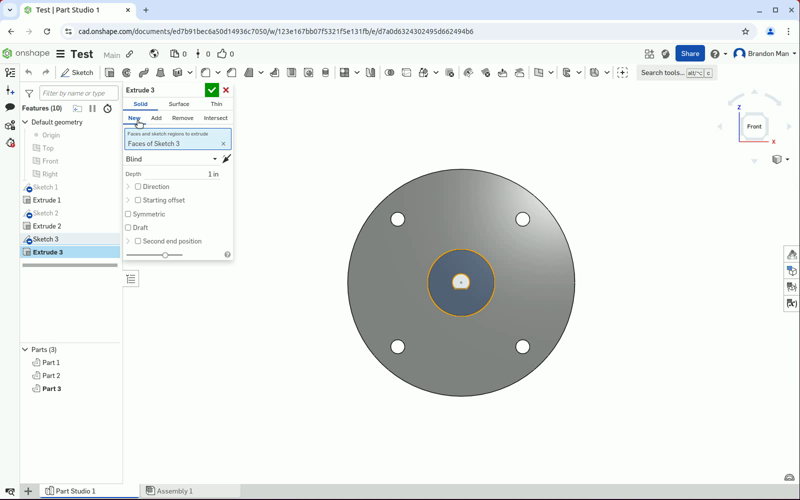
click(137, 120)
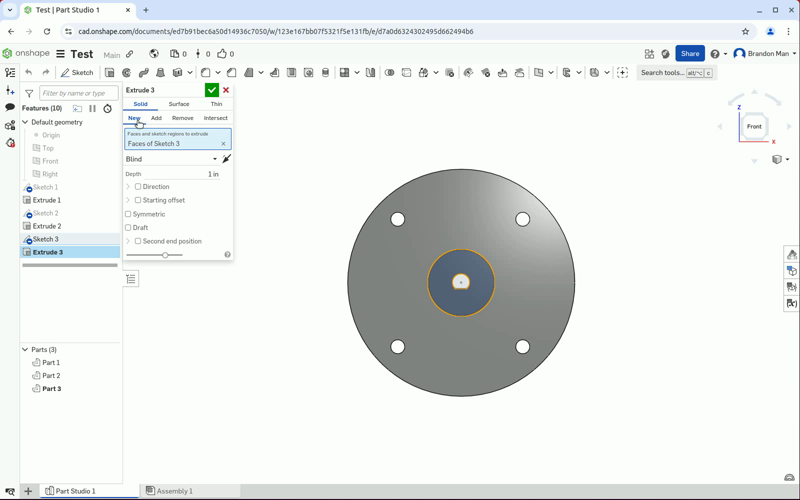
key(tab, 4)
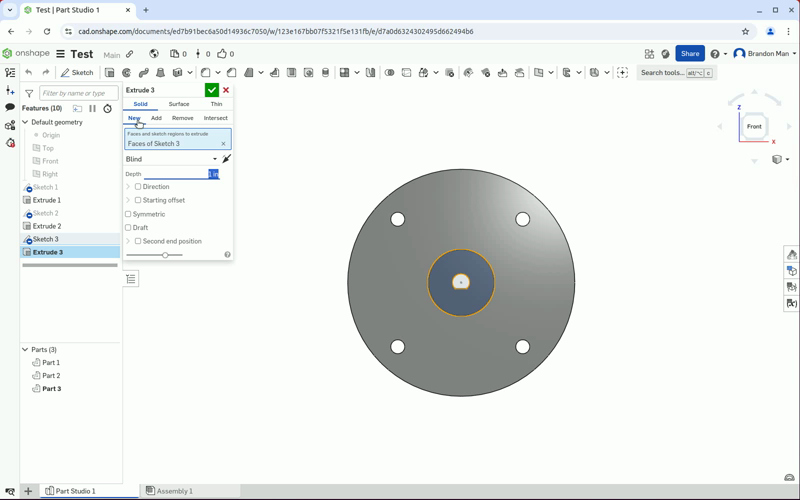
text(1.444)
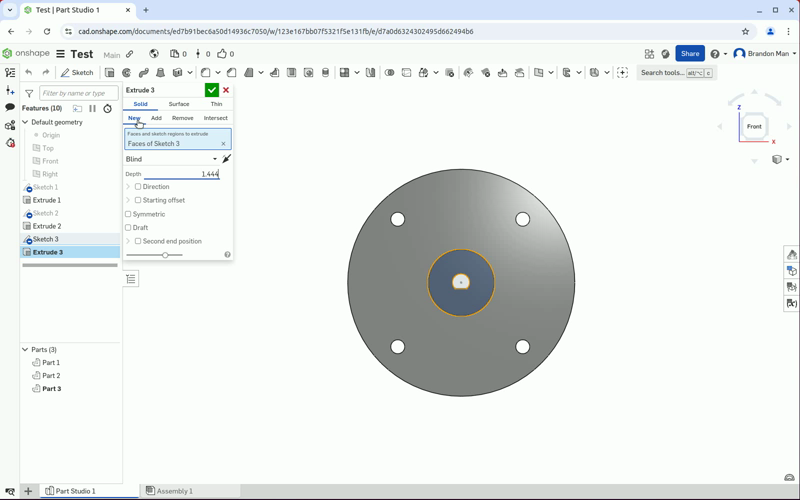
key(enter)
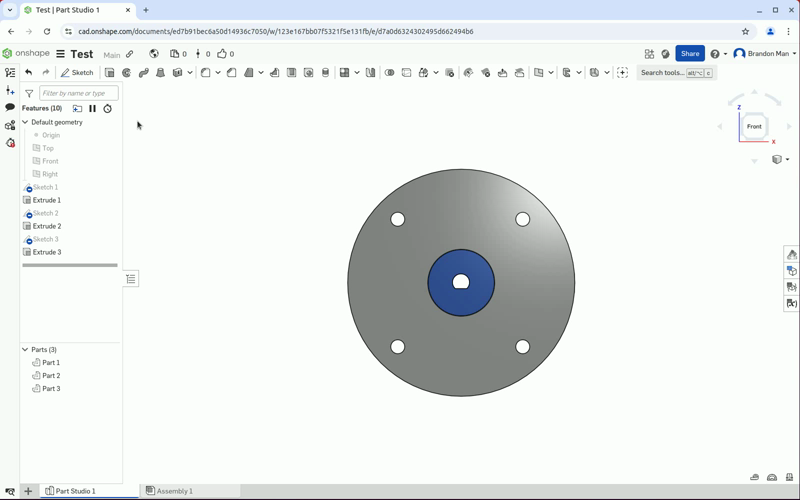
key(shift+h)
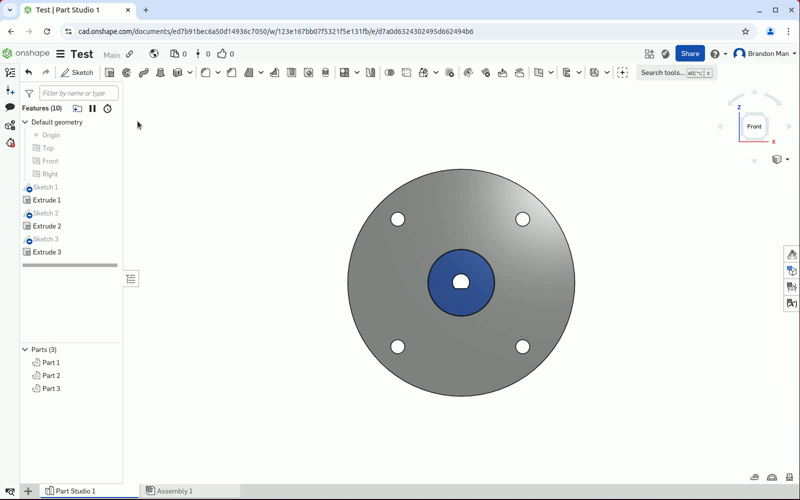
key(shift+h)
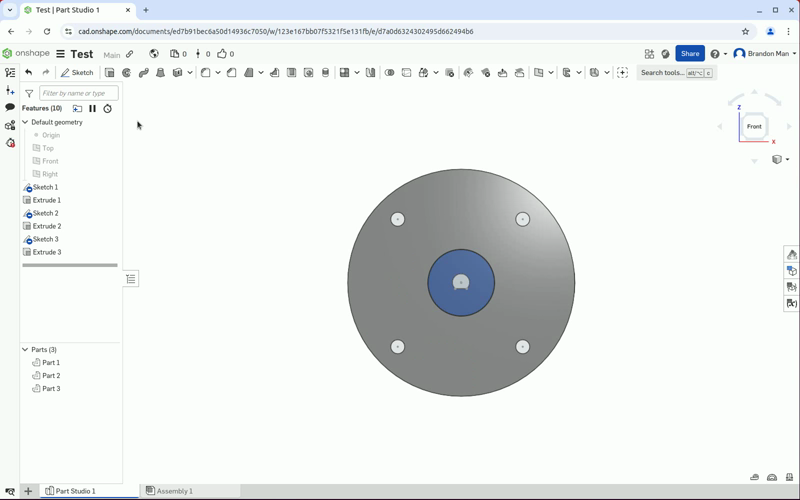
key(shift+7)
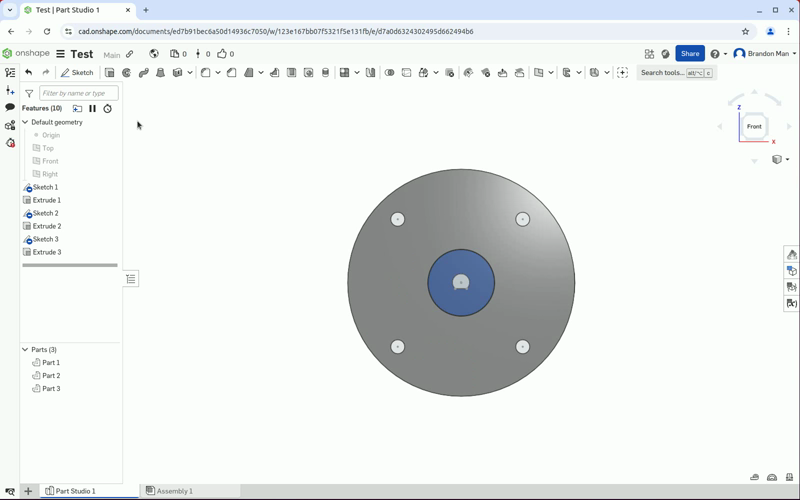
key(left, 2)
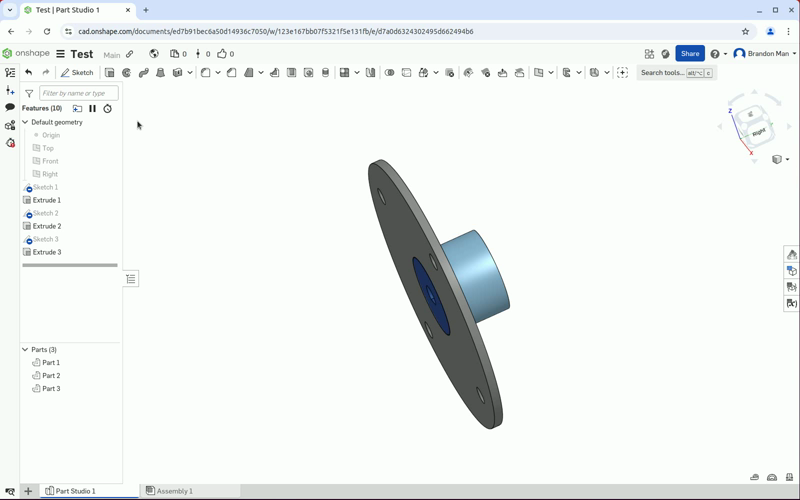
key(down, 2)
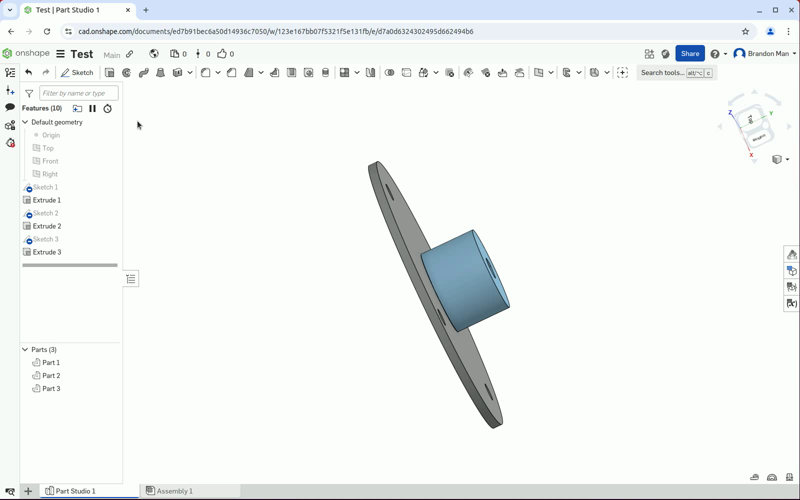
key(up, 2)
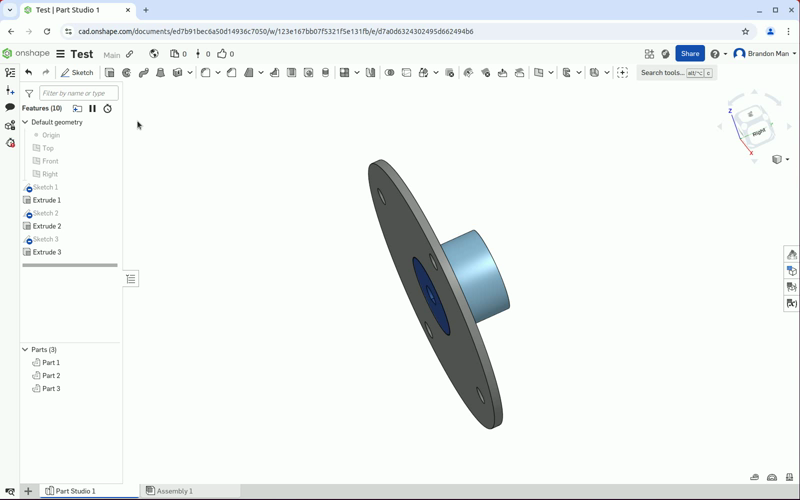
key(right, 2)
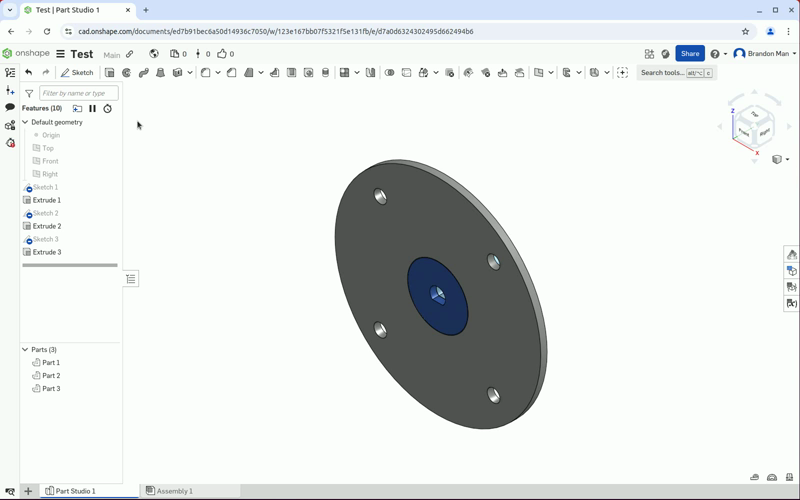
mouse_move(73, 189)
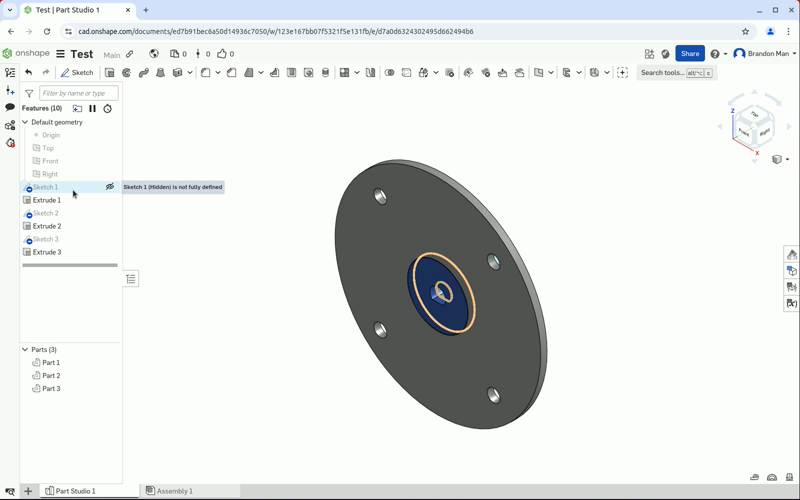
click(73, 189)